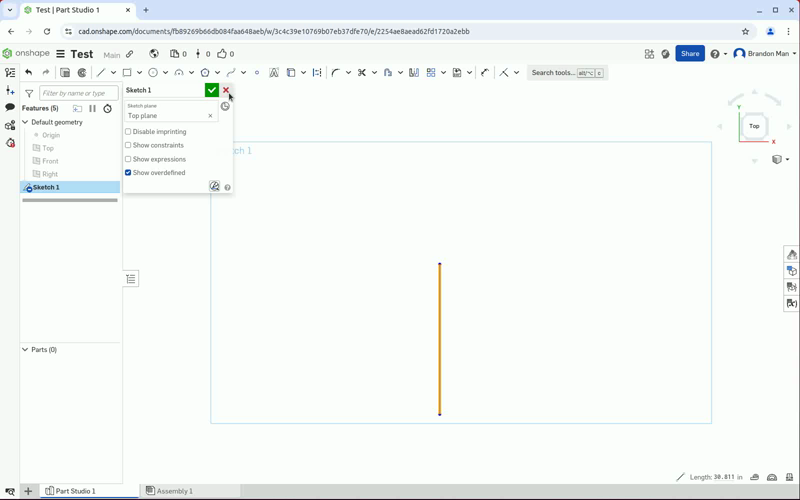
key(shift+h)
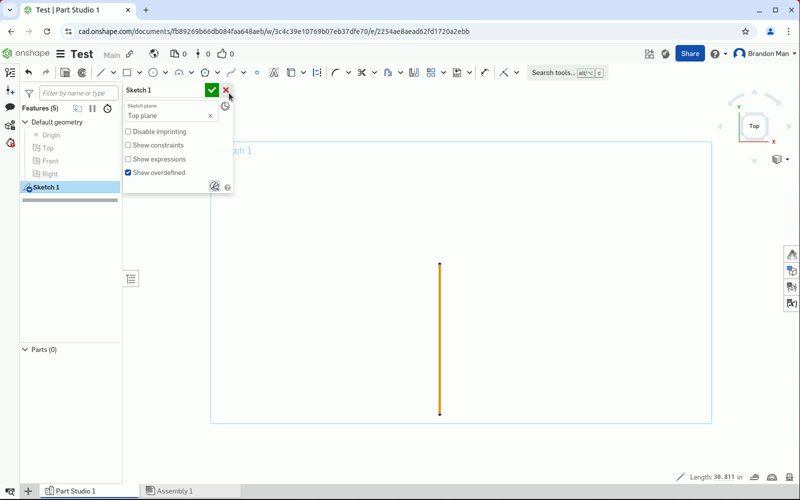
key(shift+s)
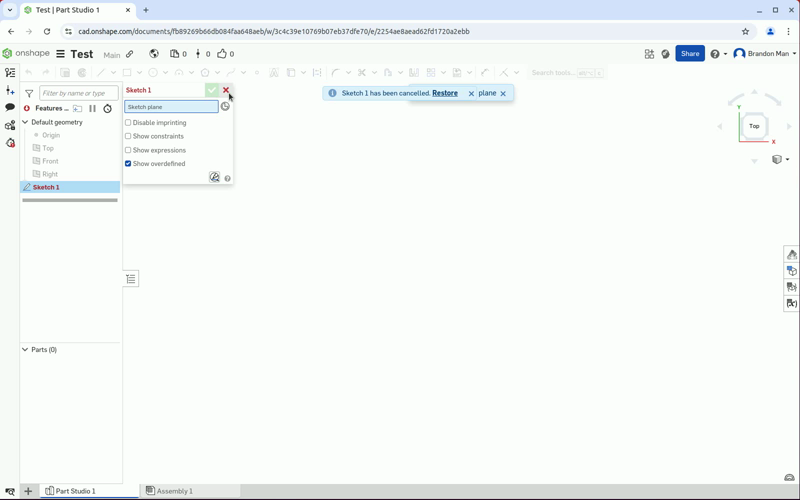
mouse_move(73, 150)
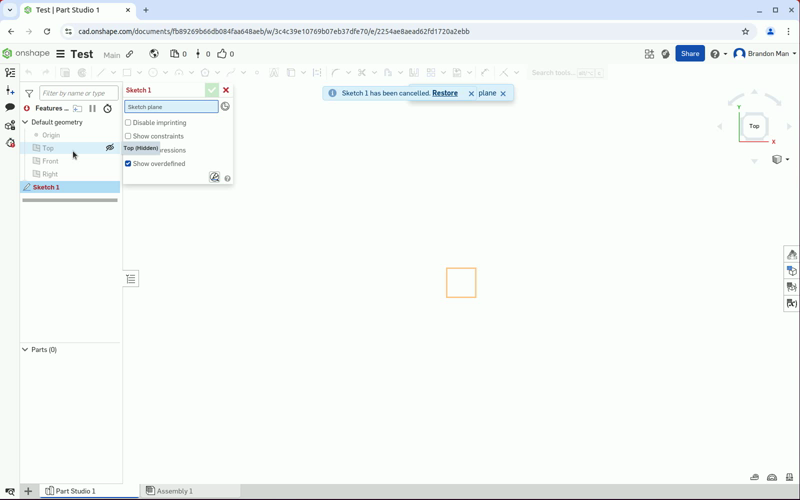
click(73, 150)
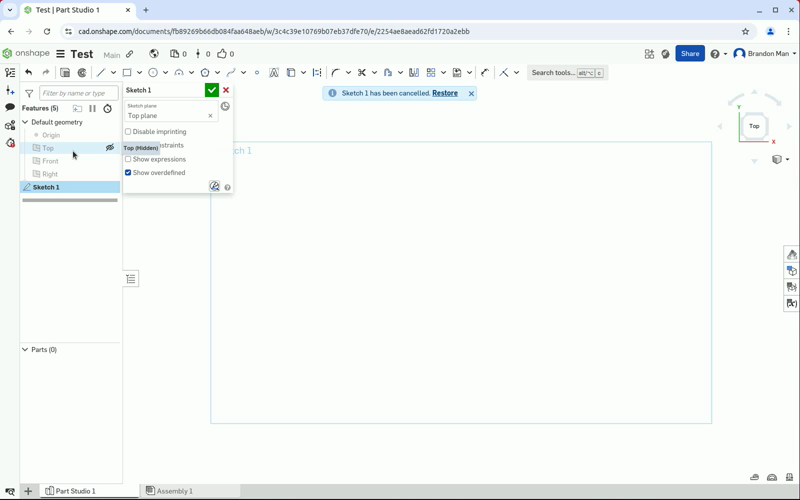
mouse_move(73, 352)
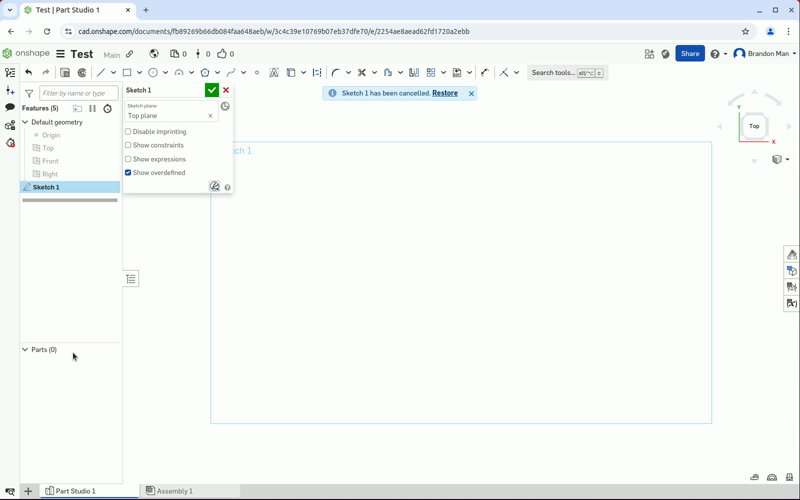
key(y)
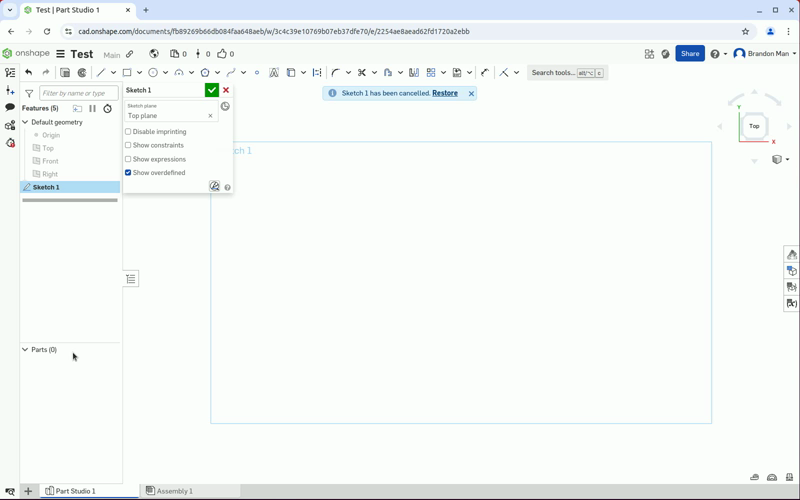
key(l)
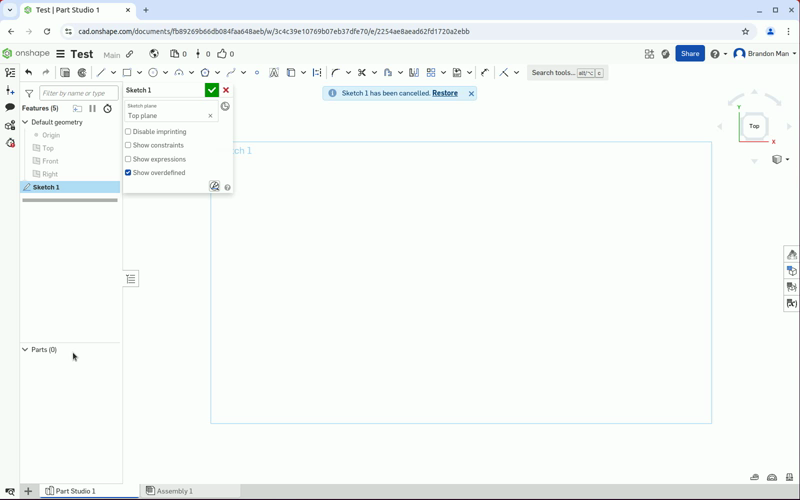
key_down(shift)
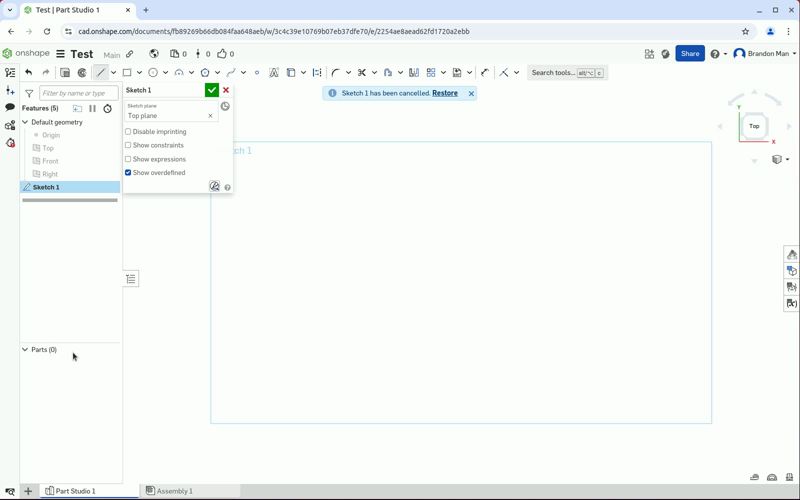
mouse_move(376, 339)
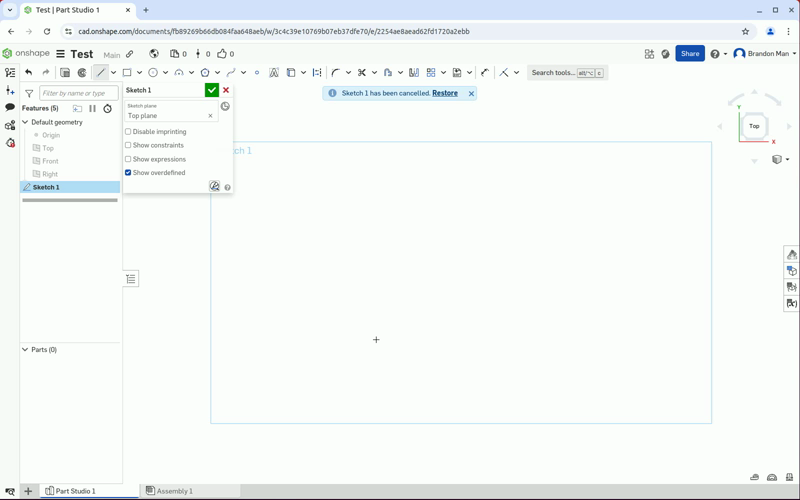
click(376, 339)
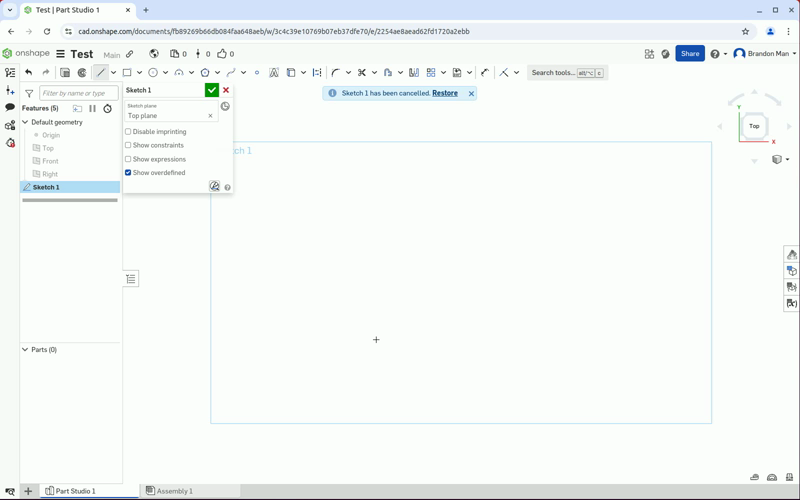
key_up(shift)
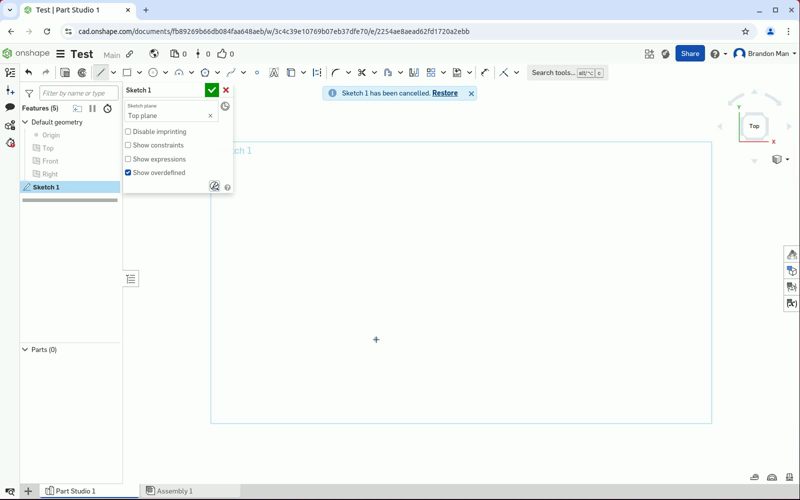
key_down(shift)
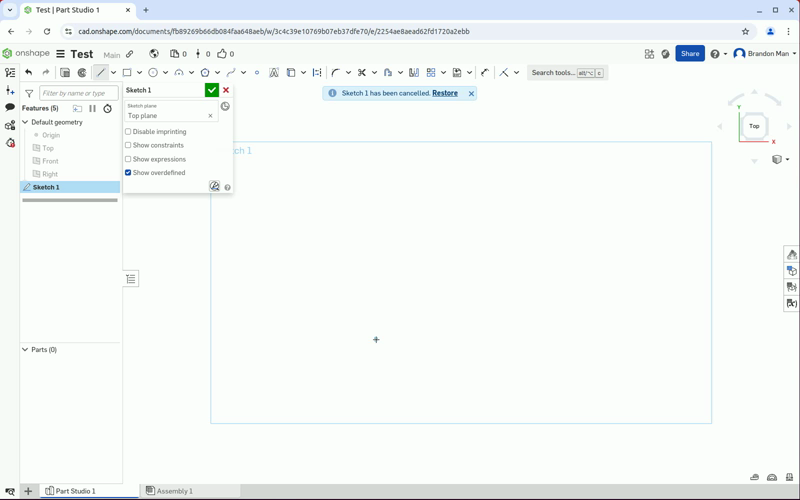
mouse_move(544, 339)
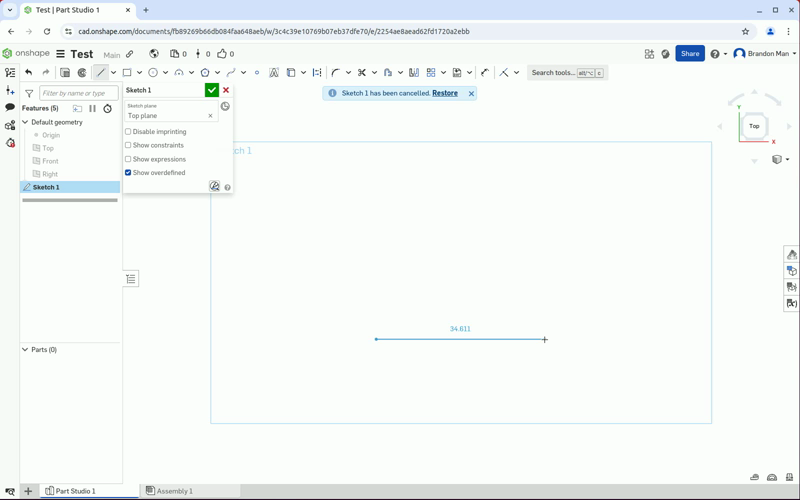
click(544, 339)
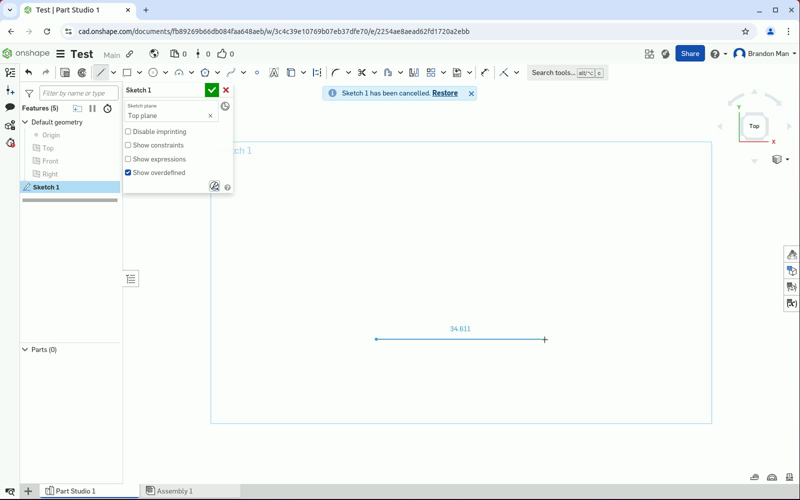
key_up(shift)
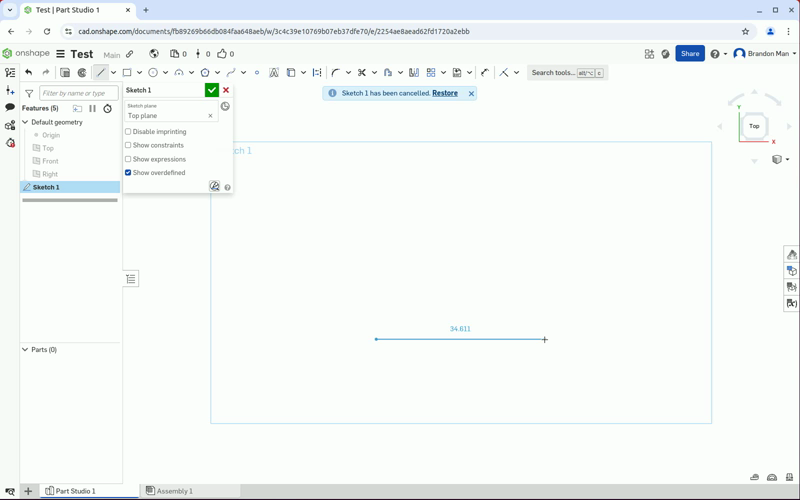
key_down(shift)
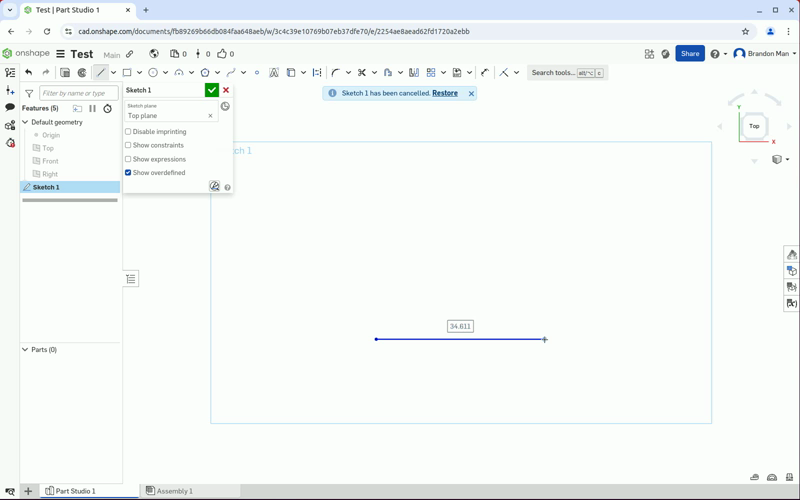
mouse_move(544, 227)
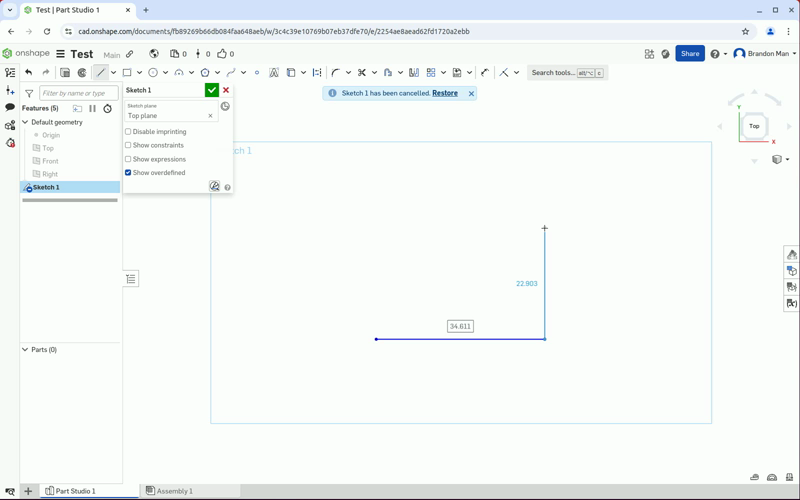
click(544, 227)
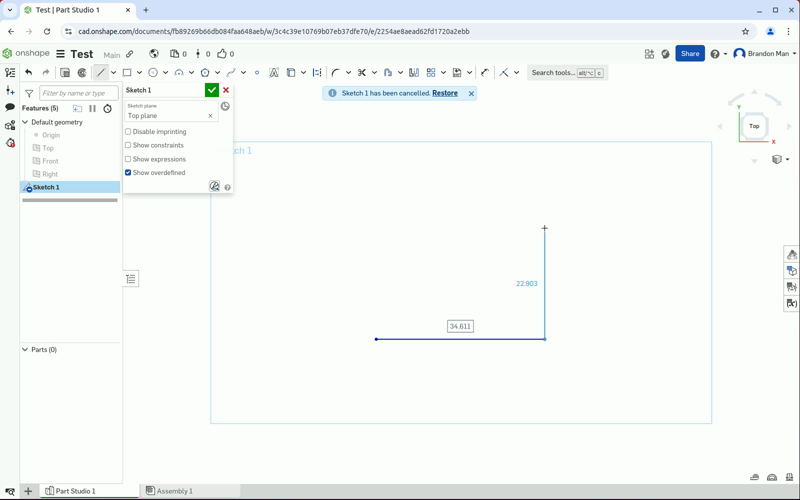
key_up(shift)
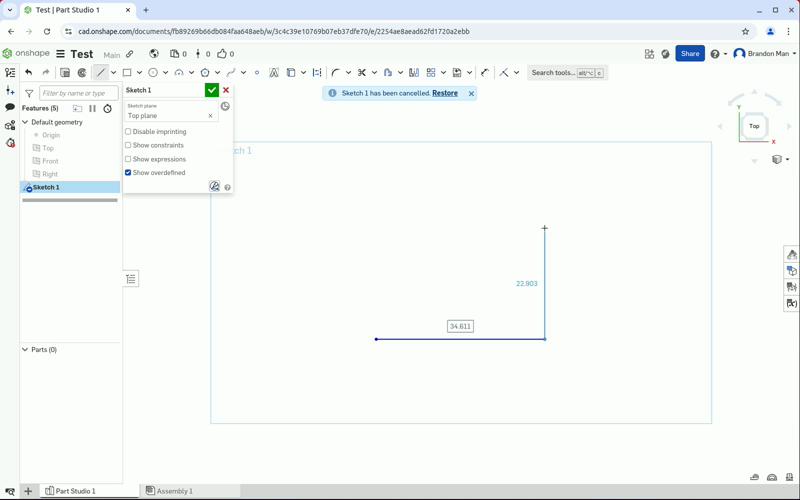
key_down(shift)
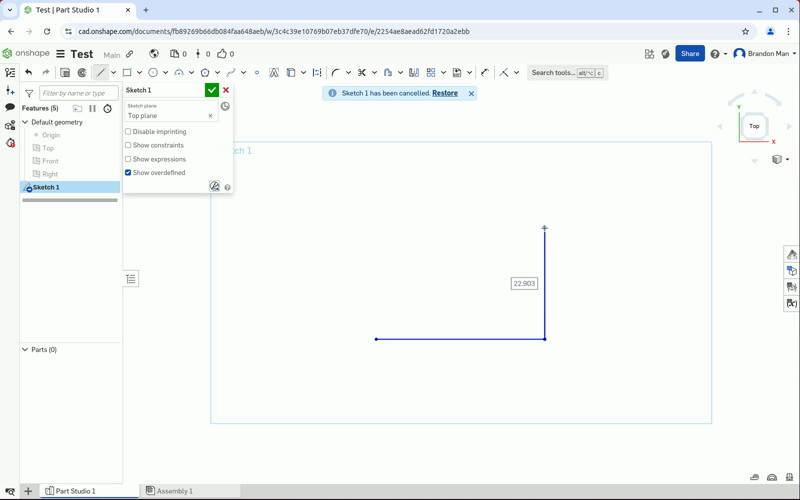
mouse_move(376, 227)
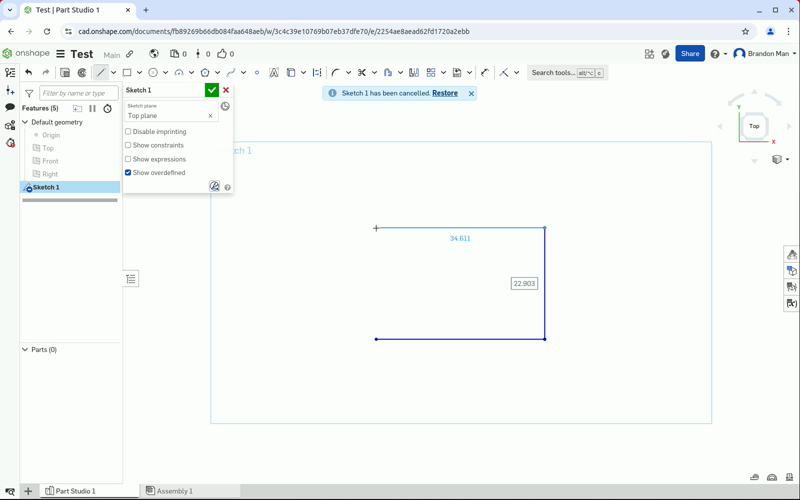
click(376, 227)
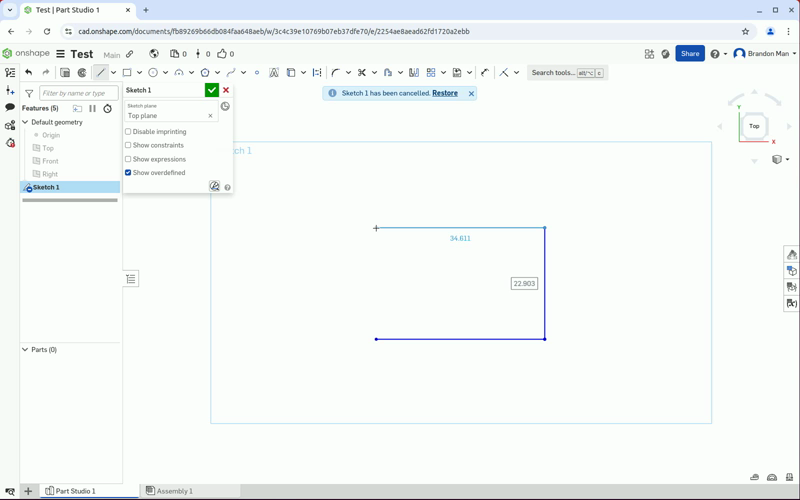
key_up(shift)
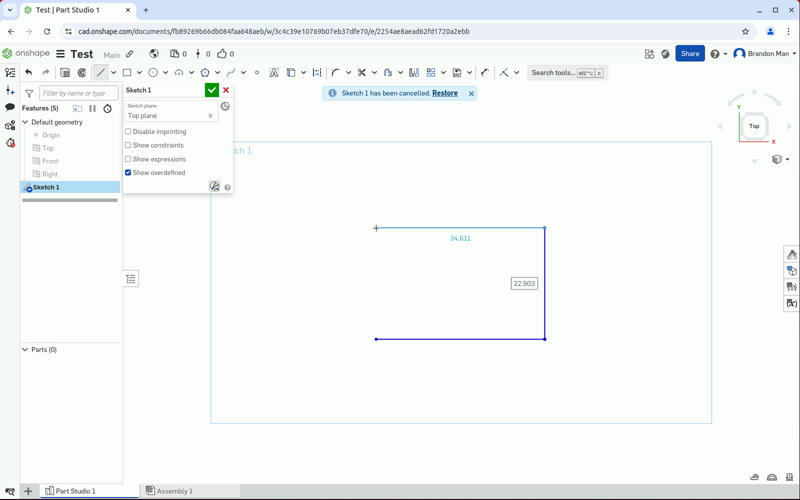
key_down(shift)
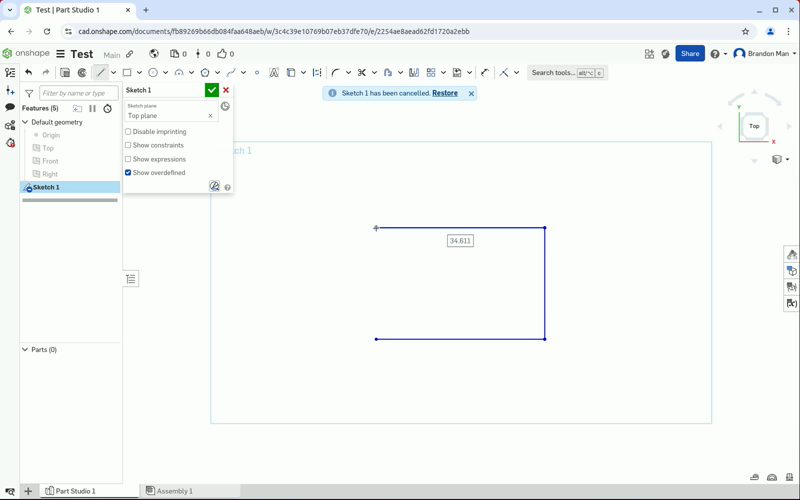
mouse_move(376, 339)
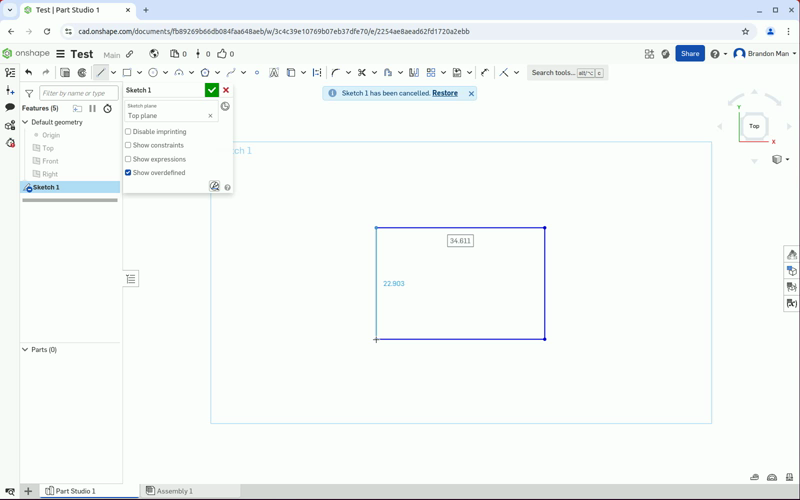
key_up(shift)
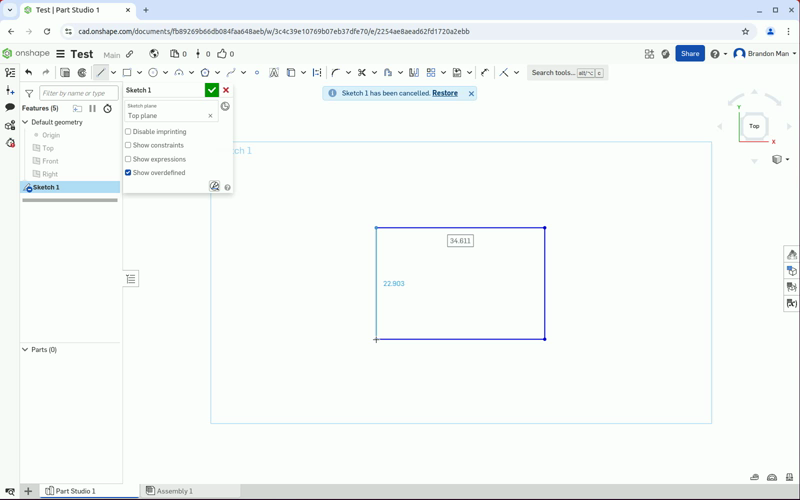
click(376, 339)
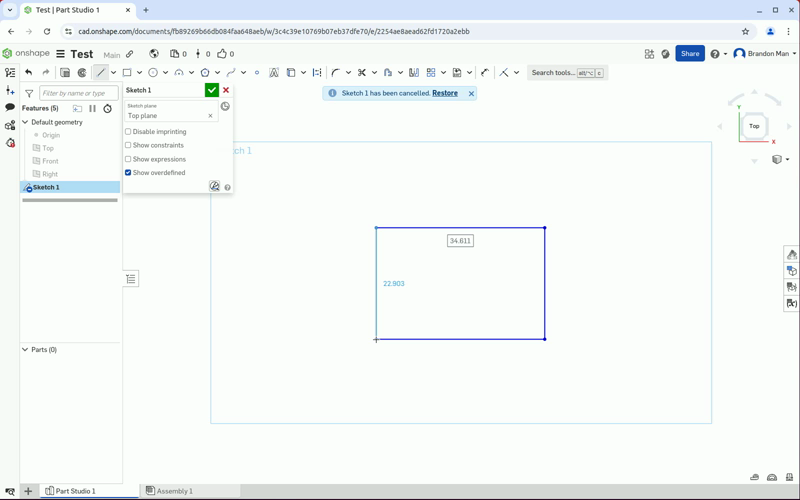
key(esc)
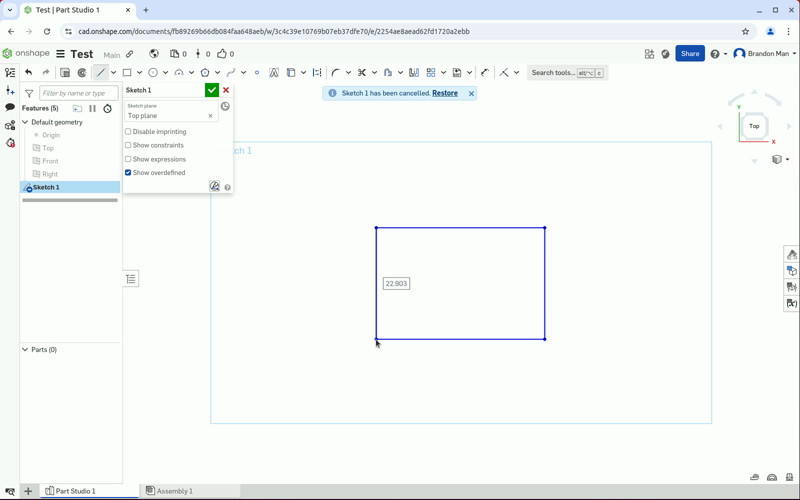
key(c)
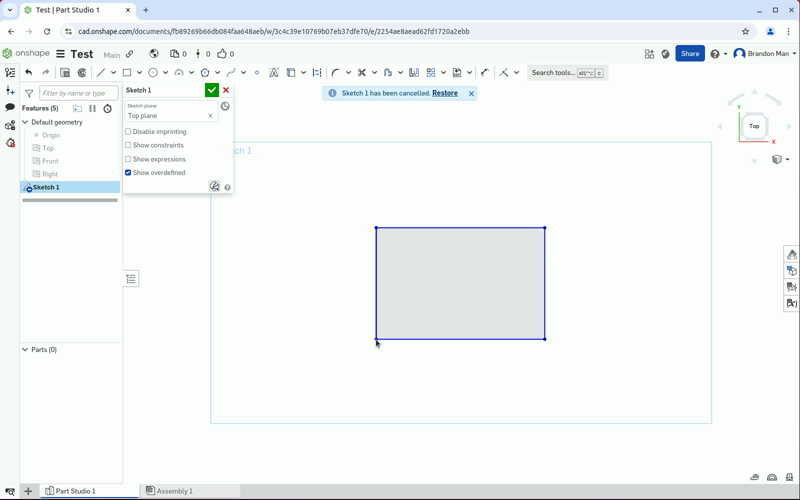
key_down(shift)
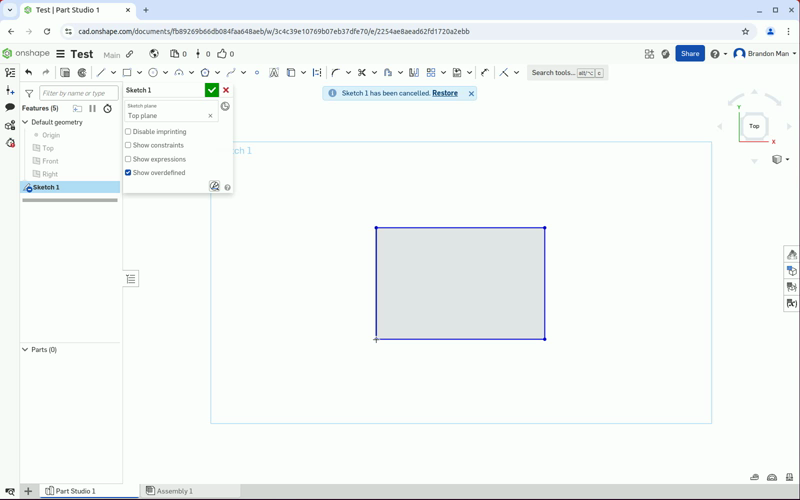
mouse_move(461, 282)
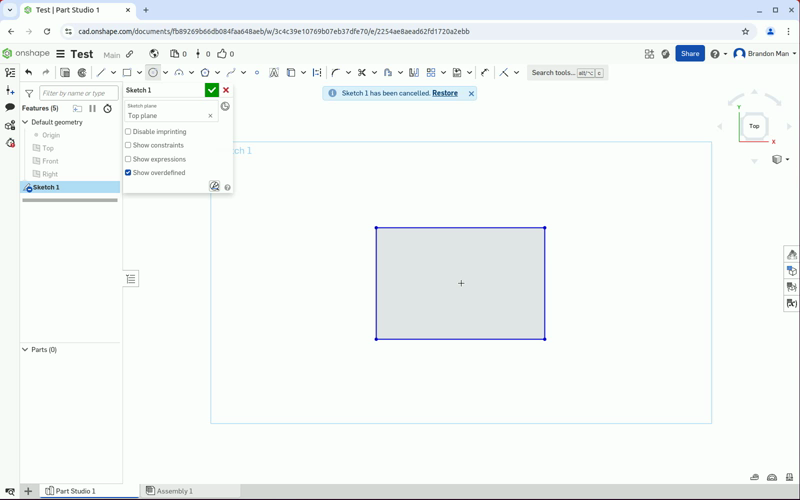
click(461, 282)
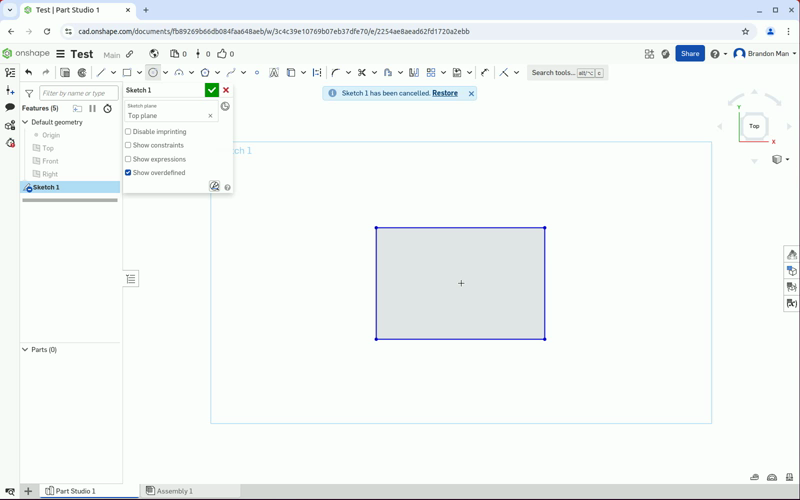
key_up(shift)
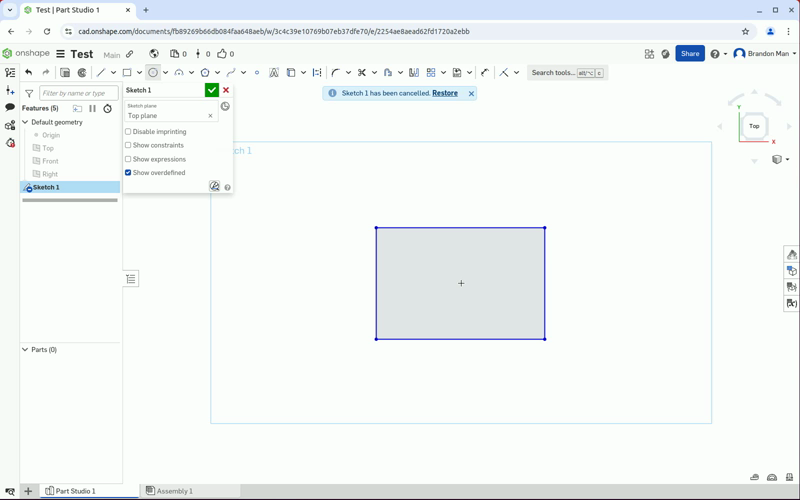
mouse_move(489, 282)
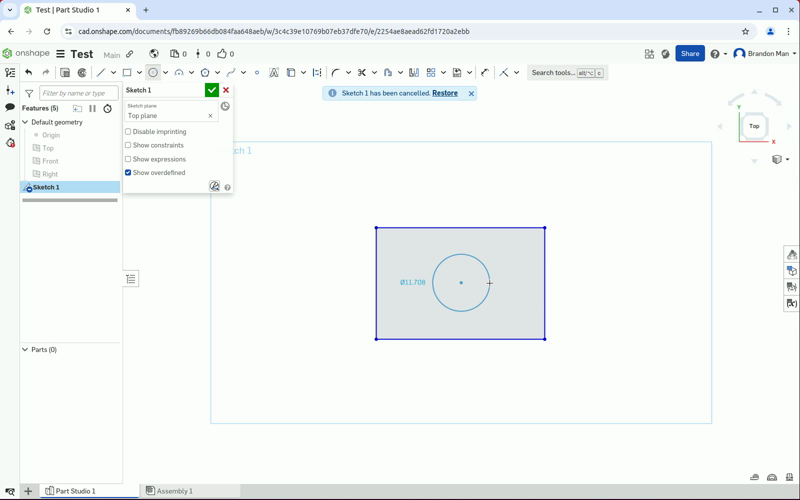
click(489, 282)
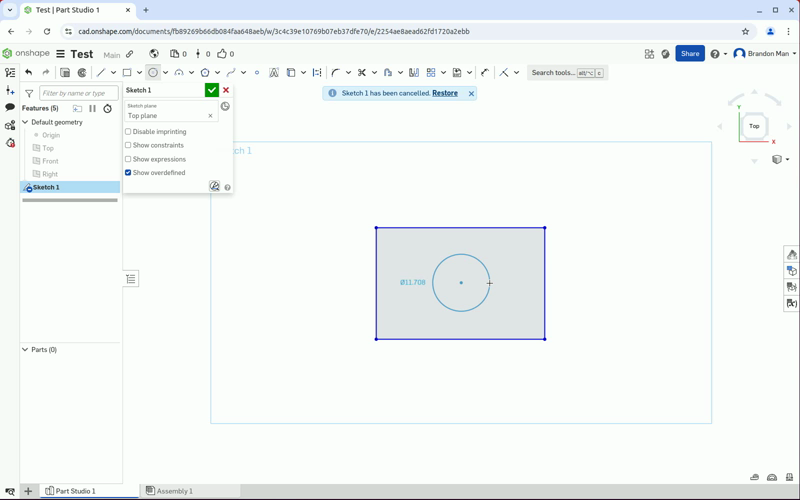
key(esc)
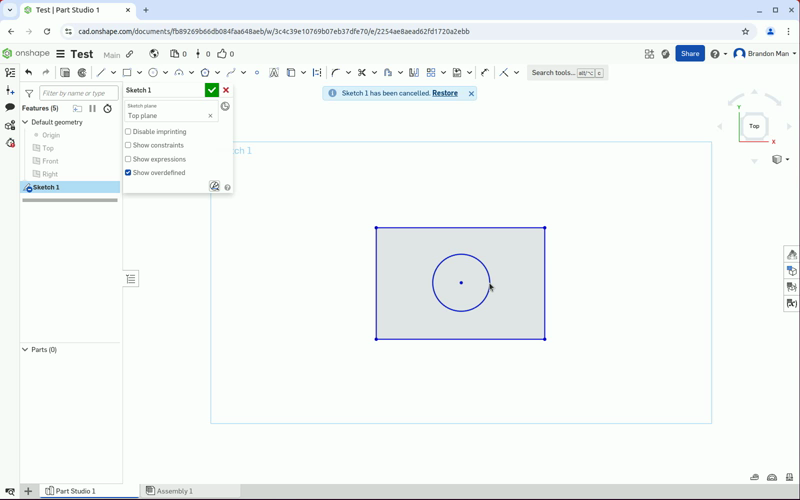
mouse_move(406, 262)
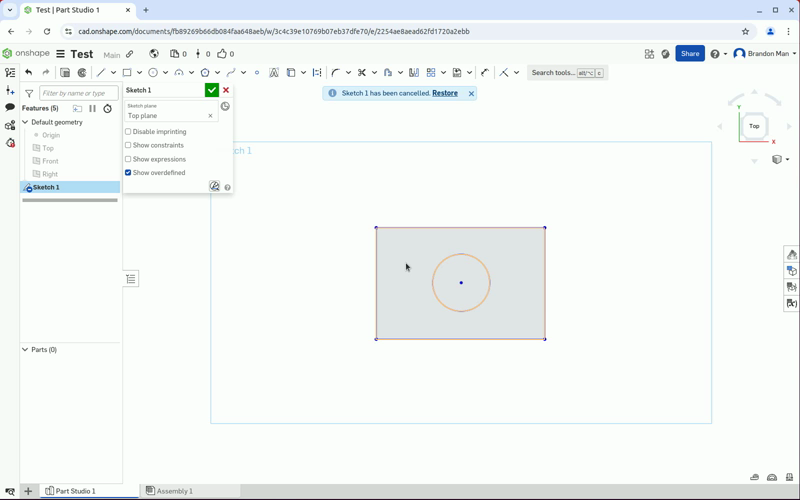
click(406, 262)
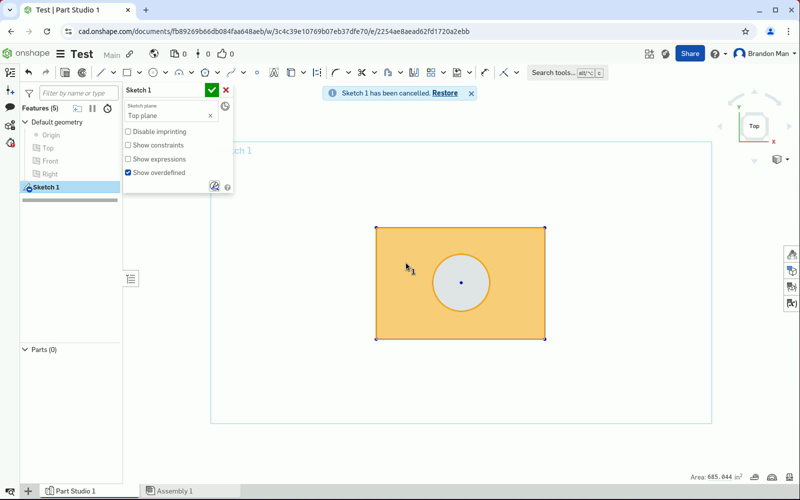
mouse_move(73, 352)
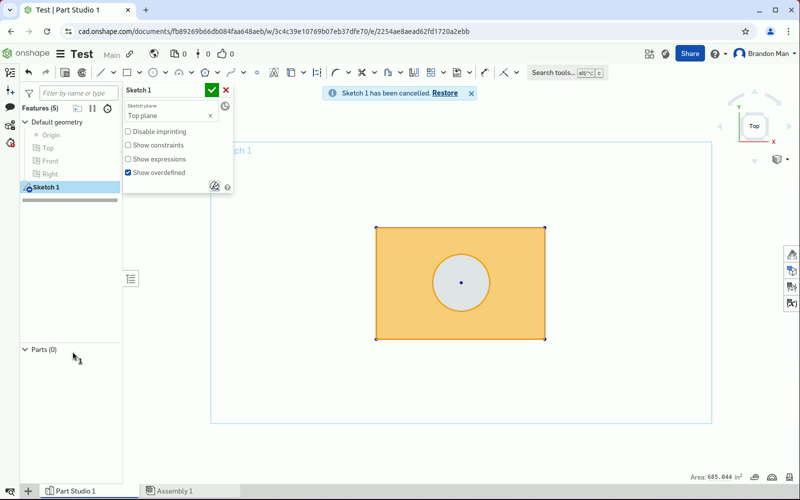
key(shift+y)
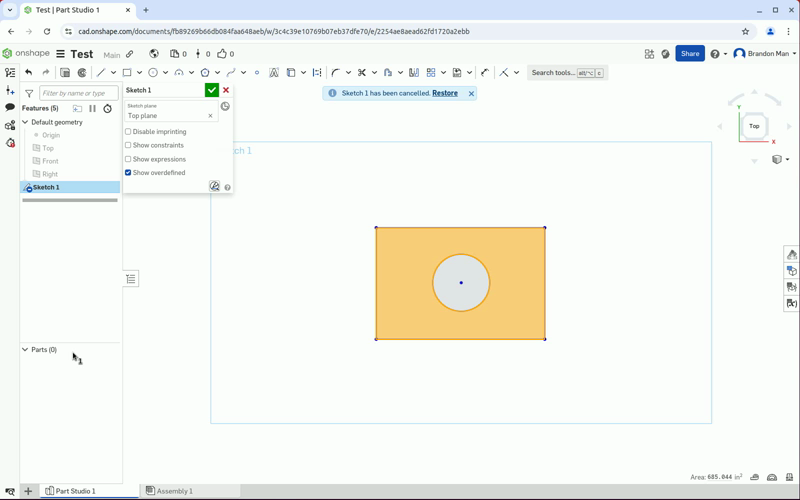
key(shift+e)
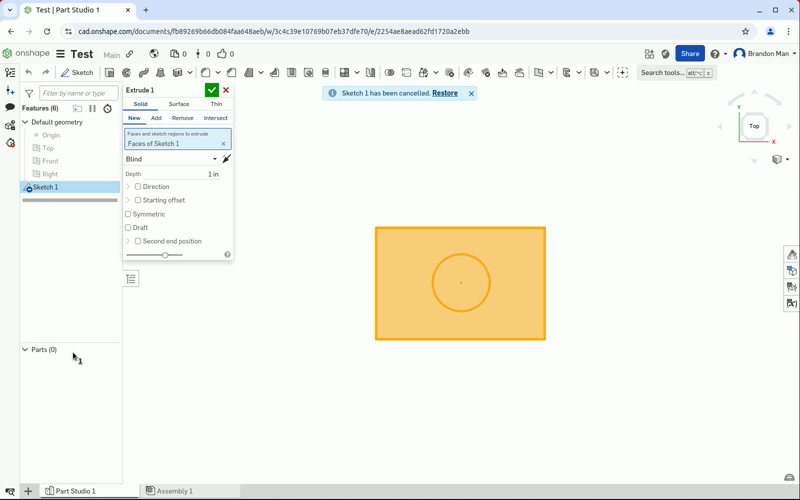
mouse_move(143, 106)
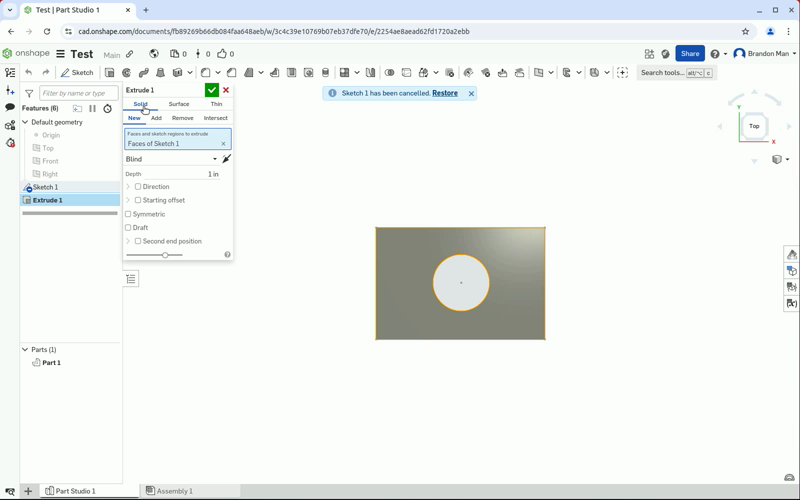
click(143, 106)
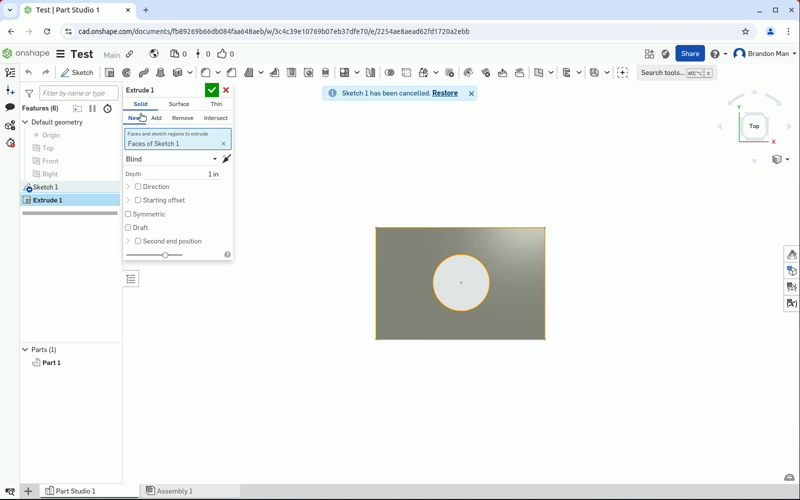
mouse_move(137, 120)
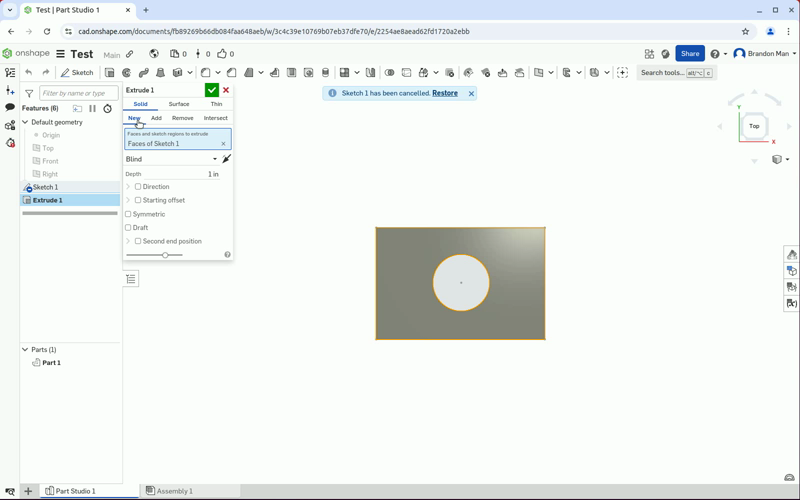
click(137, 120)
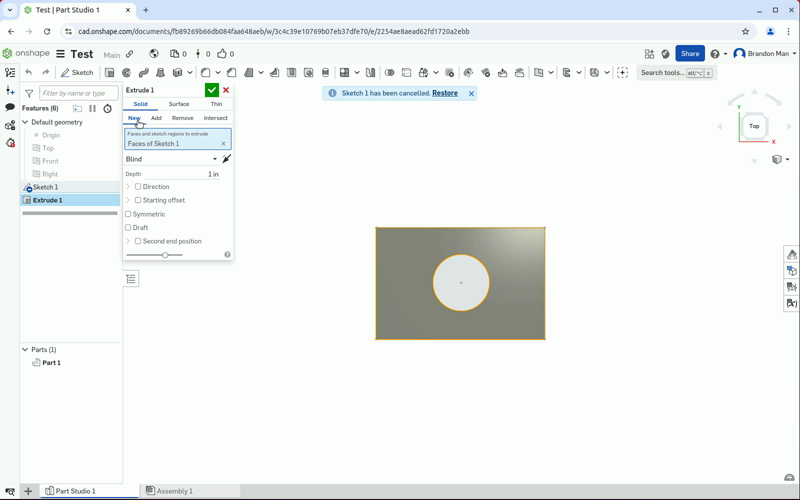
key(tab, 4)
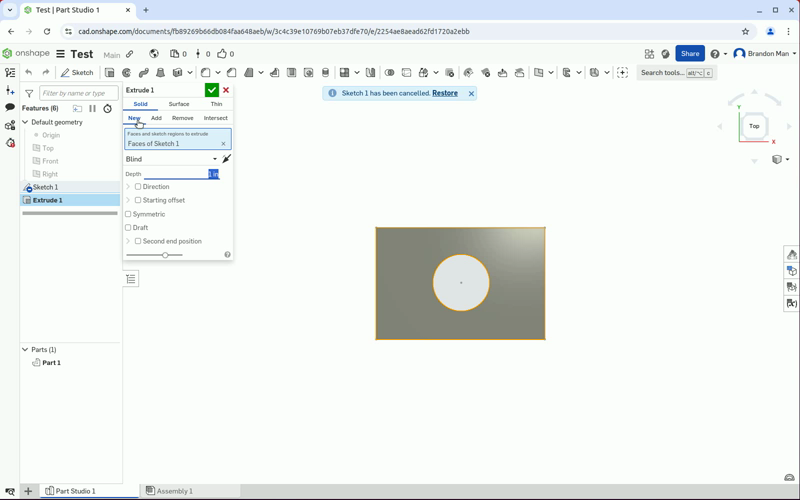
text(5.777)
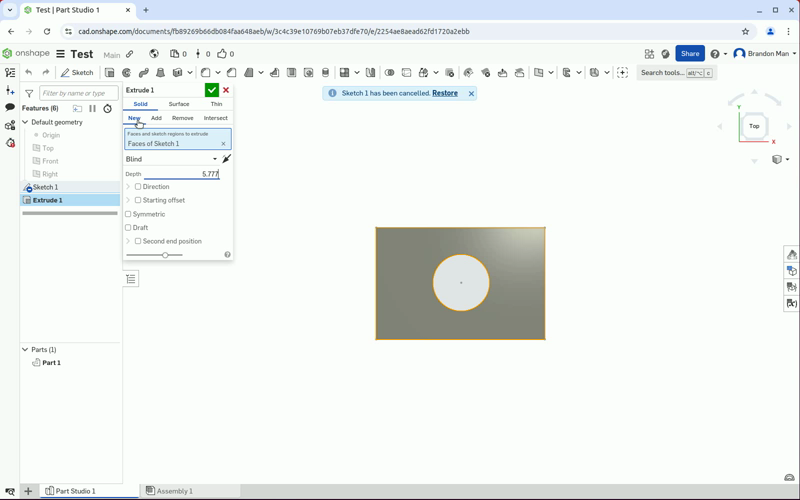
key(enter)
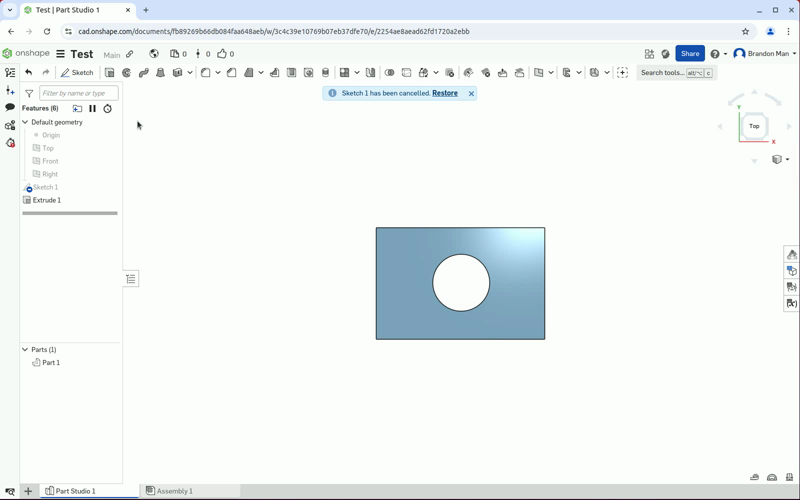
key(shift+h)
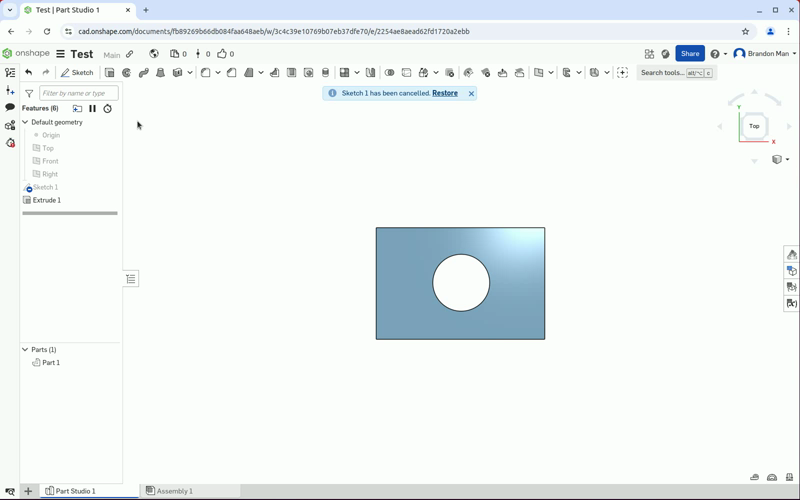
key(shift+h)
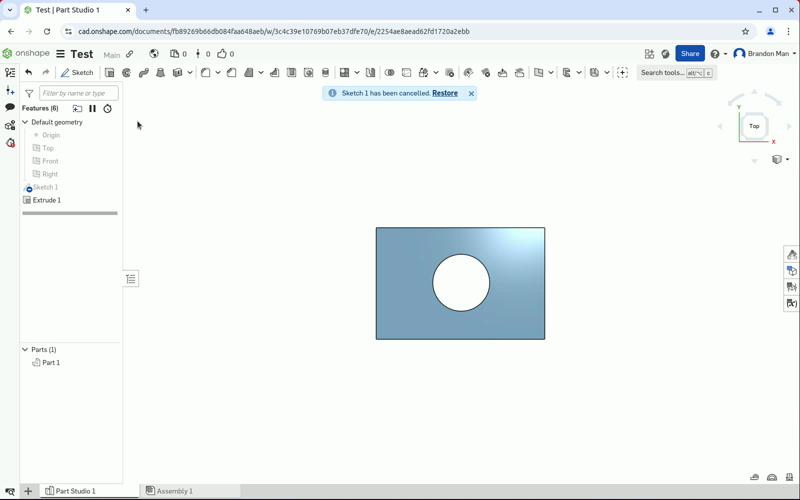
mouse_move(73, 189)
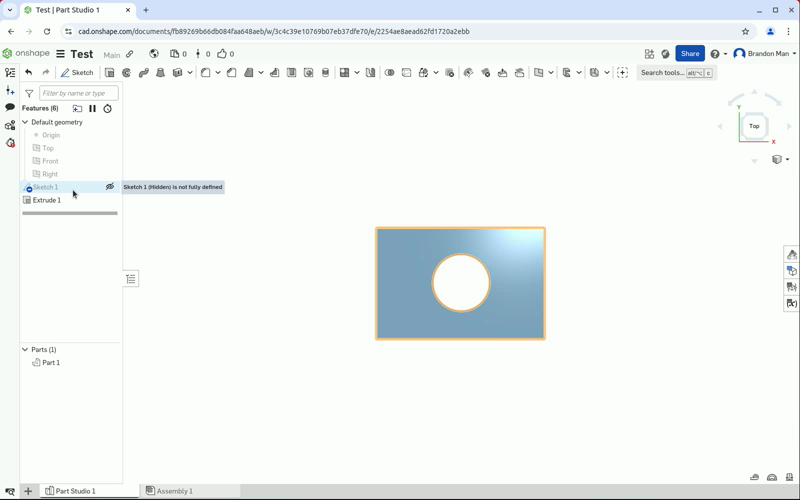
click(73, 189)
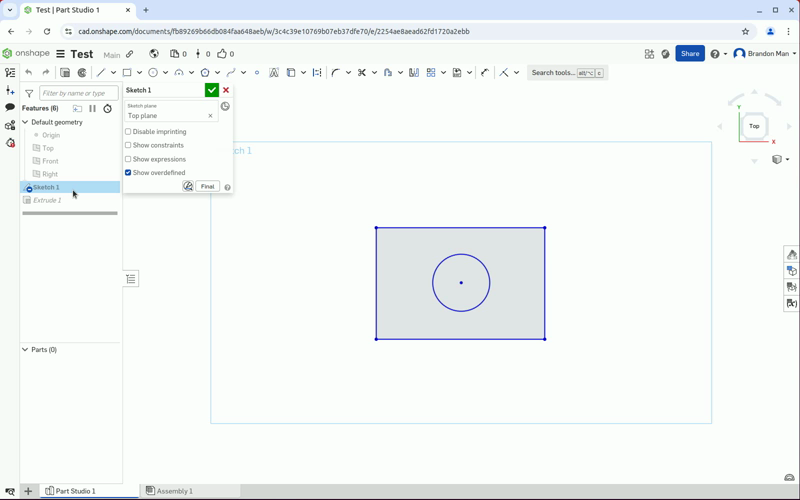
mouse_move(229, 92)
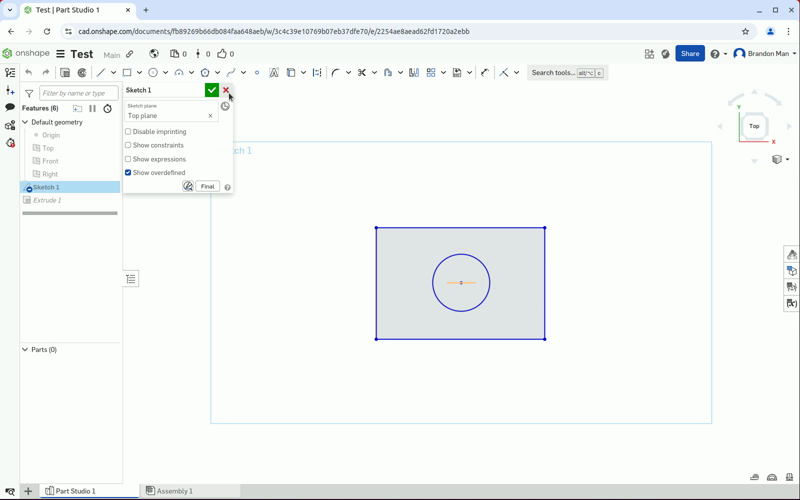
click(229, 92)
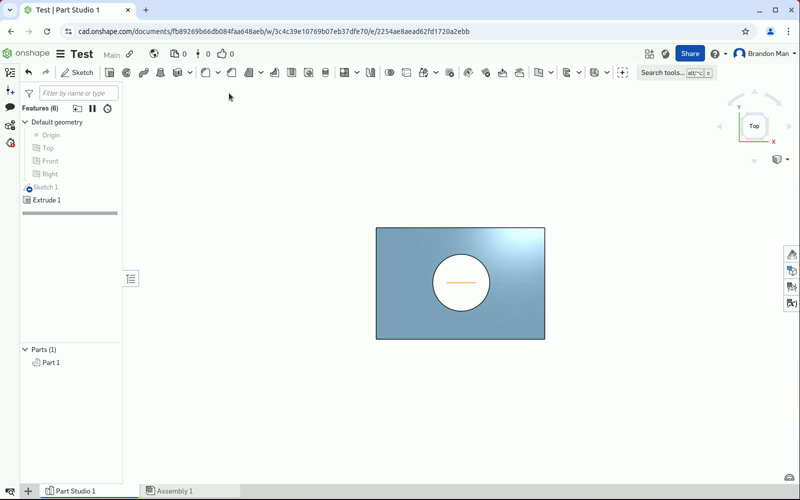
mouse_move(541, 75)
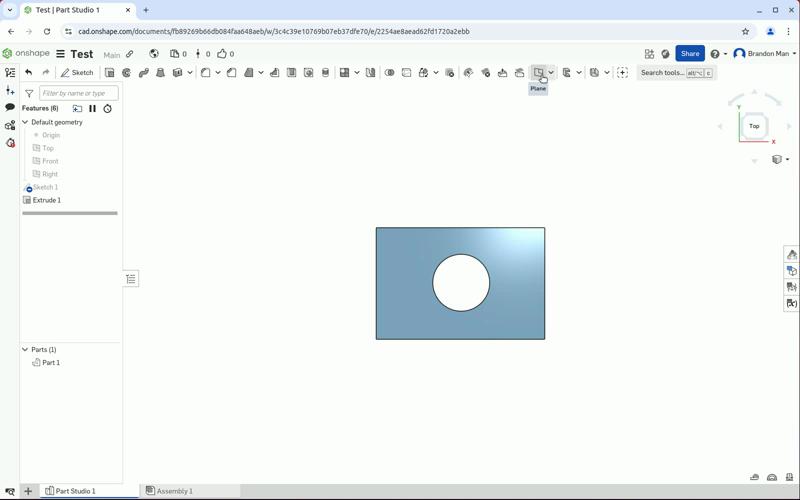
click(541, 75)
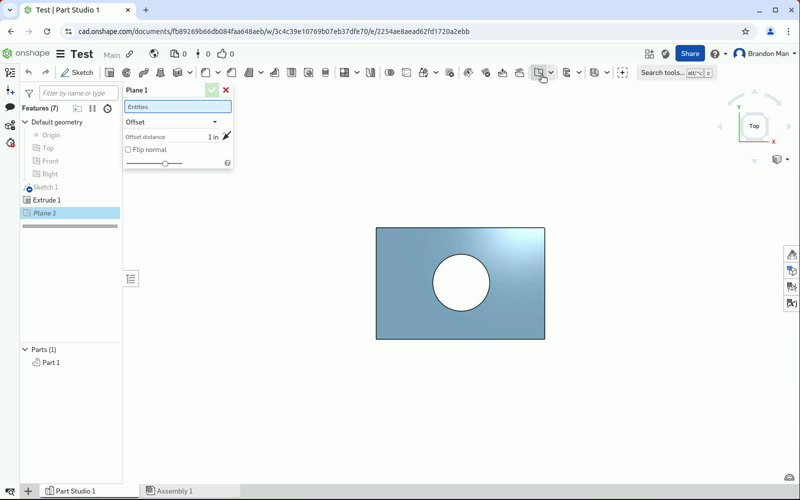
mouse_move(73, 150)
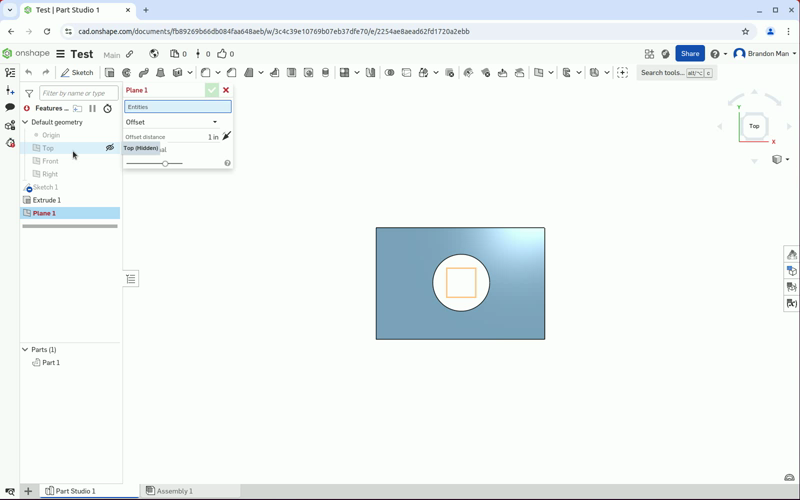
click(73, 150)
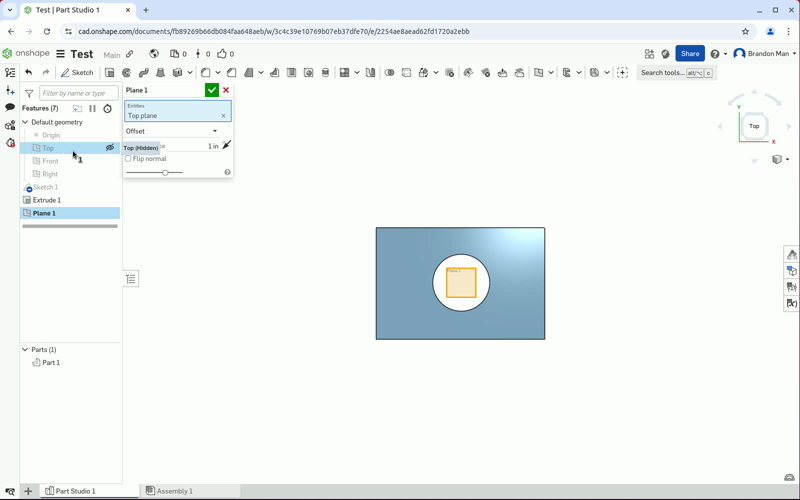
key(tab, 2)
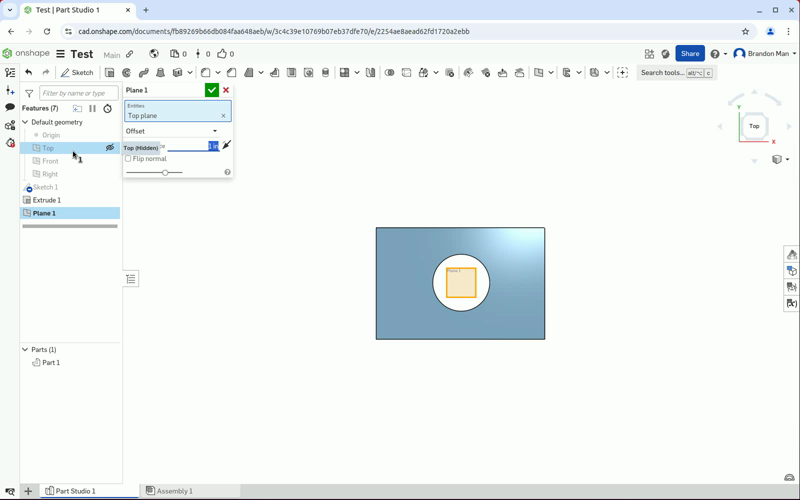
text(5.792)
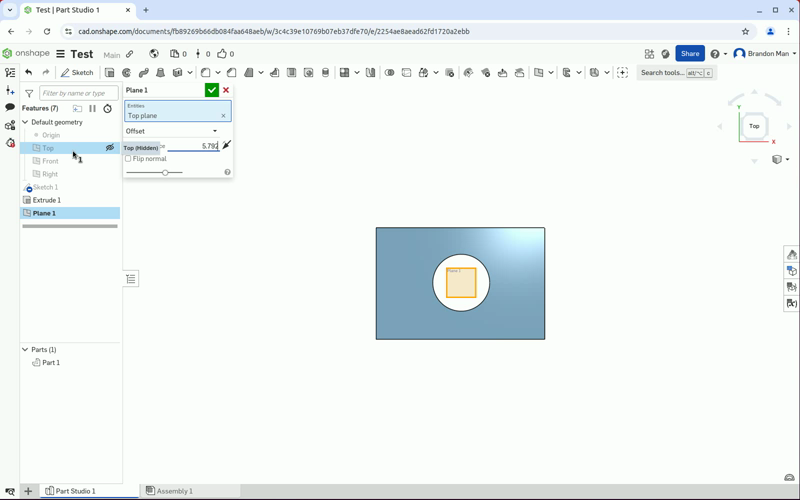
key(enter, 2)
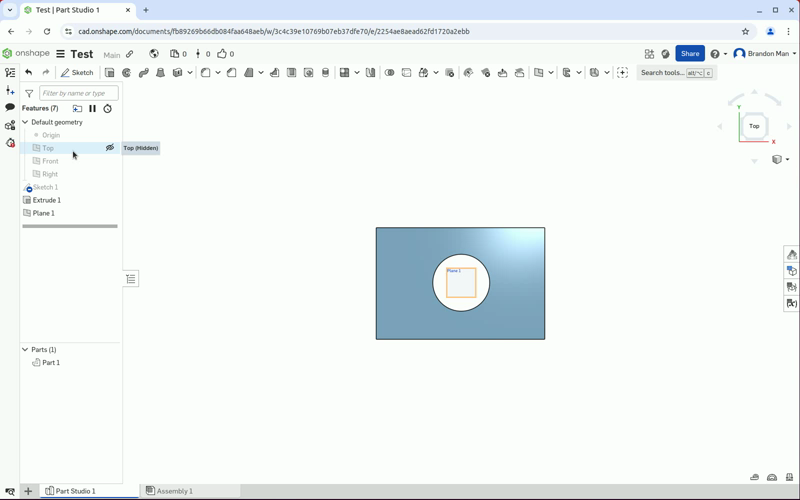
key(shift+s)
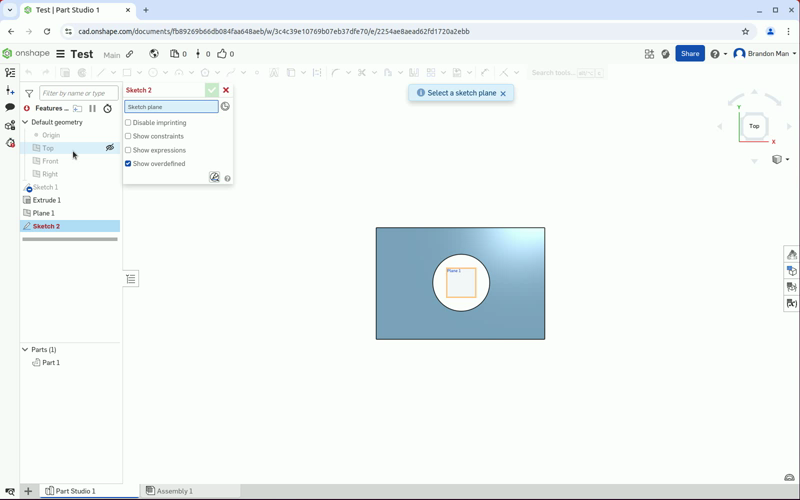
mouse_move(73, 215)
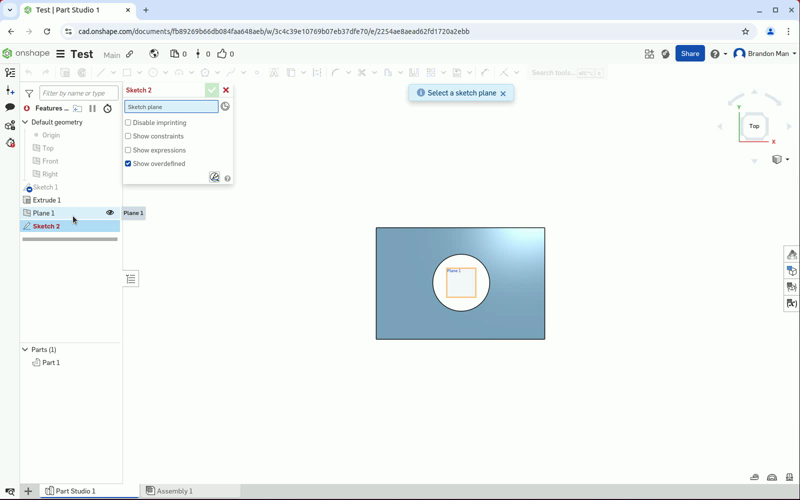
click(73, 215)
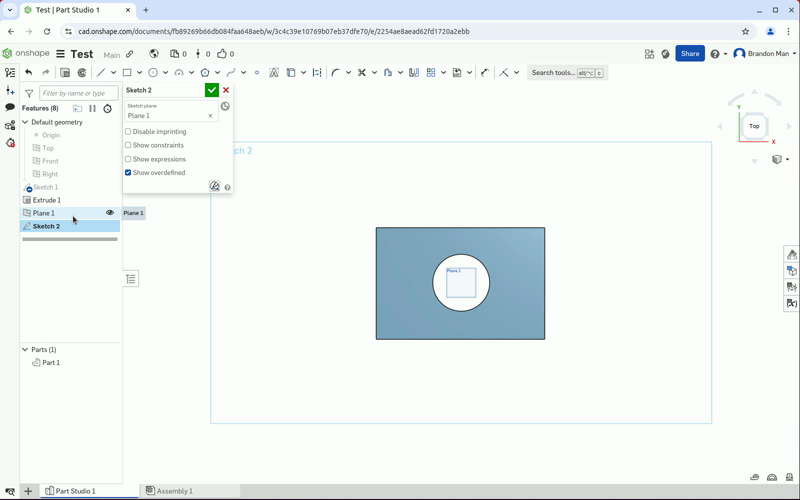
mouse_move(73, 352)
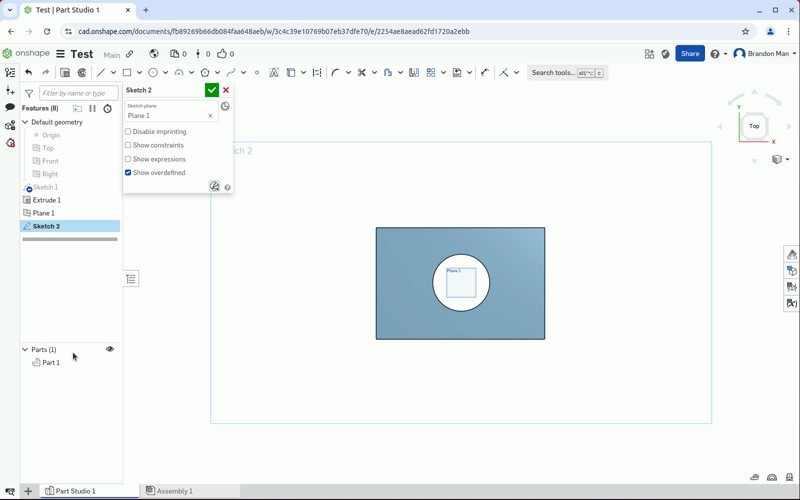
key(y)
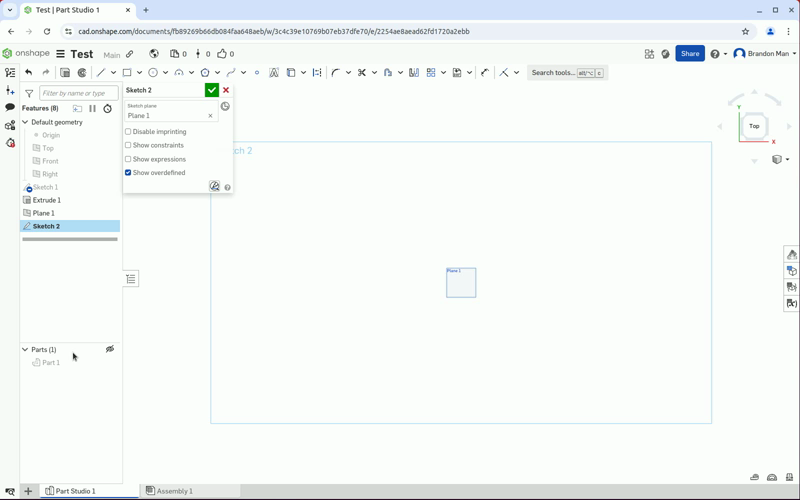
key(l)
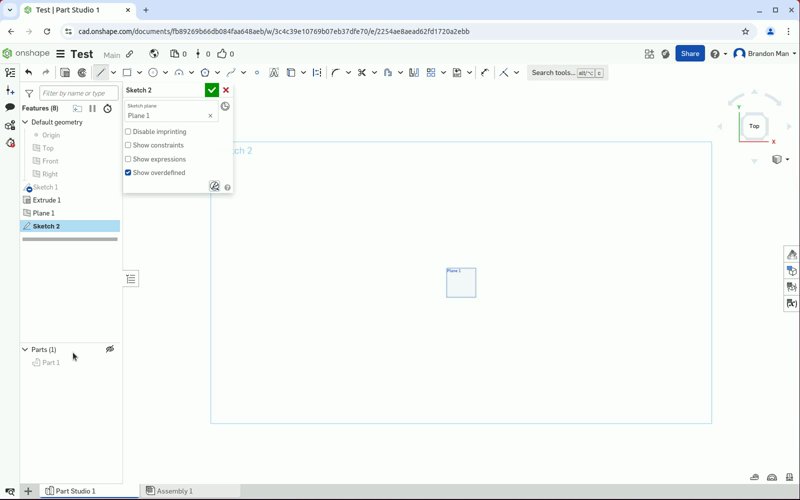
key_down(shift)
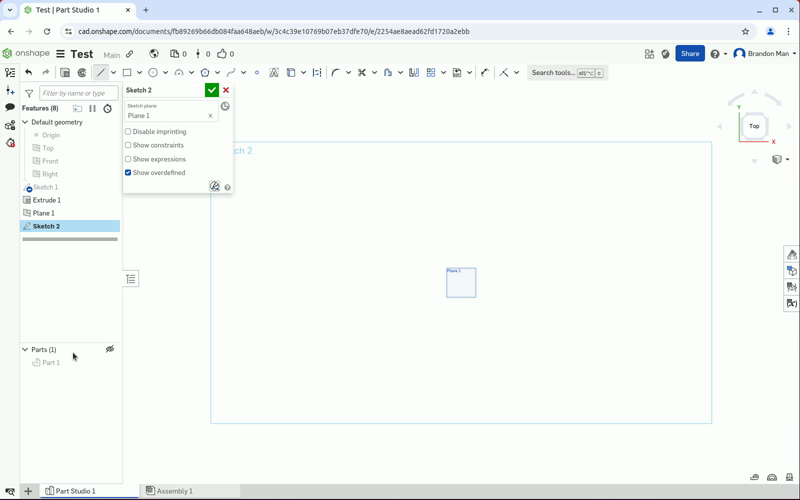
mouse_move(382, 339)
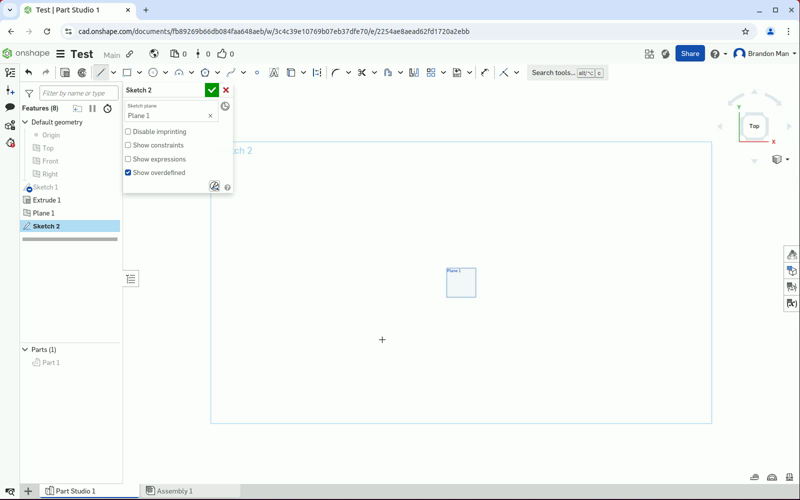
click(382, 339)
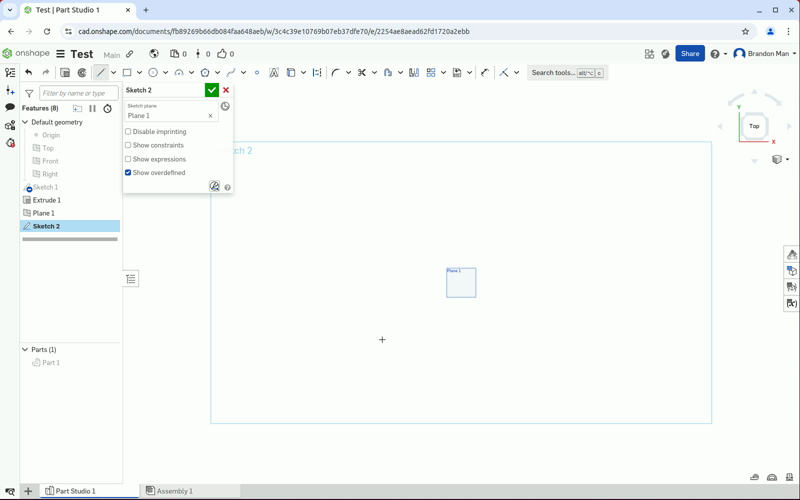
key_up(shift)
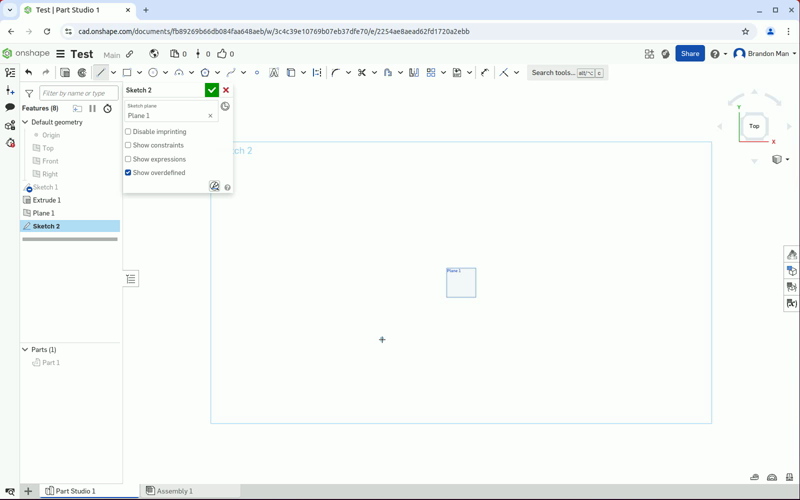
key_down(shift)
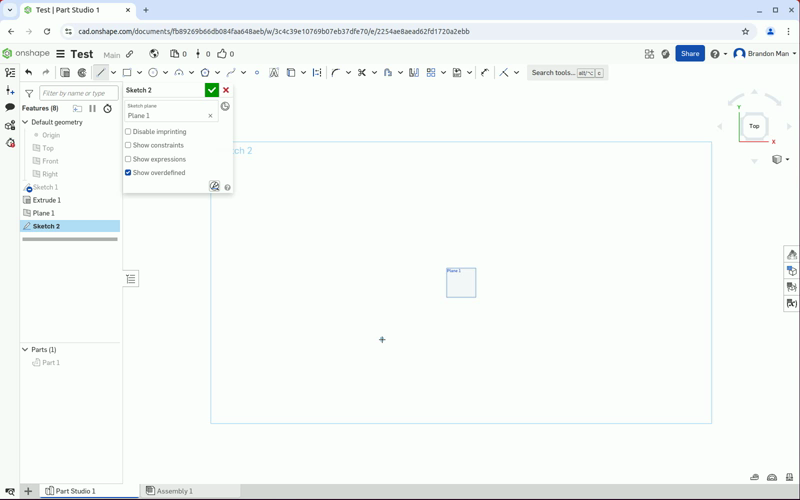
mouse_move(412, 339)
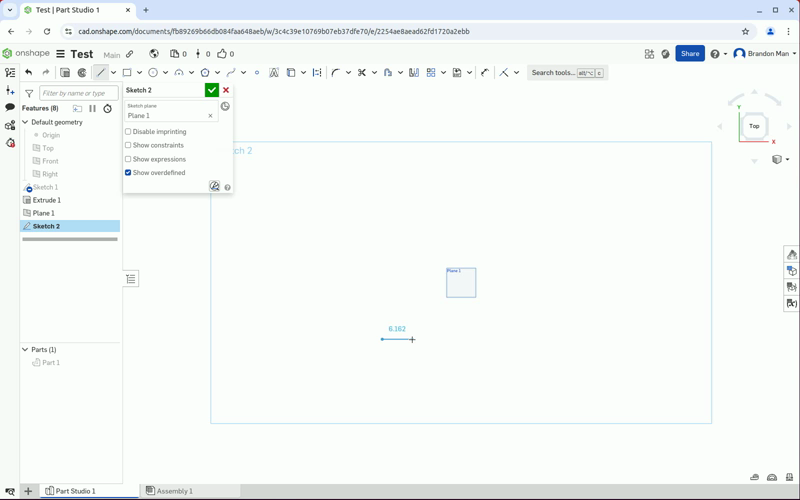
mouse_move(396, 339)
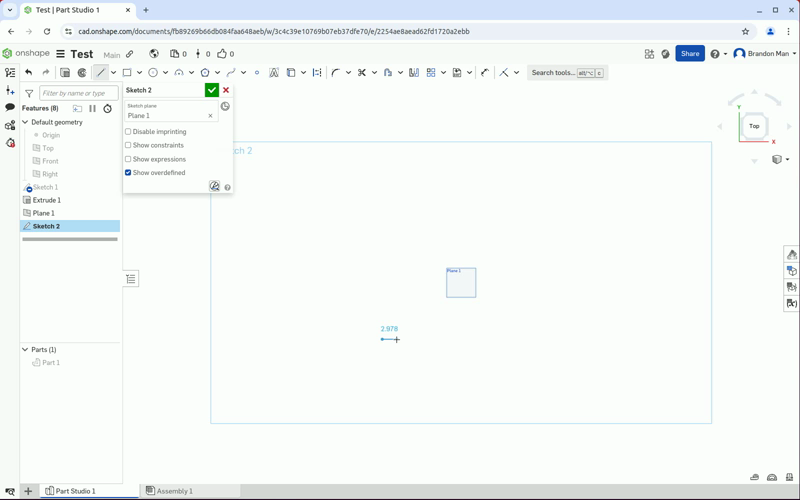
click(396, 339)
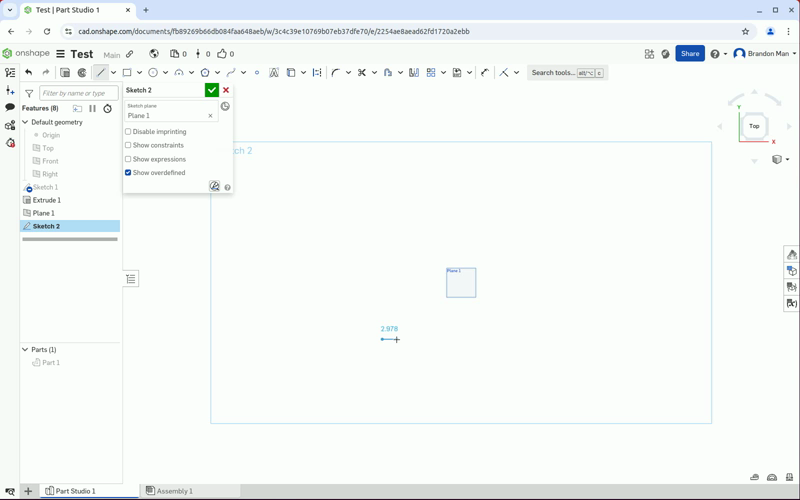
key_up(shift)
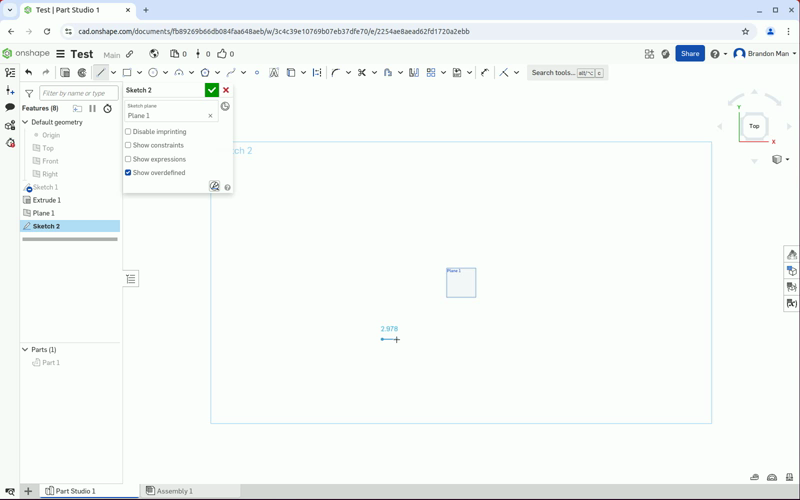
key_down(shift)
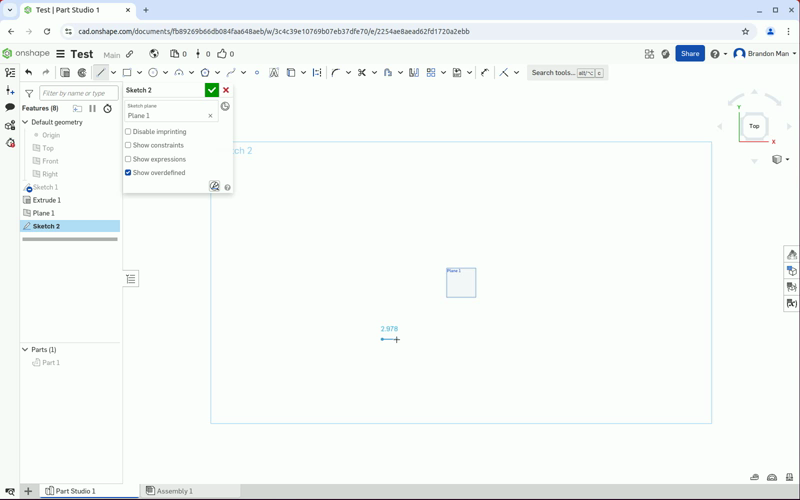
mouse_move(396, 226)
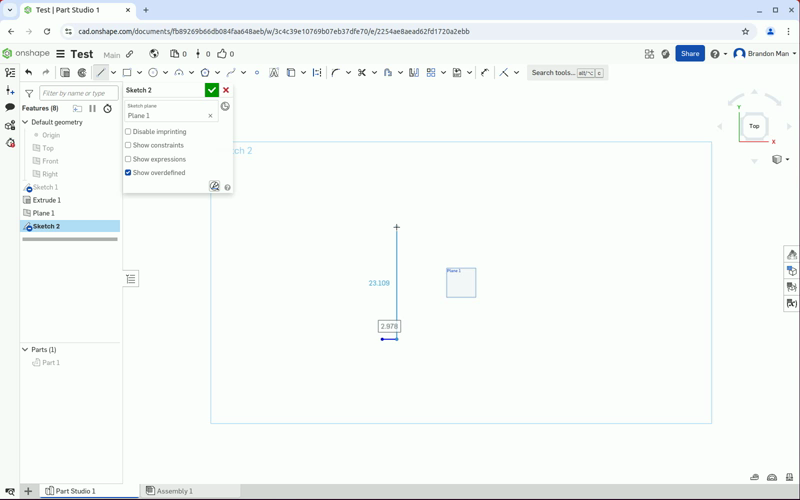
click(396, 226)
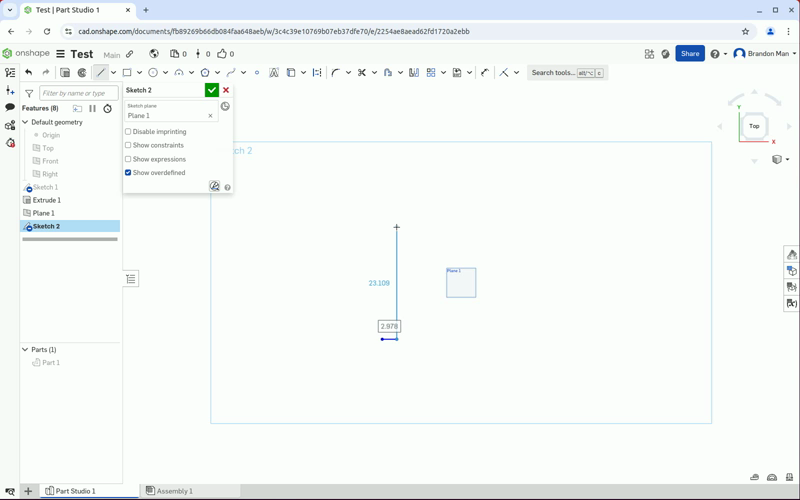
key_up(shift)
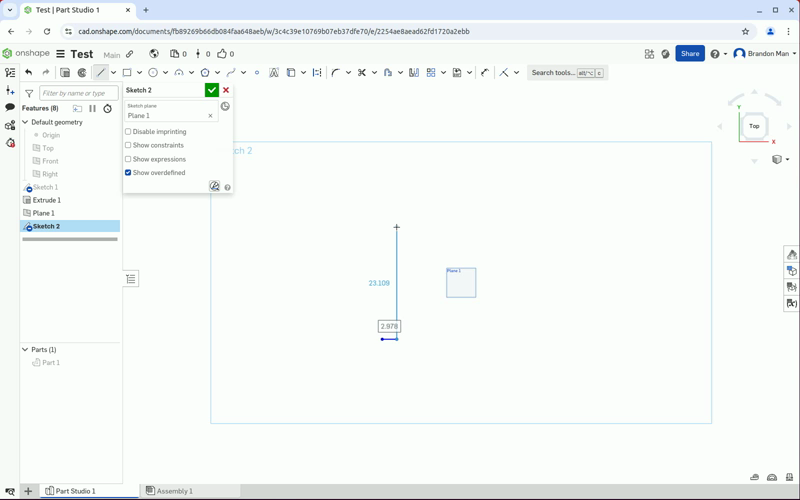
key_down(shift)
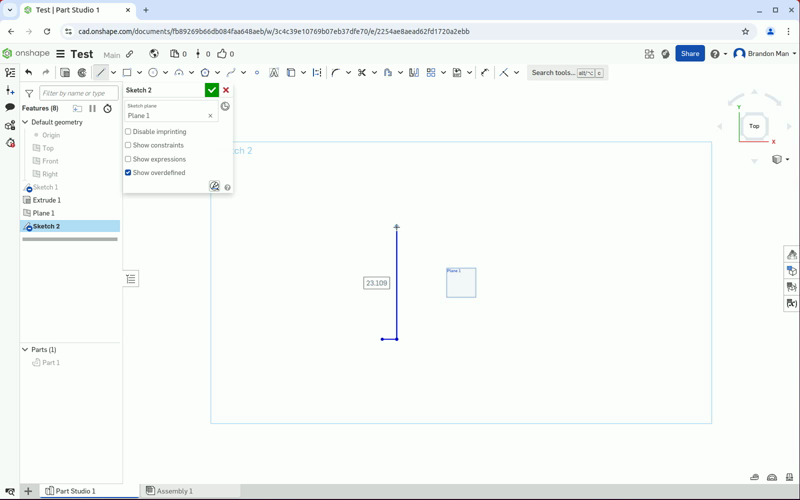
mouse_move(426, 226)
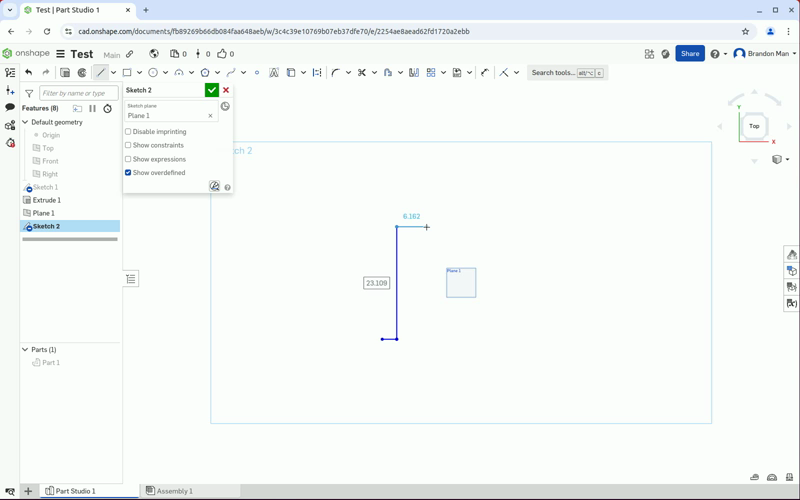
mouse_move(382, 226)
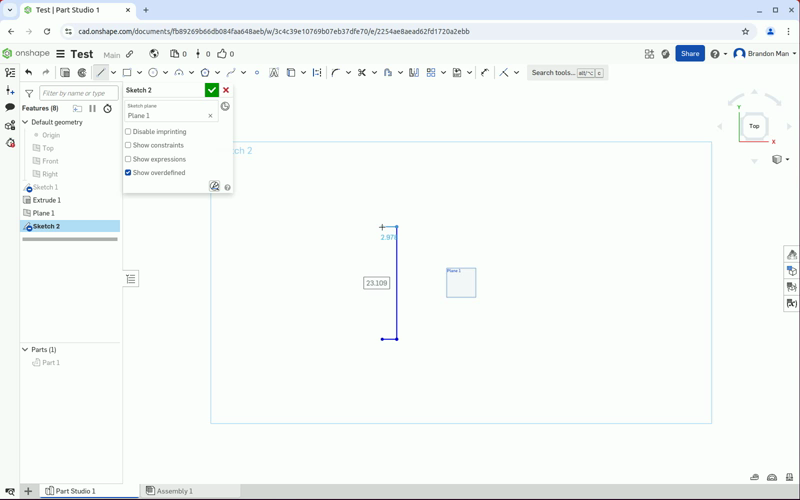
click(382, 226)
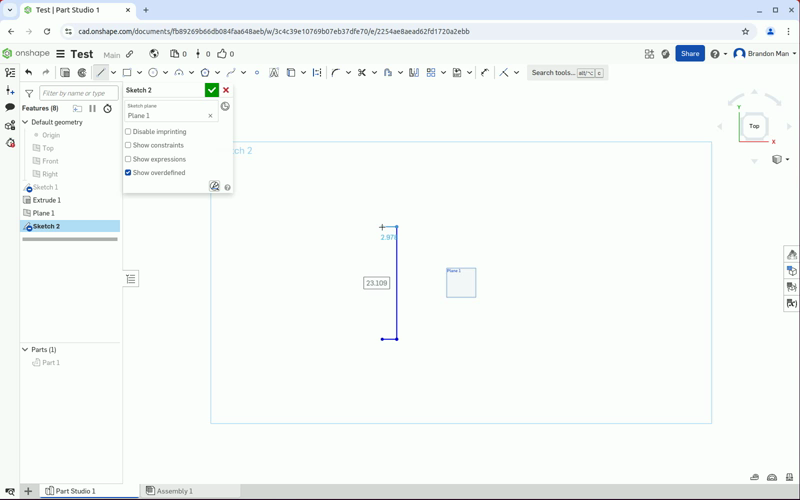
key_up(shift)
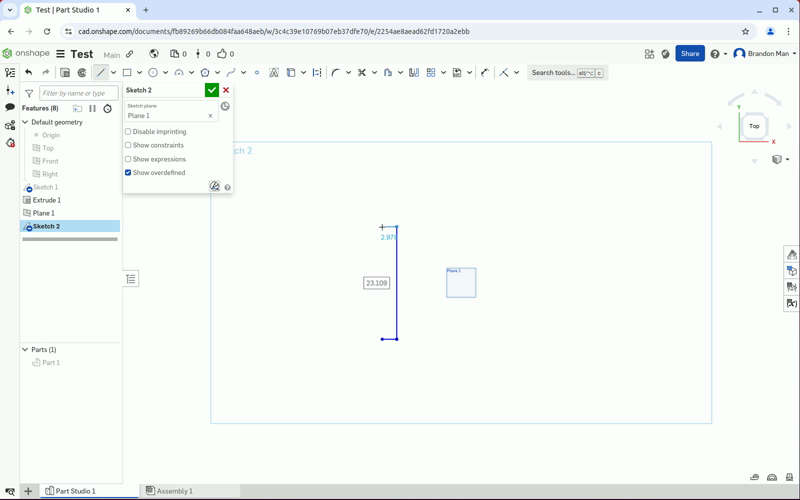
key_down(shift)
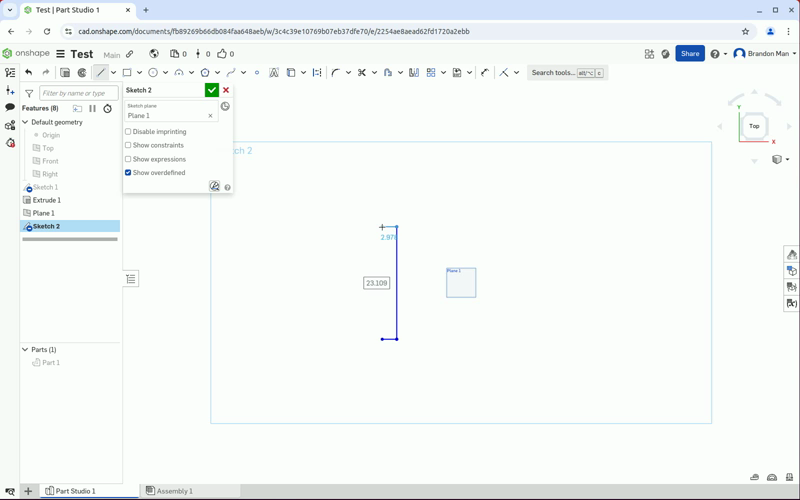
mouse_move(382, 339)
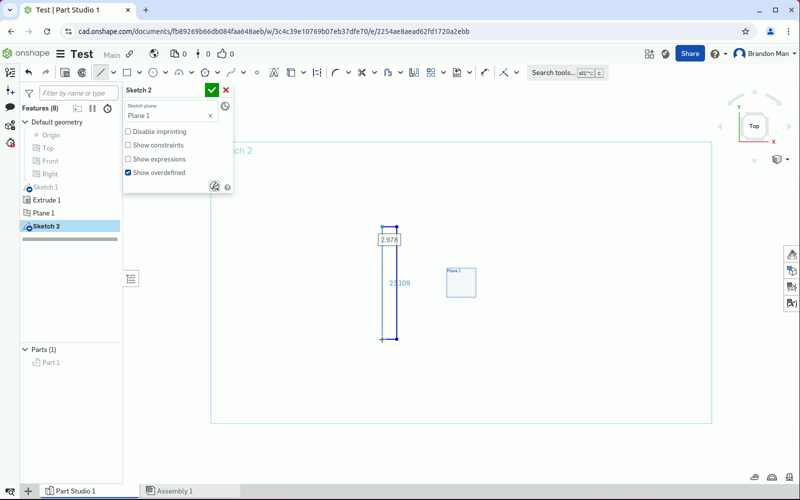
key_up(shift)
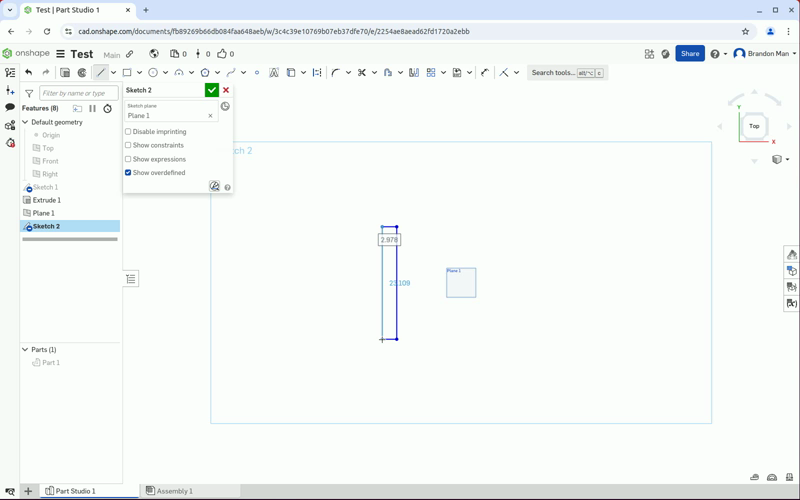
click(382, 339)
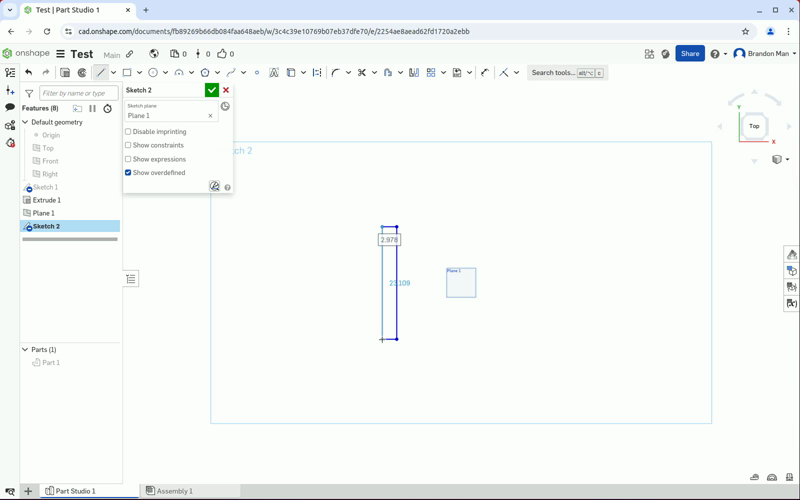
key(esc)
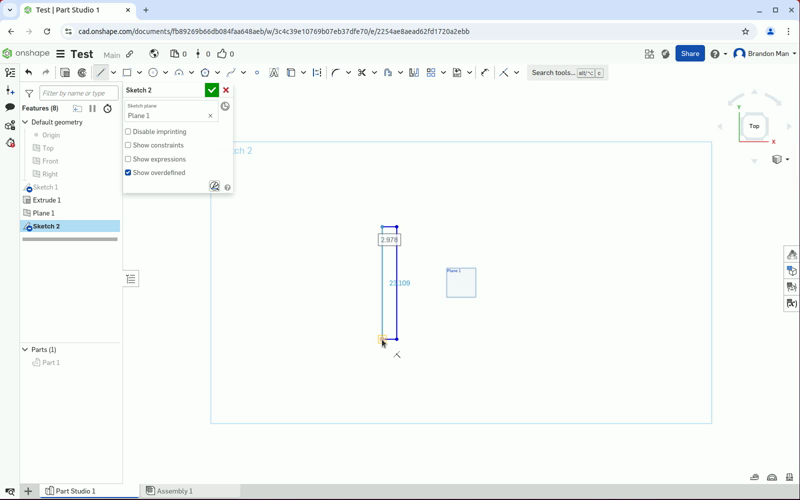
mouse_move(384, 290)
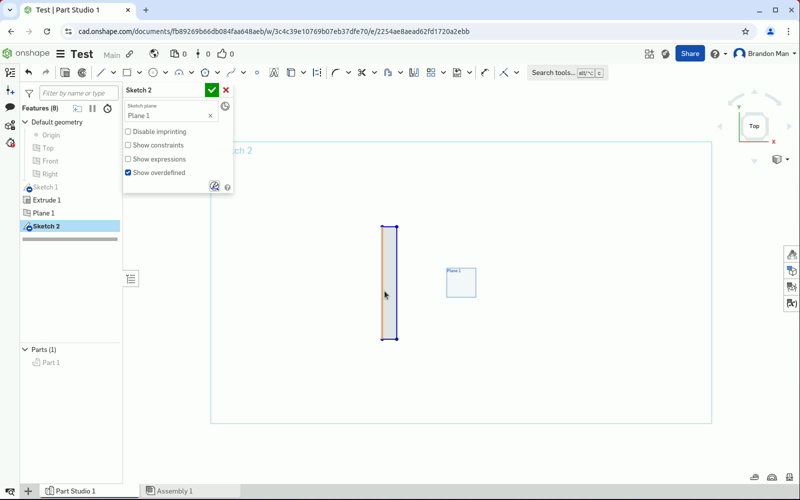
scroll(6)
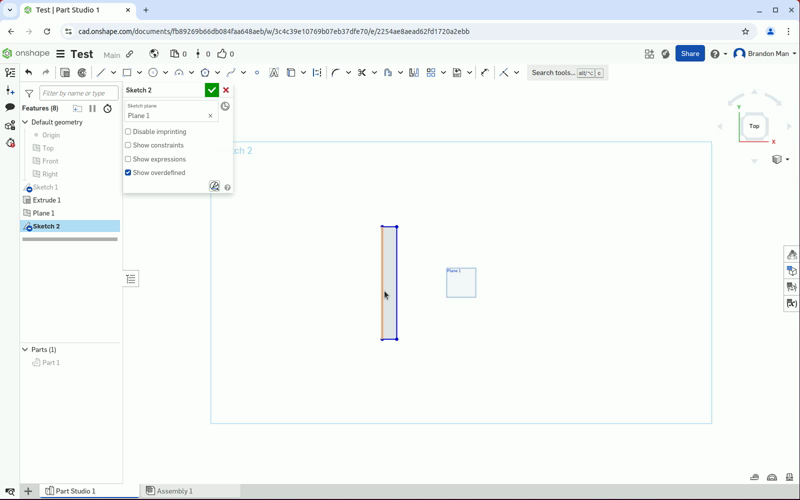
scroll(6)
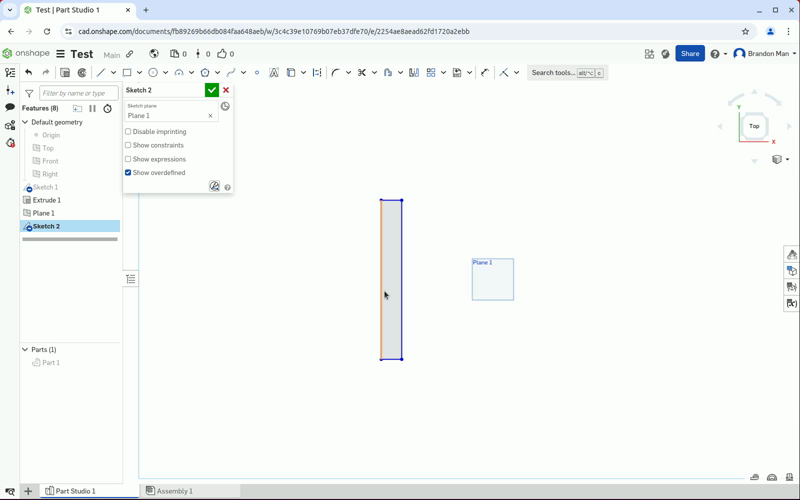
scroll(6)
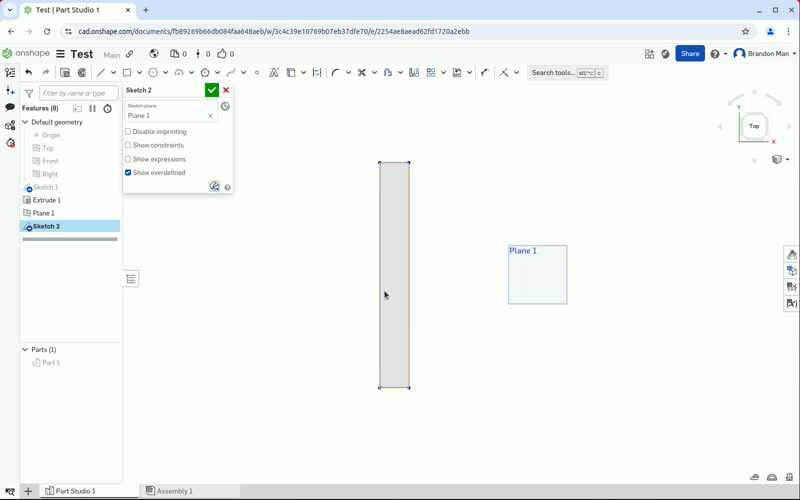
scroll(6)
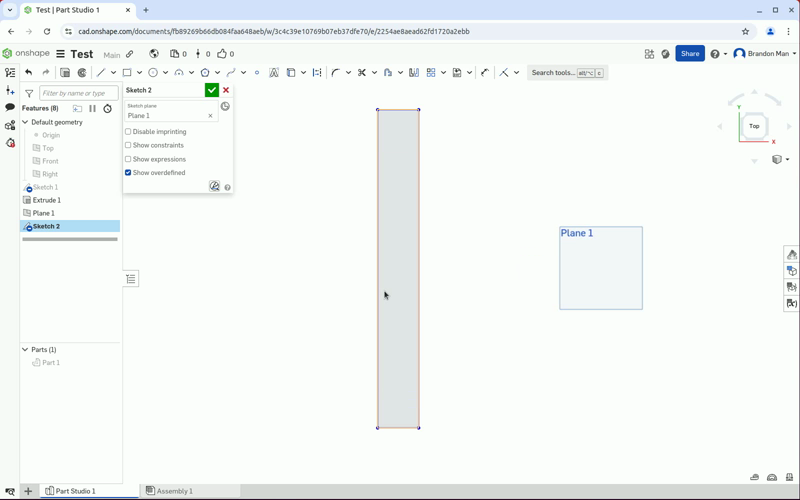
scroll(6)
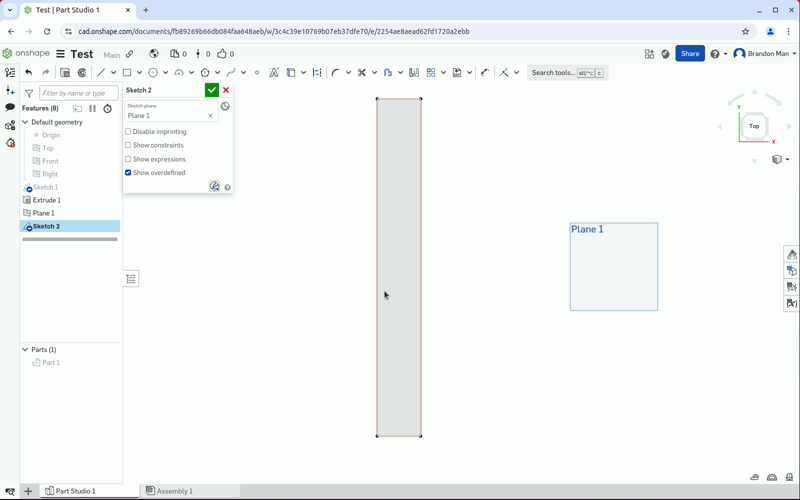
scroll(6)
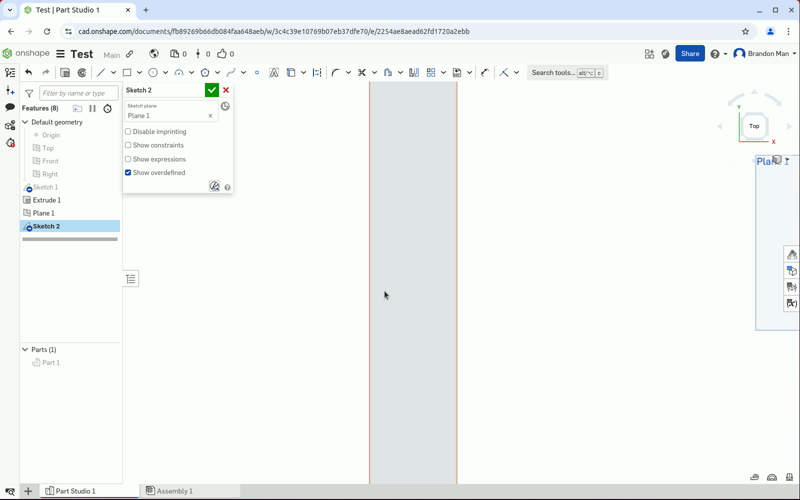
scroll(6)
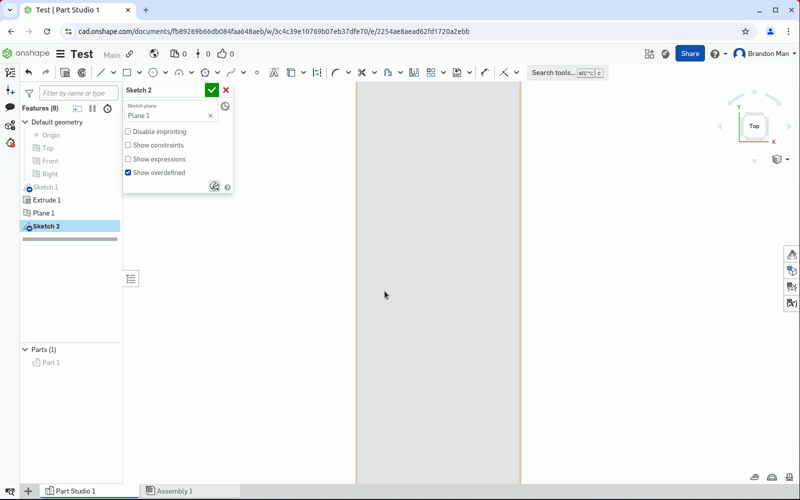
click(384, 290)
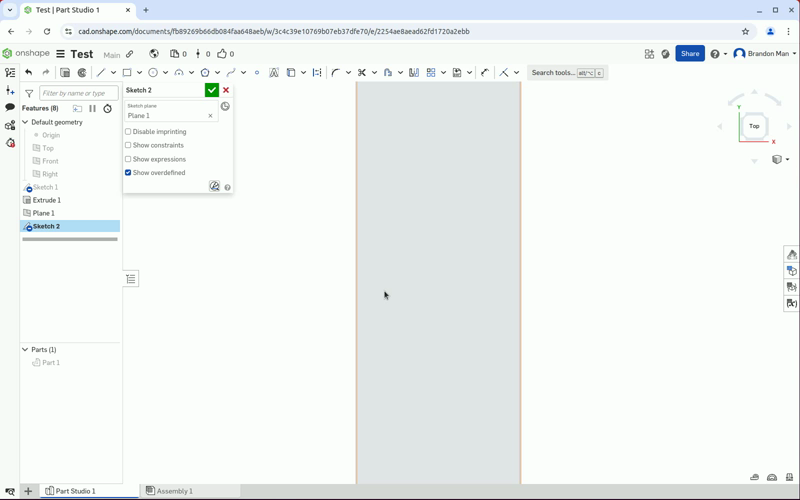
scroll(-6)
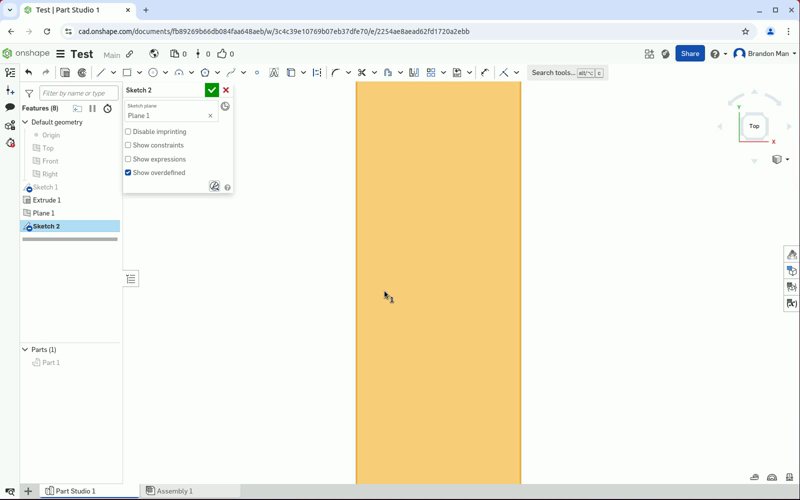
scroll(-6)
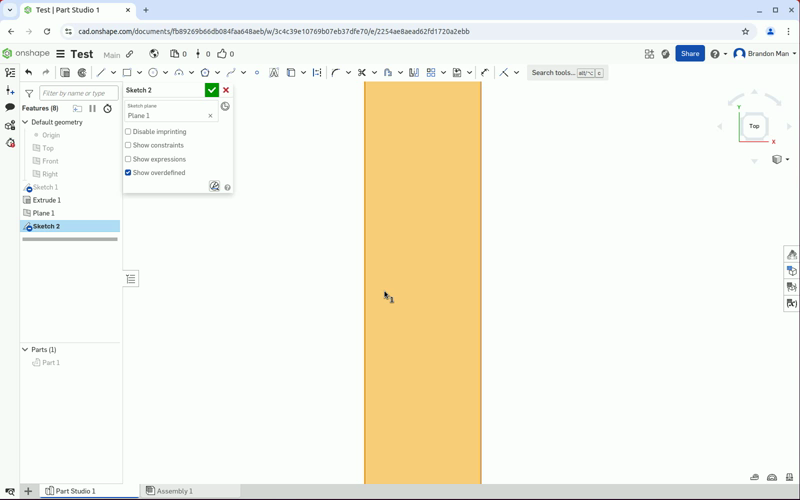
scroll(-6)
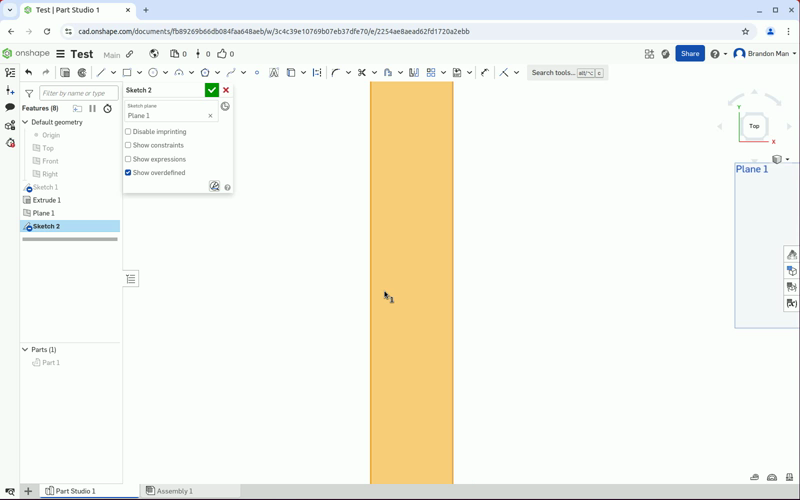
scroll(-6)
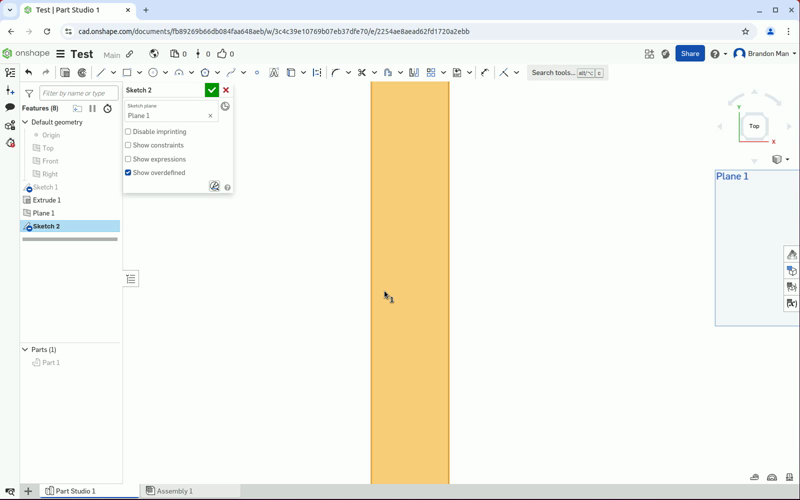
scroll(-6)
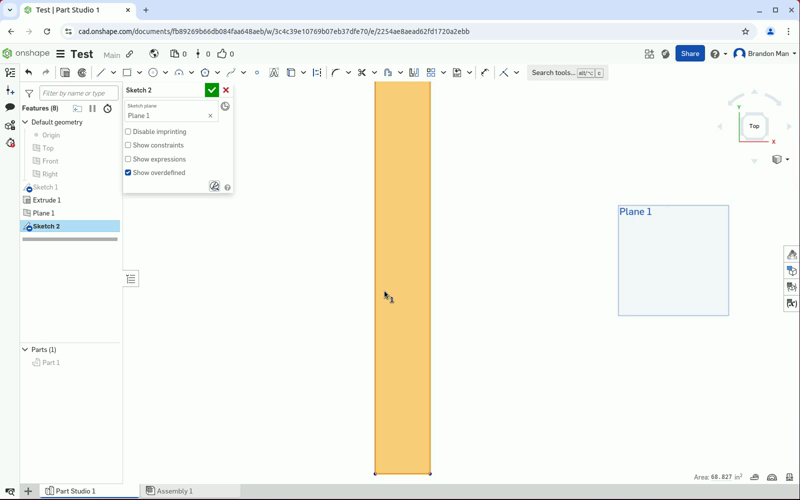
scroll(-6)
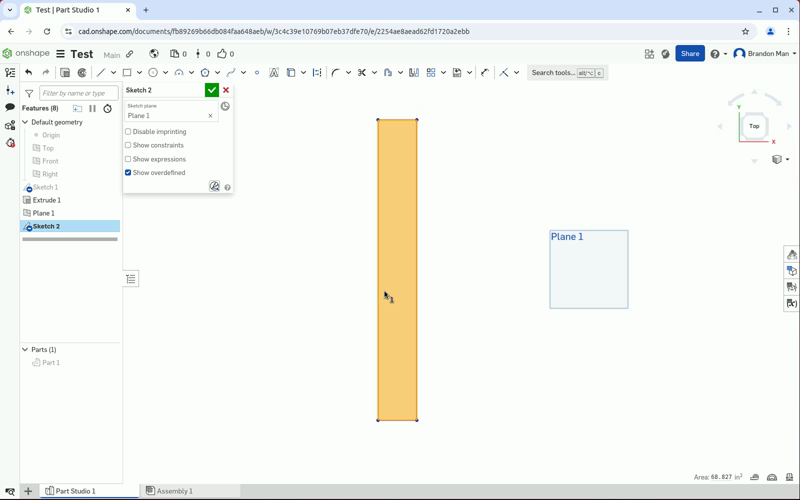
scroll(-6)
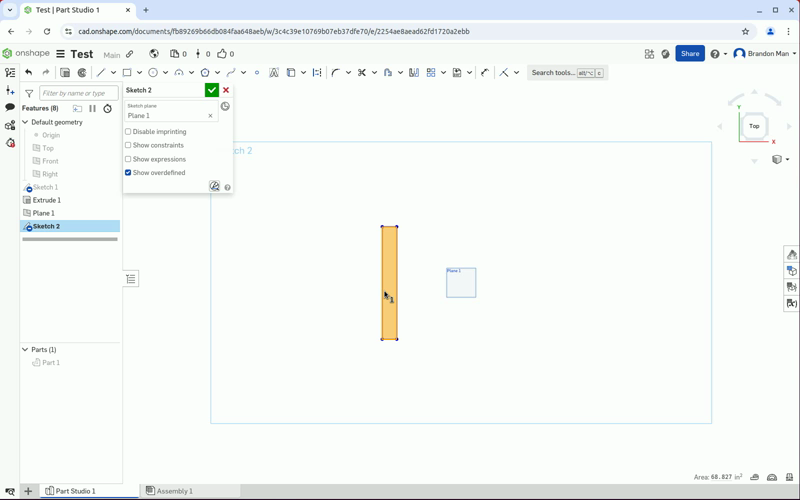
mouse_move(73, 352)
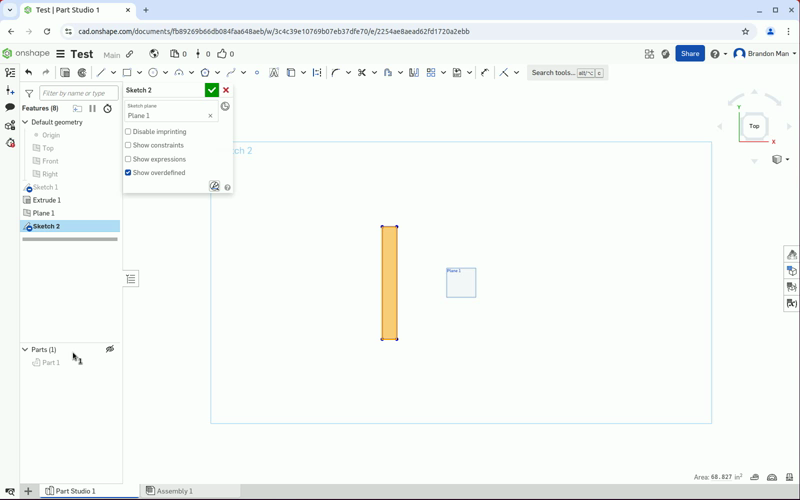
key(shift+y)
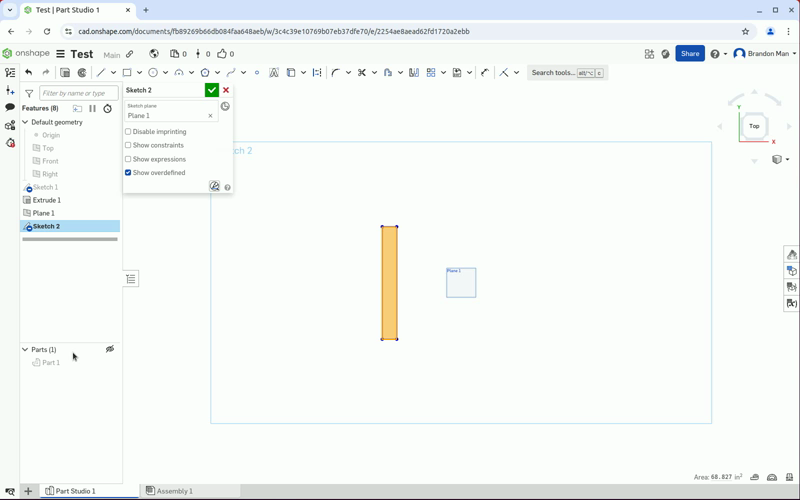
key(shift+e)
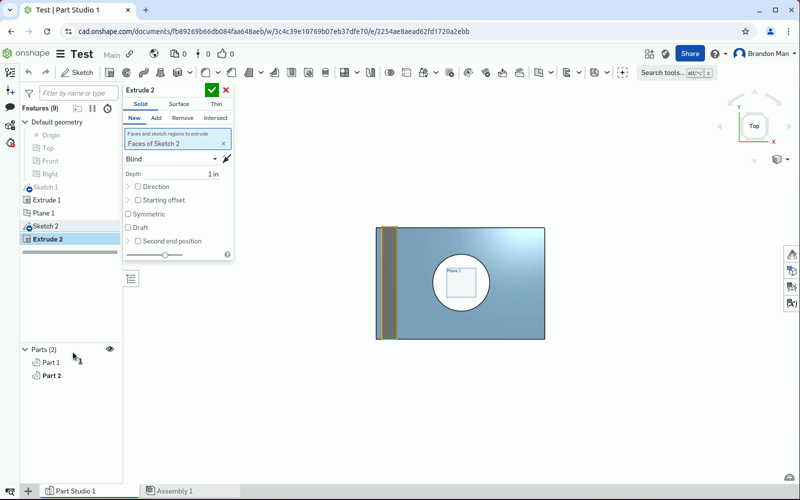
mouse_move(143, 106)
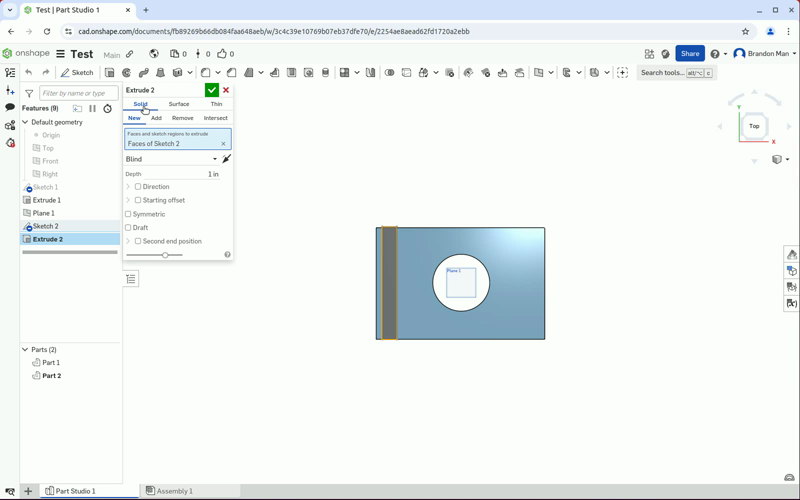
click(143, 106)
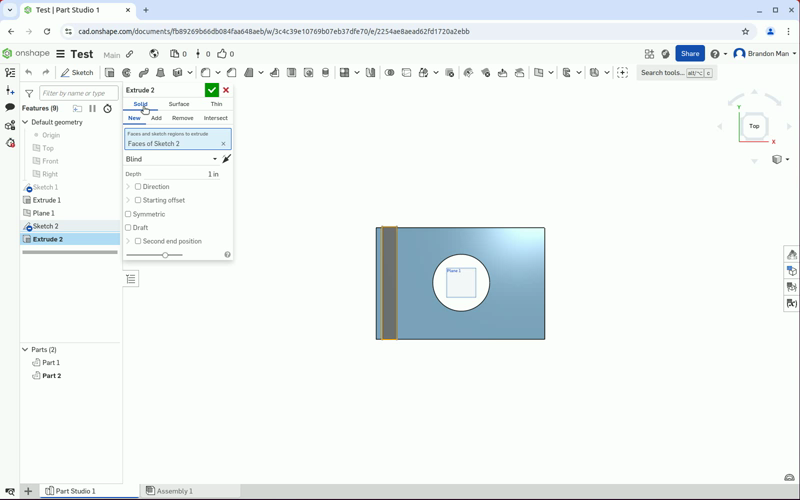
mouse_move(186, 120)
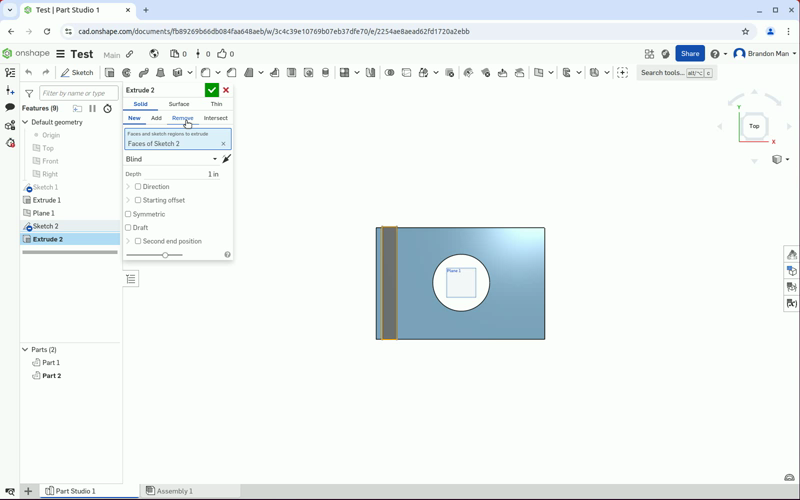
click(186, 120)
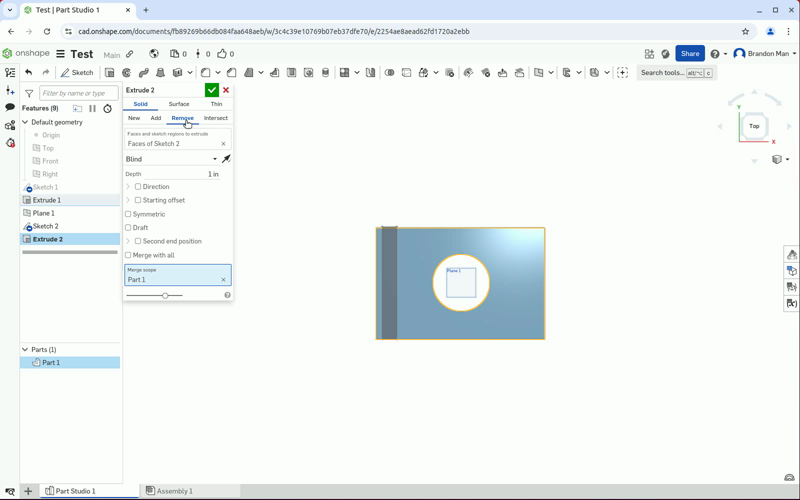
key(tab, 4)
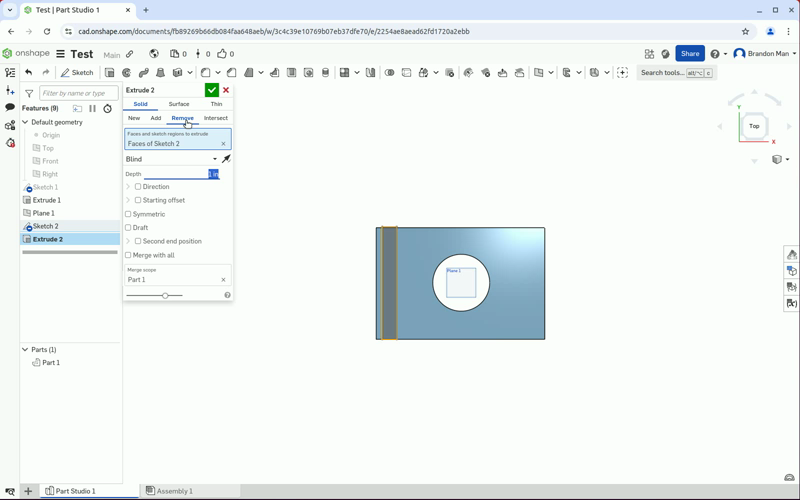
text(1.204)
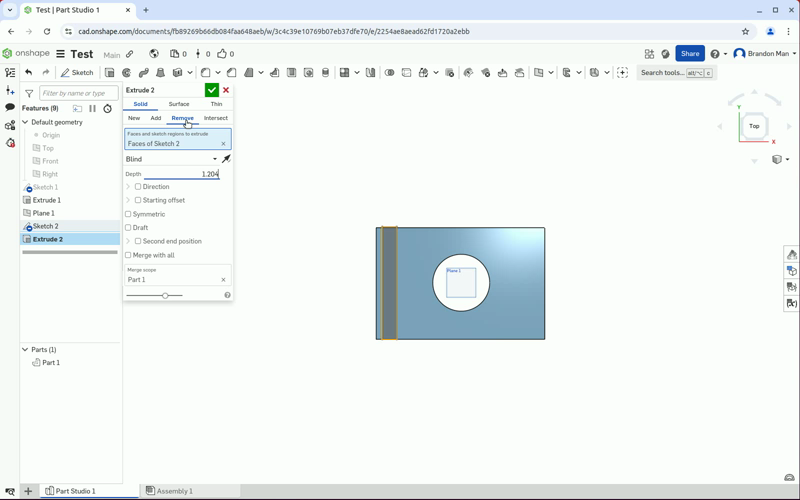
key(tab, 6)
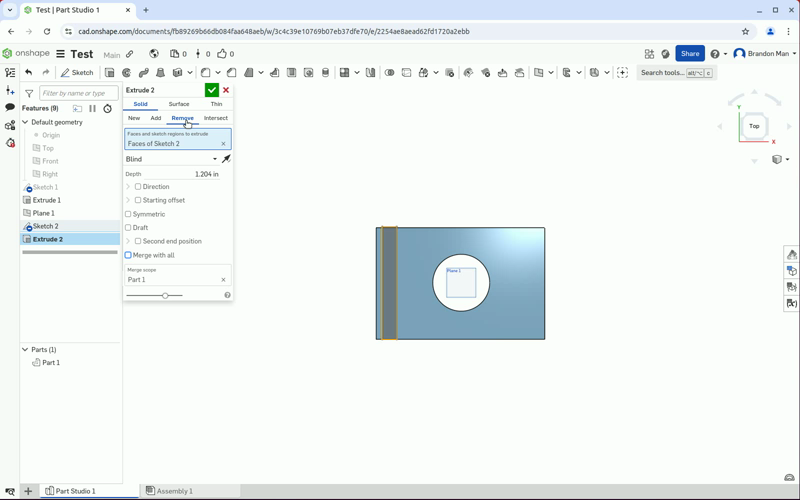
key(space)
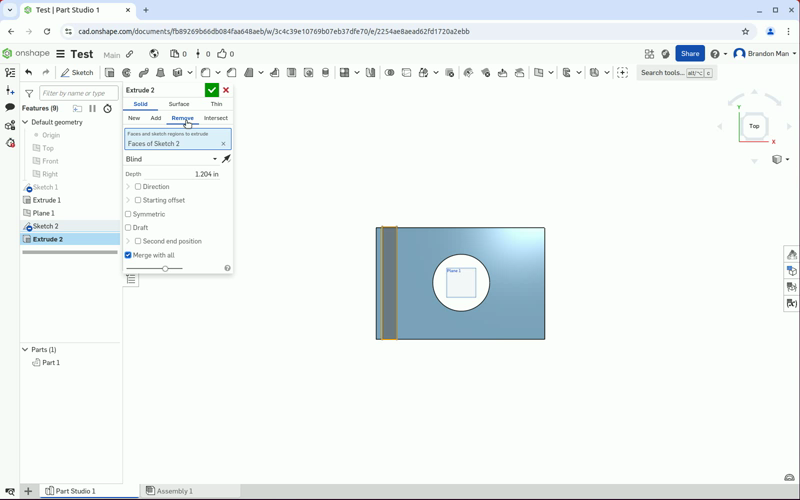
key(enter)
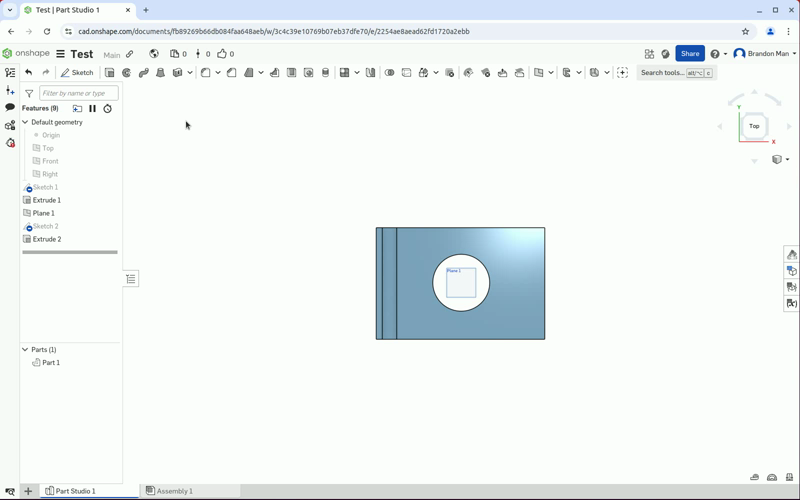
key(shift+h)
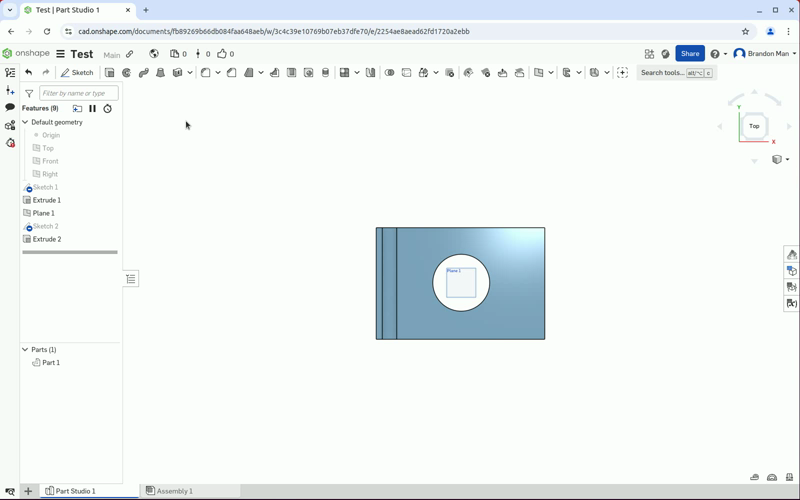
key(shift+h)
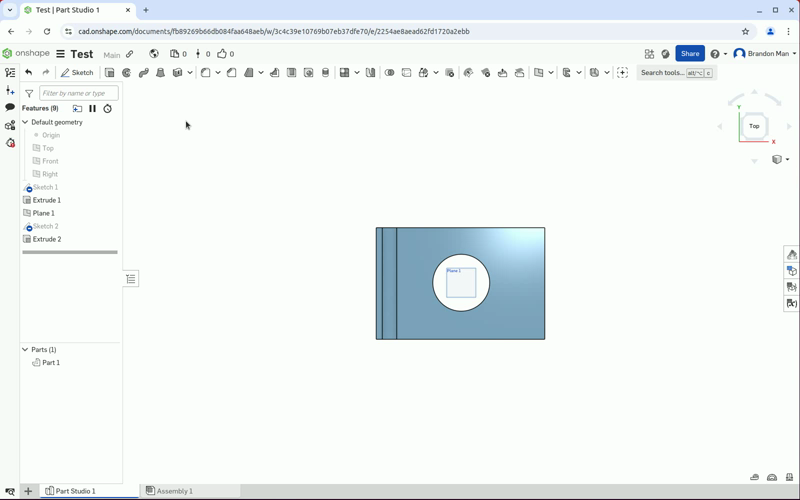
mouse_move(73, 189)
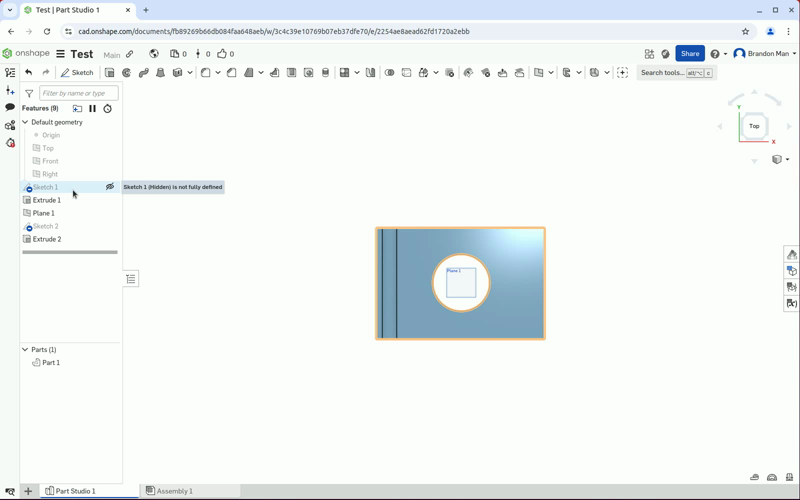
click(73, 189)
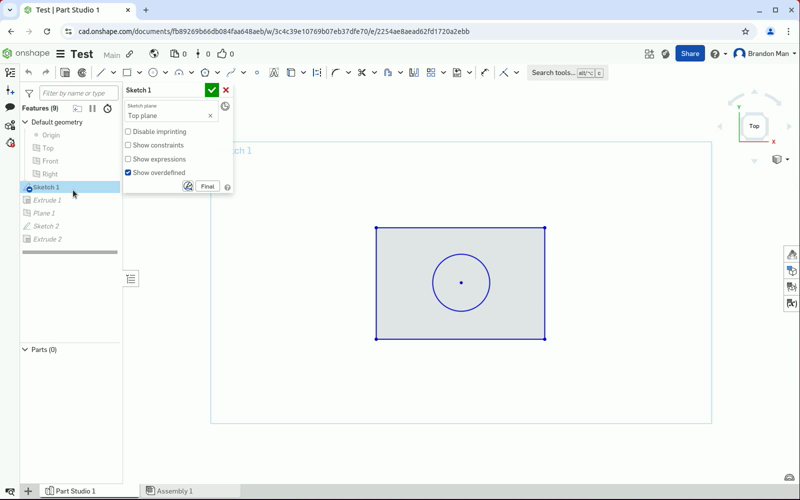
mouse_move(229, 92)
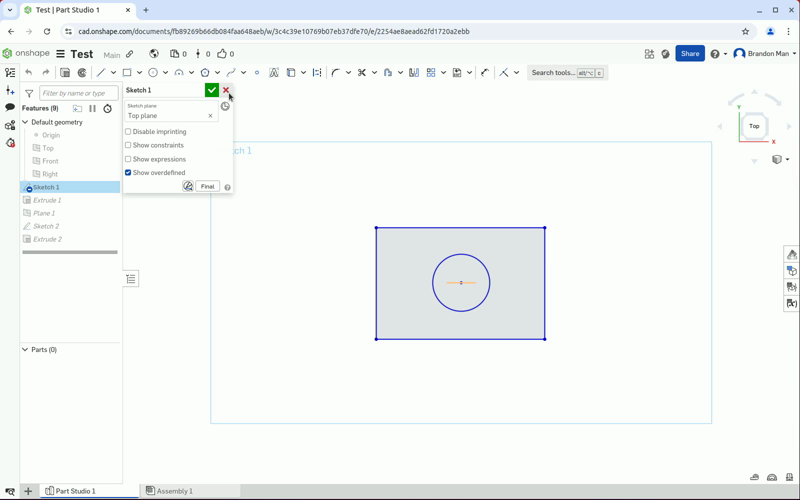
click(229, 92)
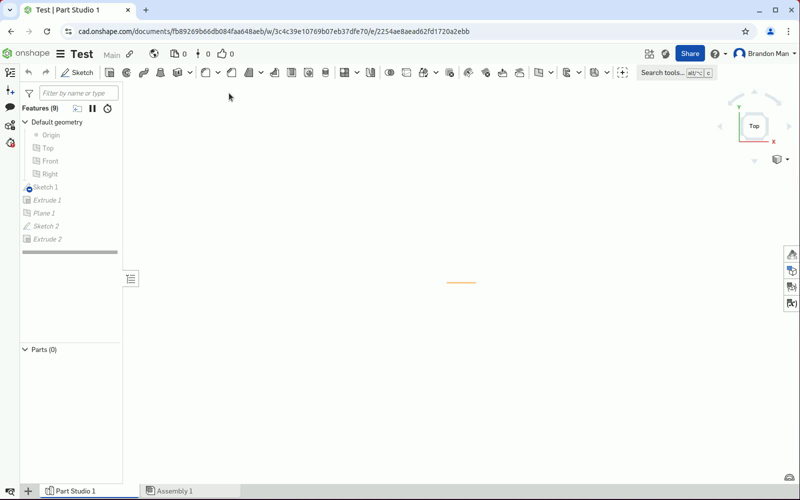
key(shift+s)
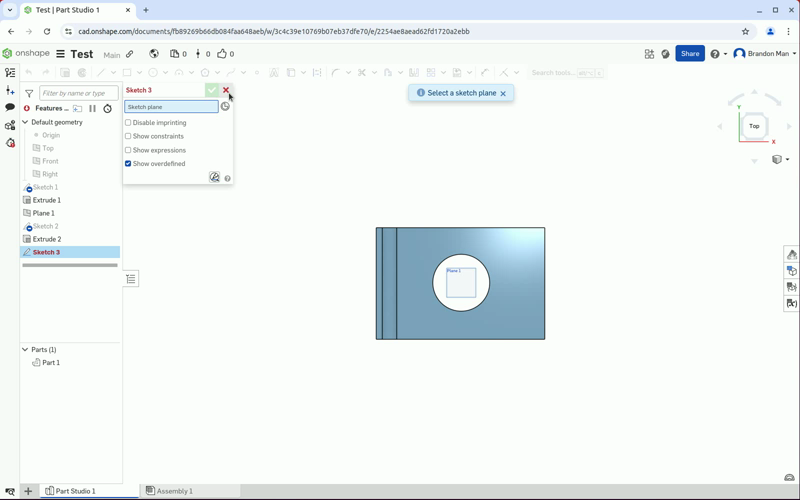
mouse_move(73, 215)
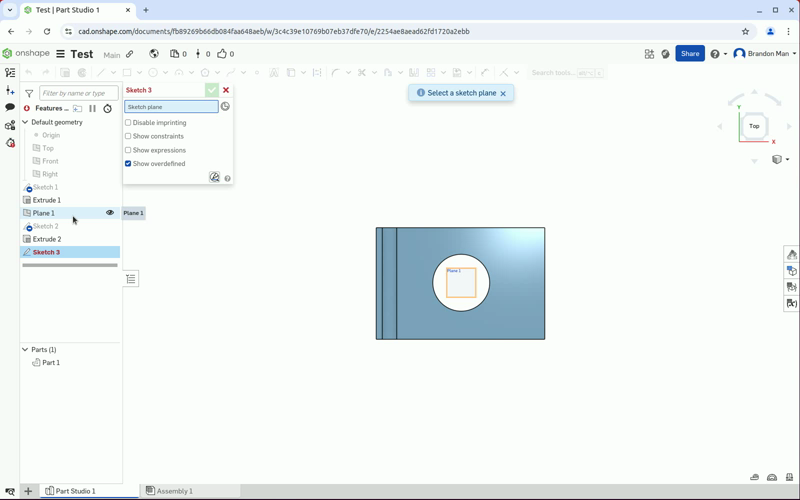
click(73, 215)
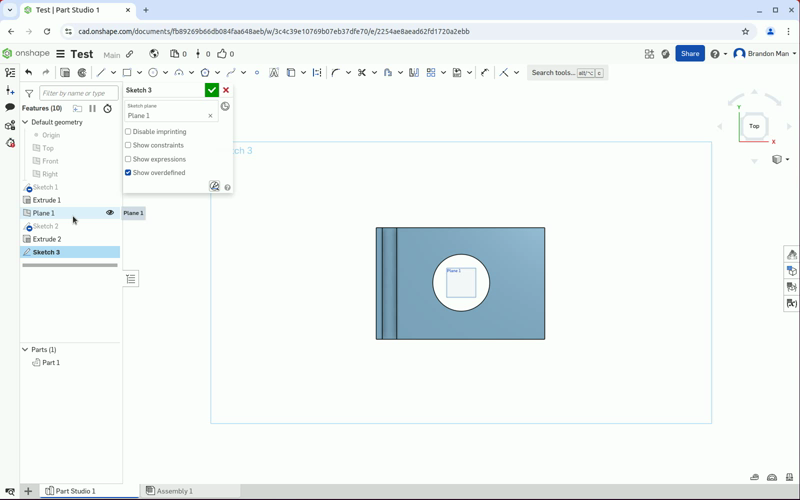
mouse_move(73, 352)
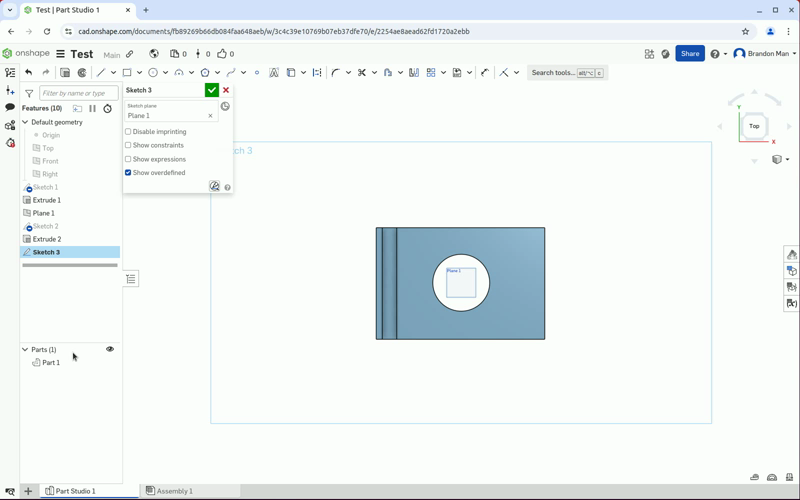
key(y)
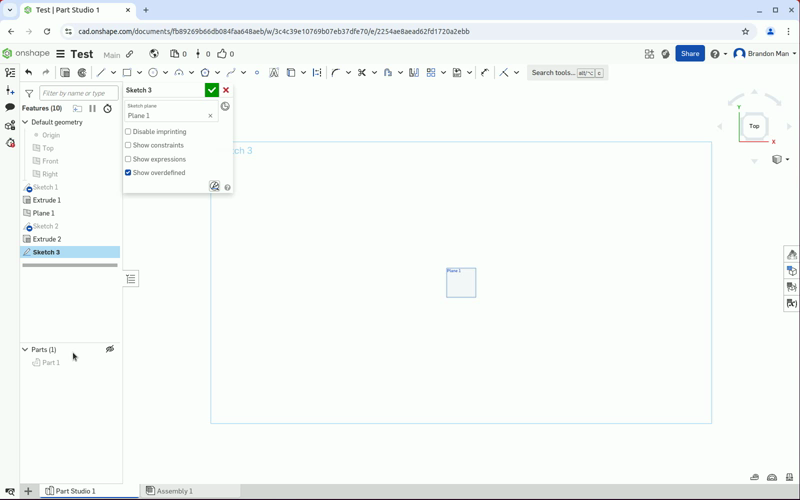
key(a)
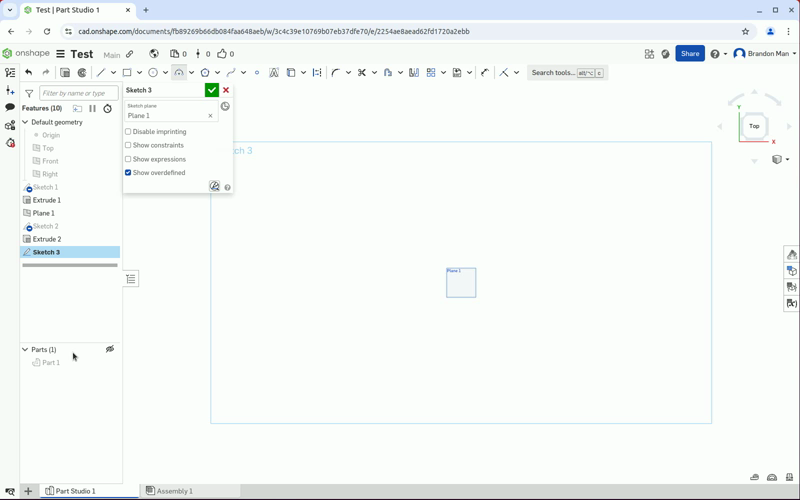
key_down(shift)
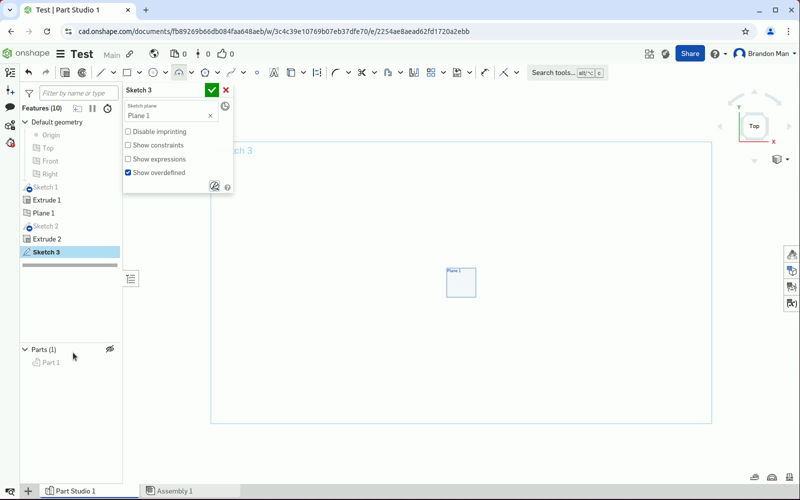
mouse_move(446, 258)
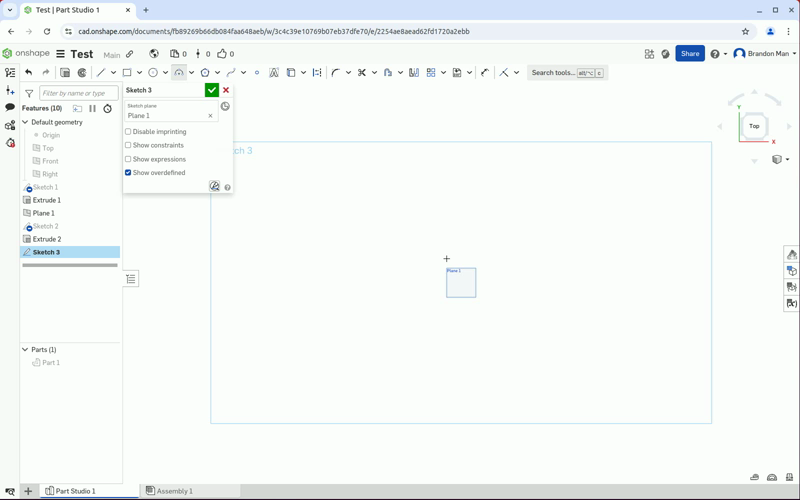
click(446, 258)
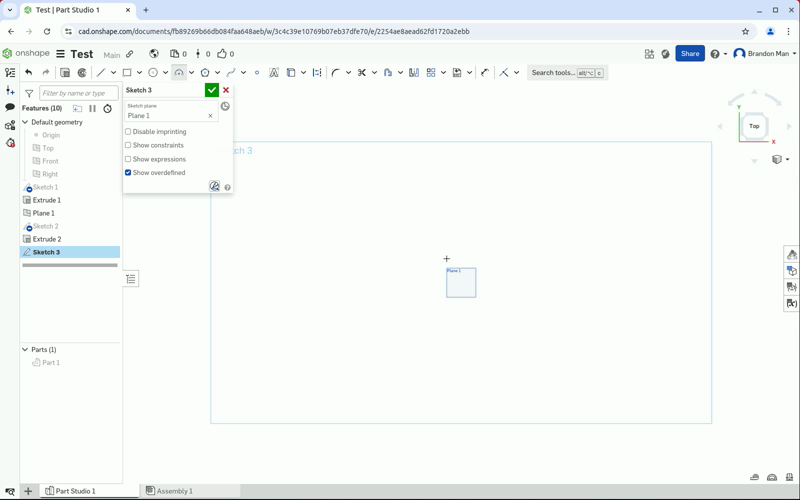
key_up(shift)
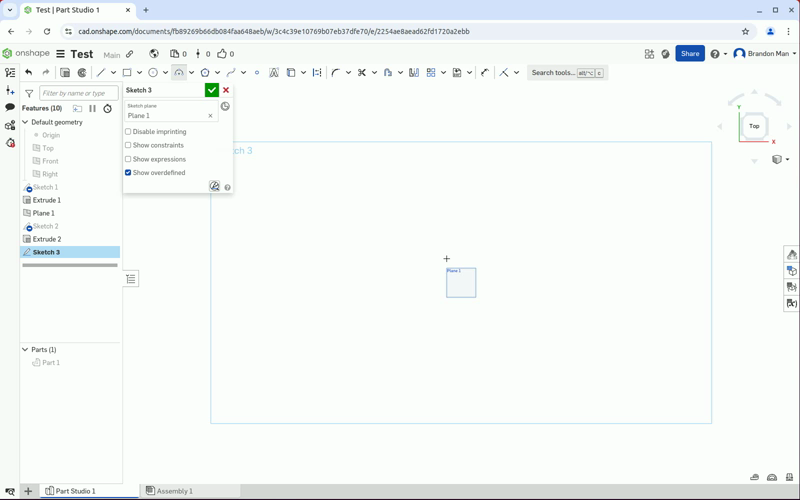
key_down(shift)
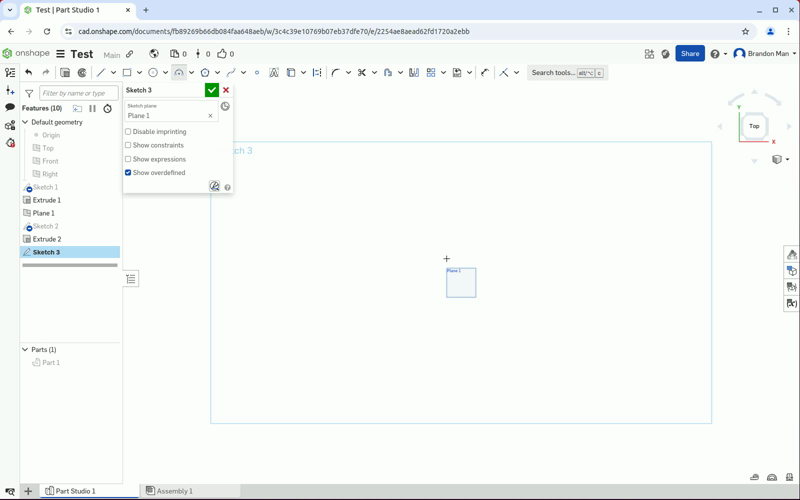
mouse_move(475, 258)
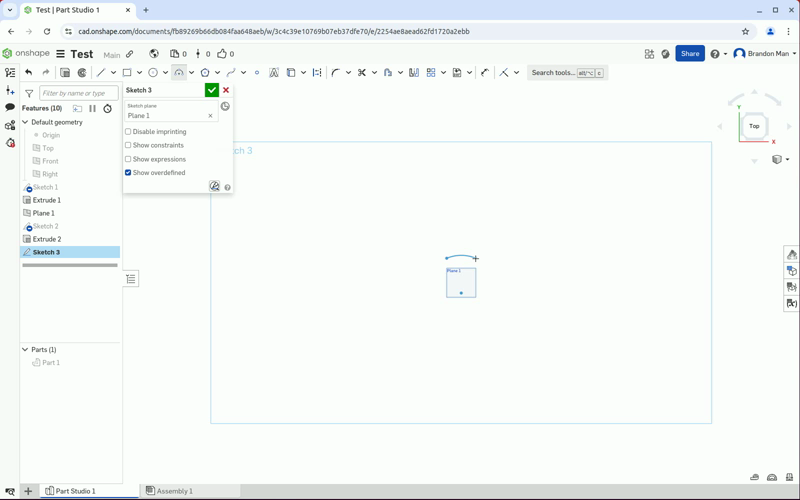
click(475, 258)
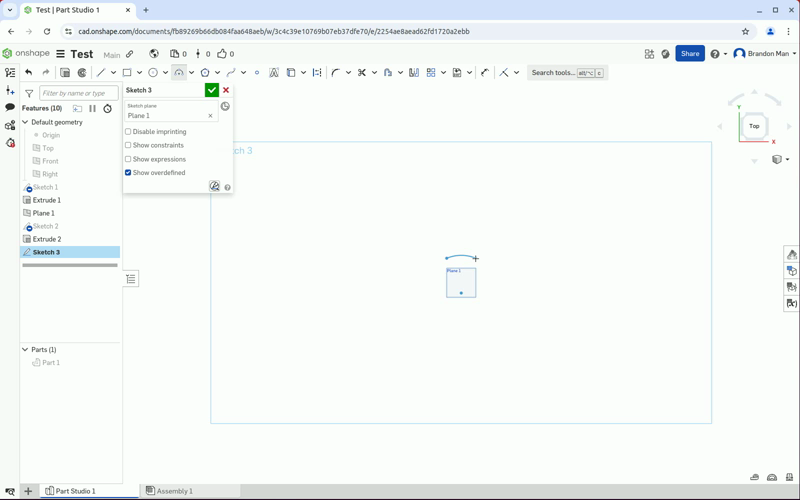
mouse_move(461, 254)
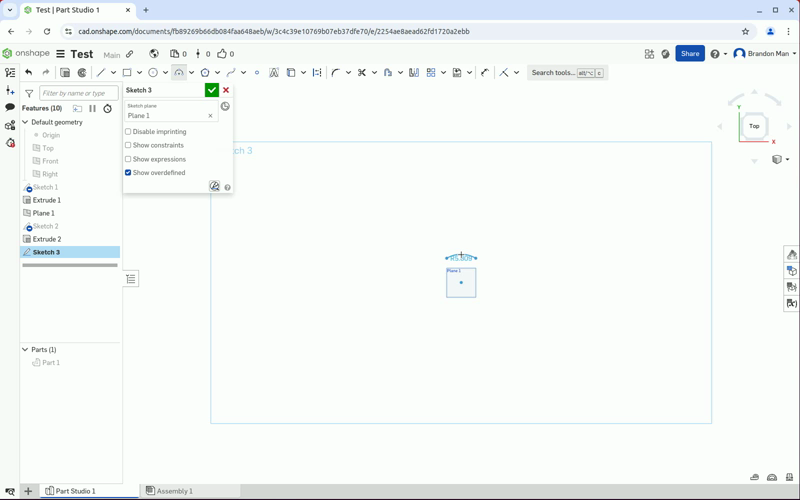
click(461, 254)
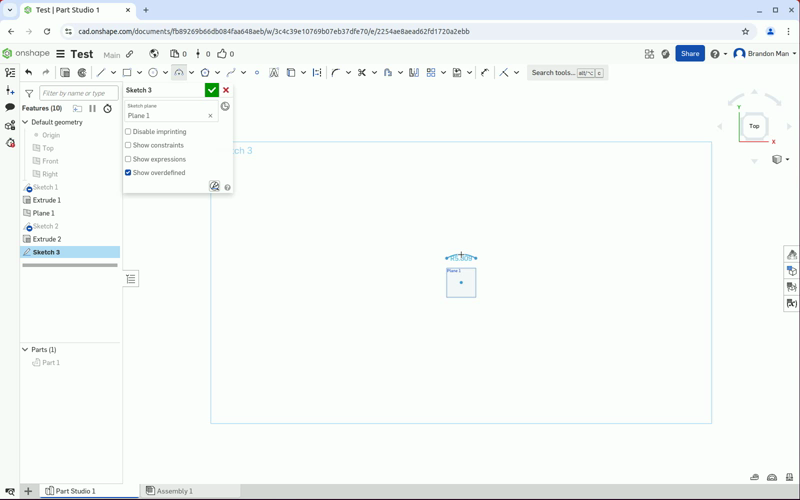
key_up(shift)
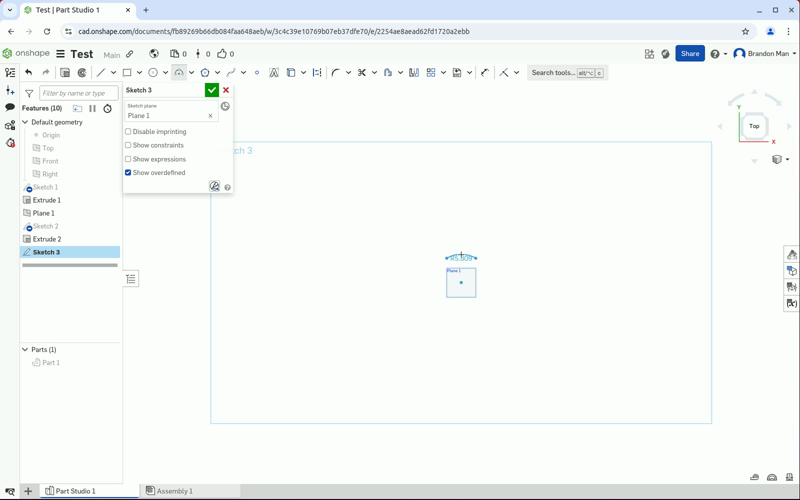
key(esc)
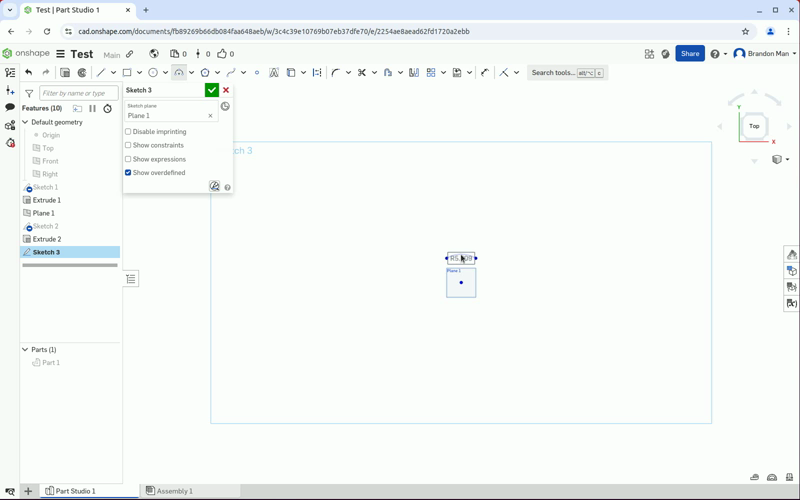
key(l)
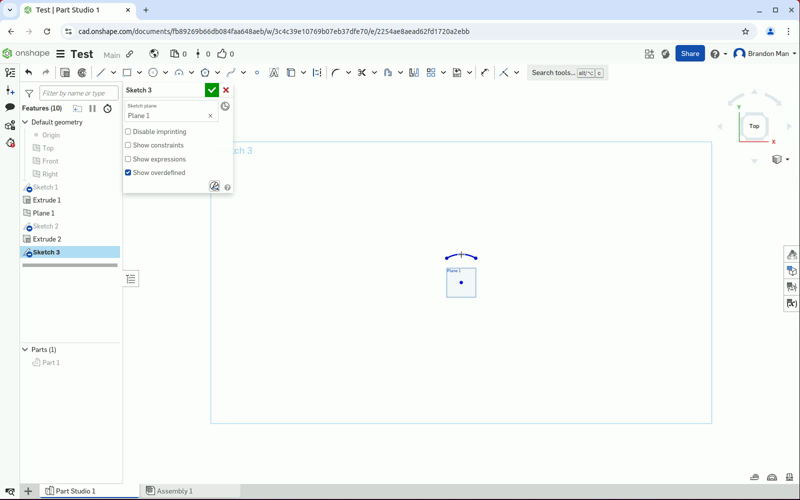
mouse_move(475, 258)
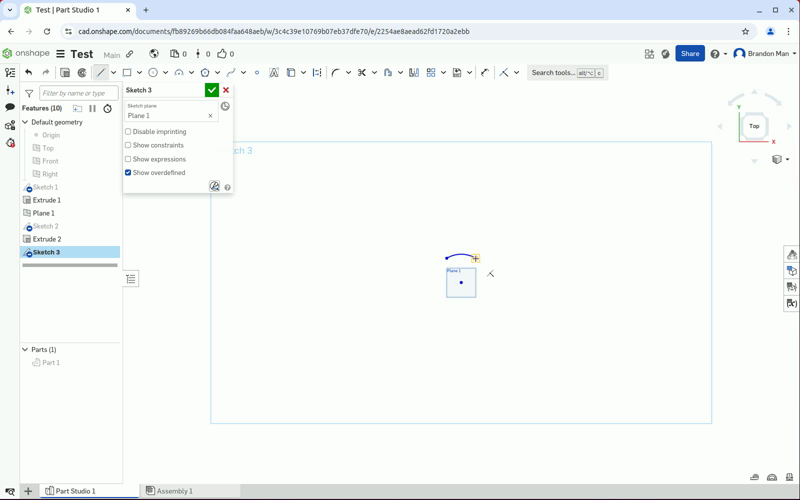
click(475, 258)
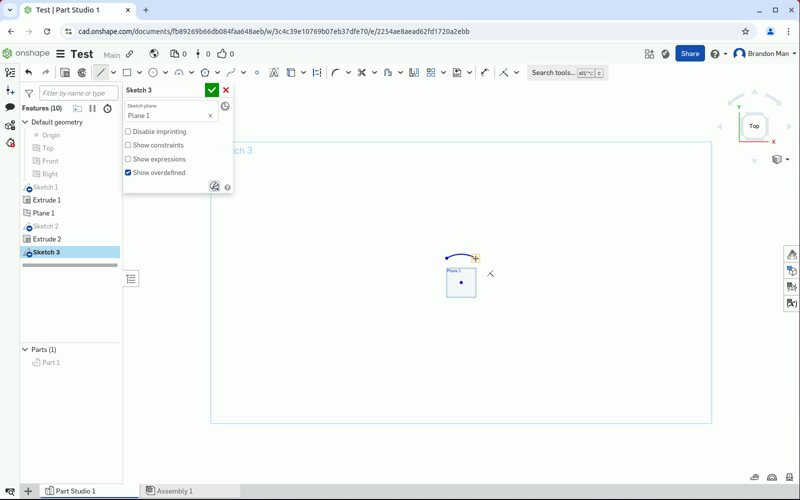
key_down(shift)
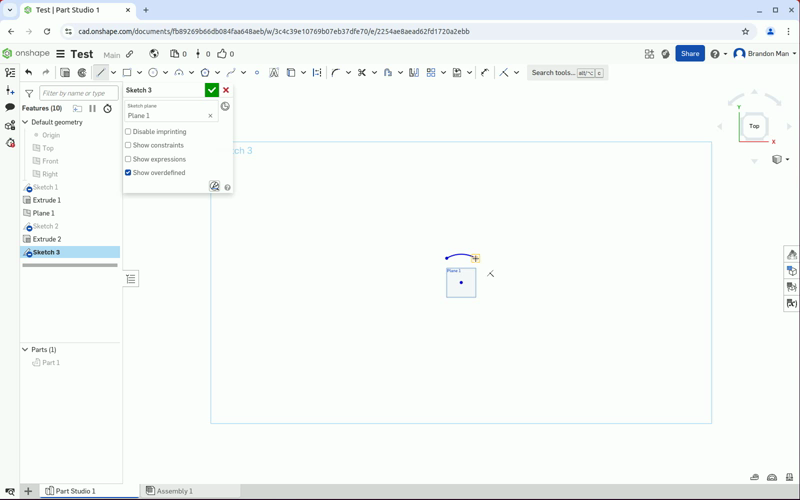
mouse_move(505, 258)
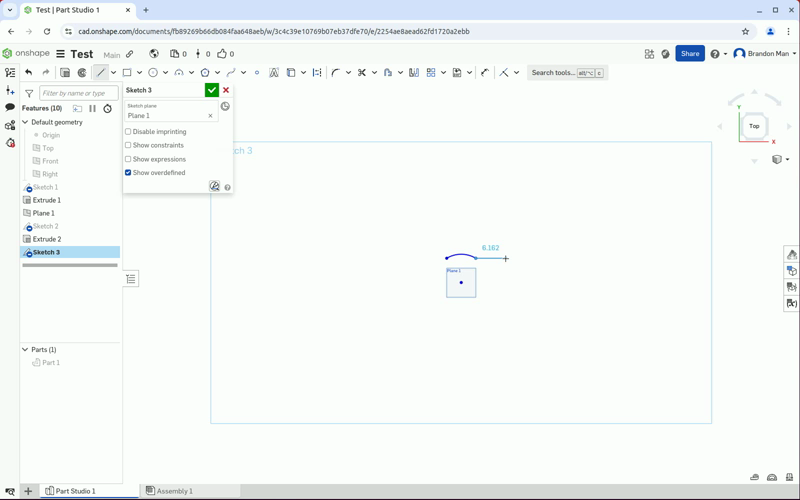
mouse_move(475, 225)
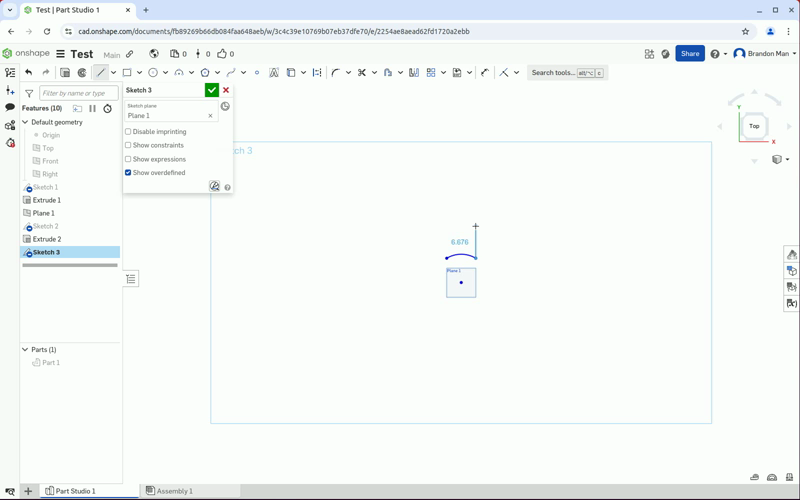
click(475, 225)
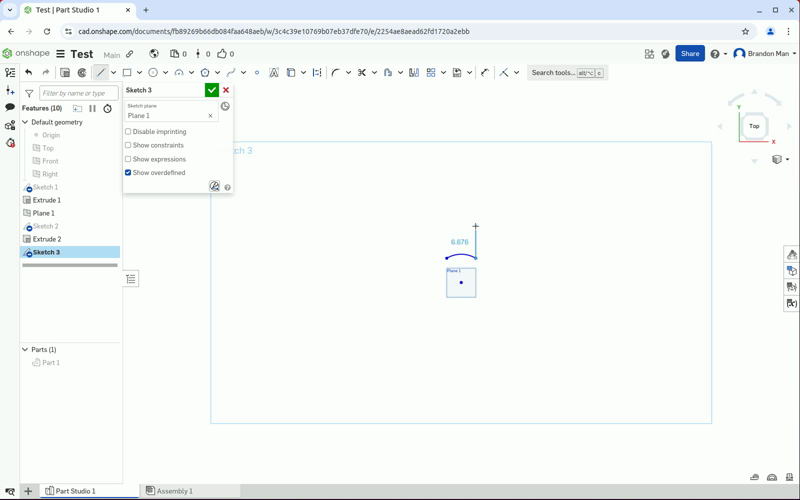
key_up(shift)
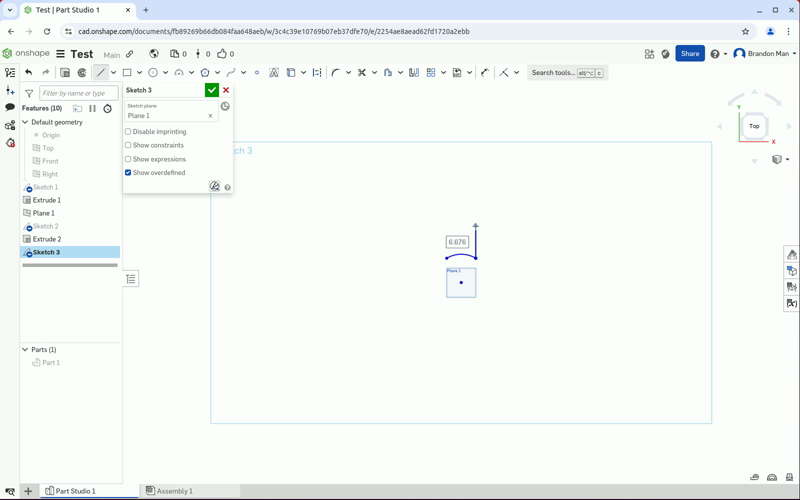
key_down(shift)
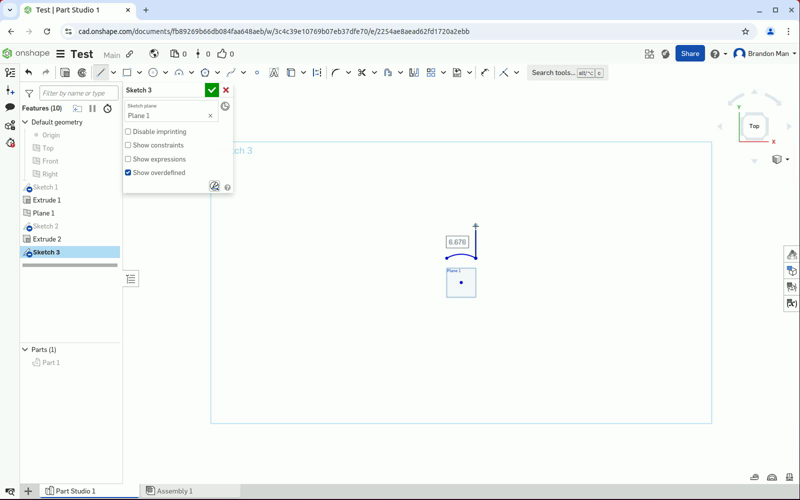
mouse_move(505, 225)
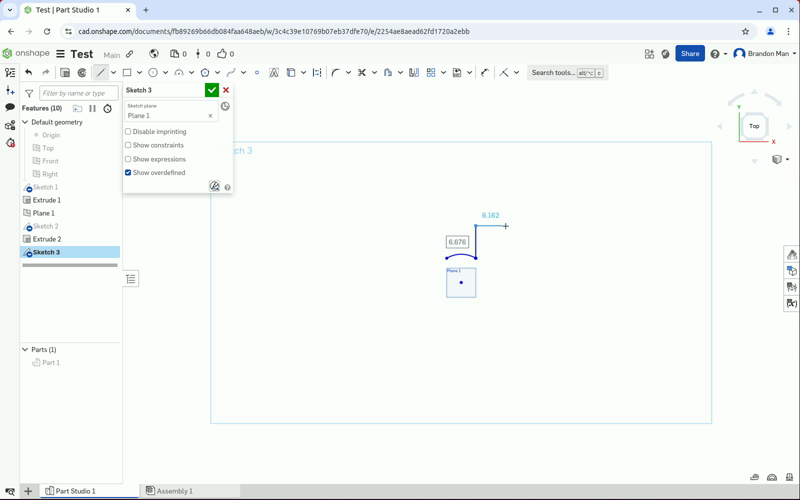
mouse_move(446, 225)
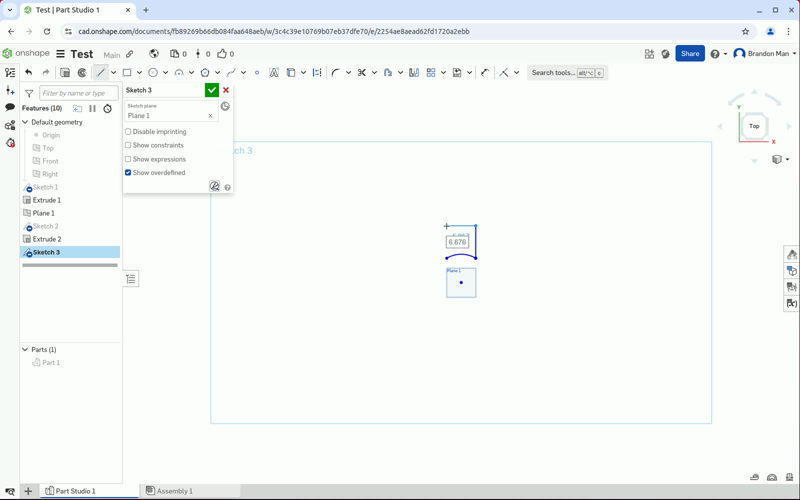
click(446, 225)
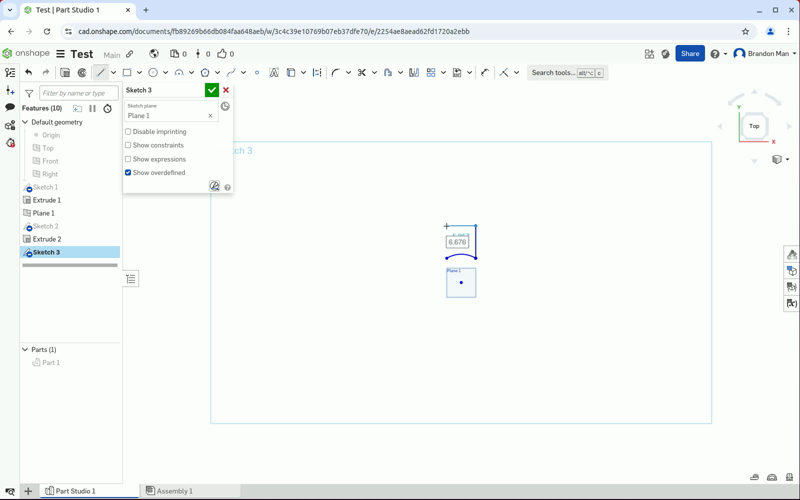
key_up(shift)
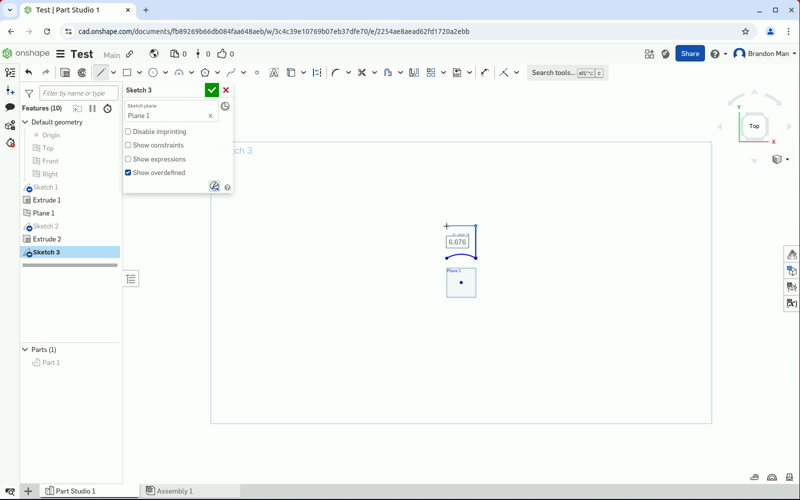
mouse_move(476, 225)
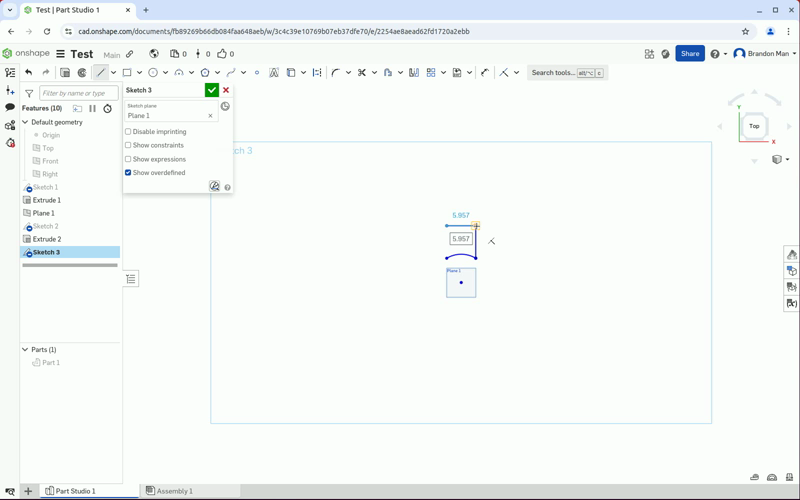
key_down(shift)
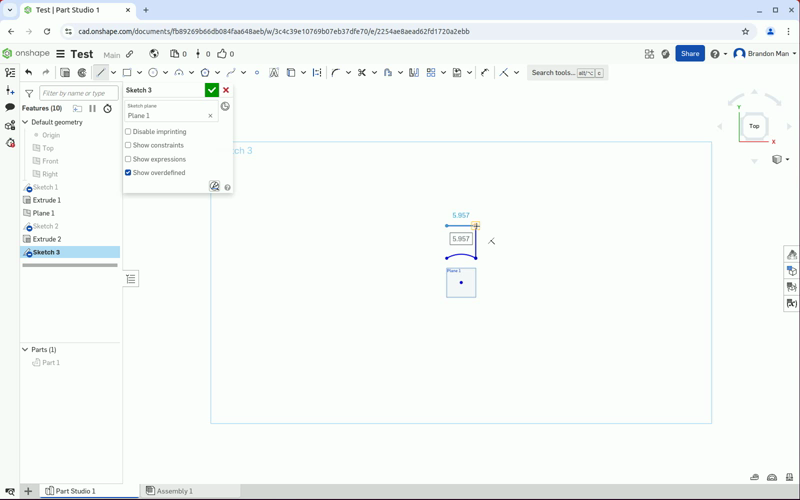
mouse_move(446, 258)
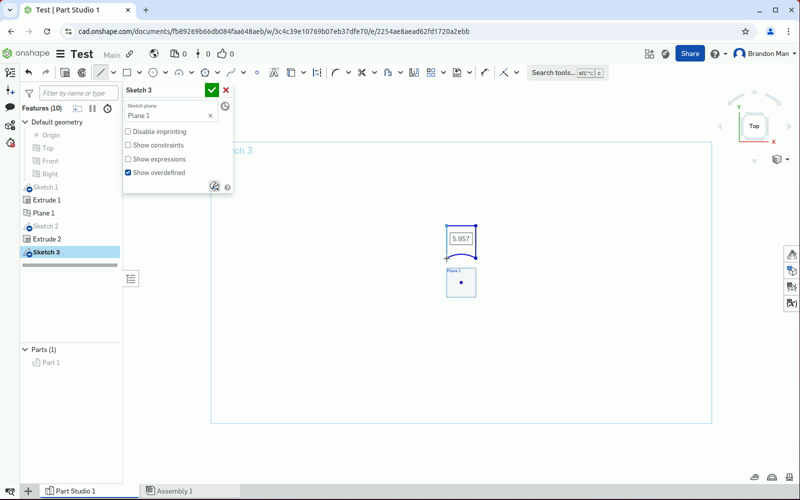
key_up(shift)
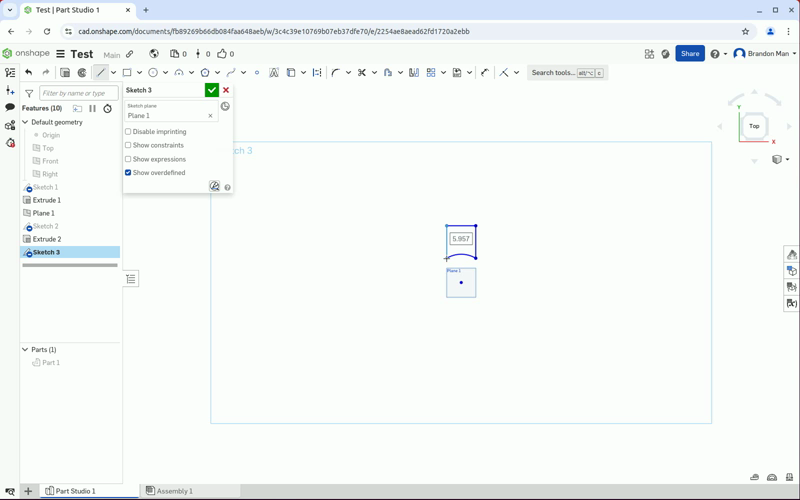
click(446, 258)
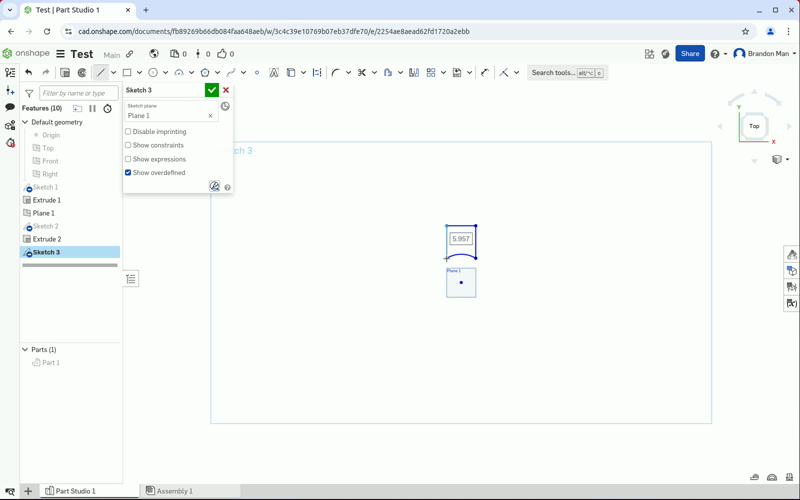
key(esc)
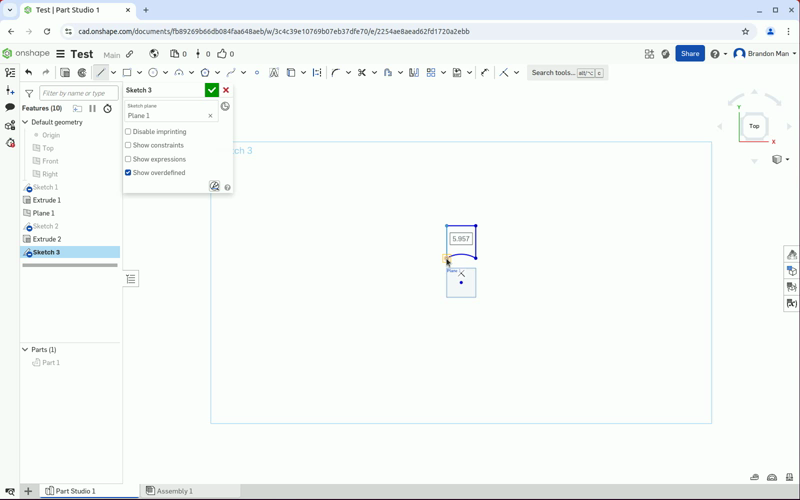
mouse_move(462, 227)
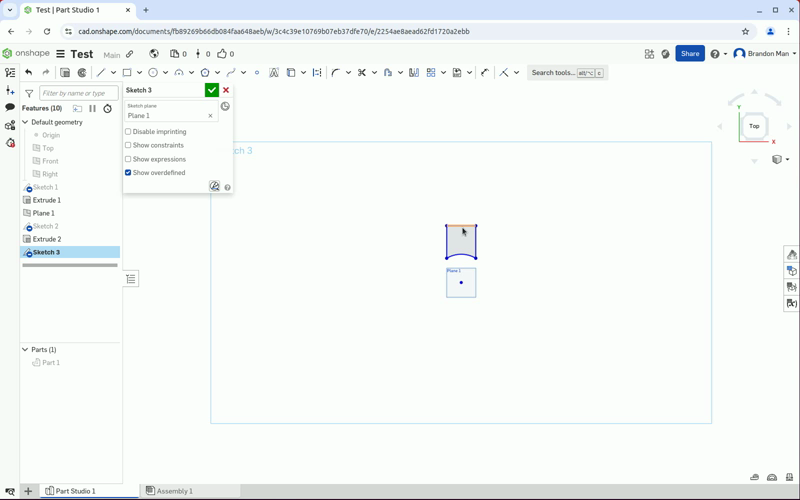
scroll(6)
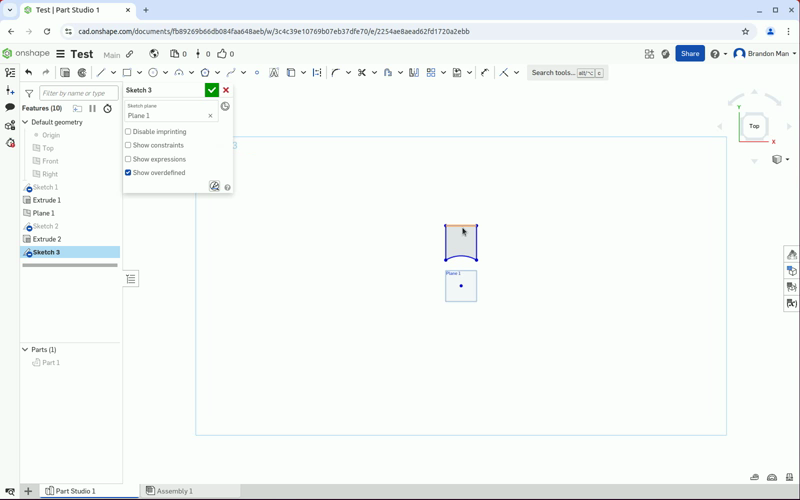
scroll(6)
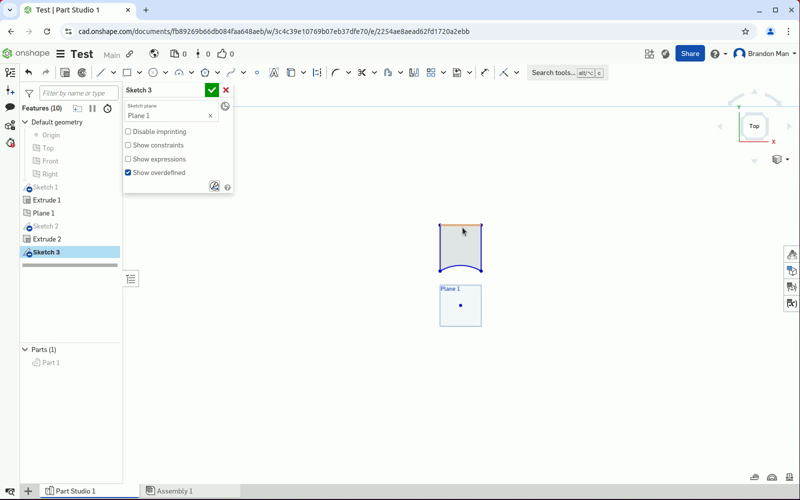
scroll(6)
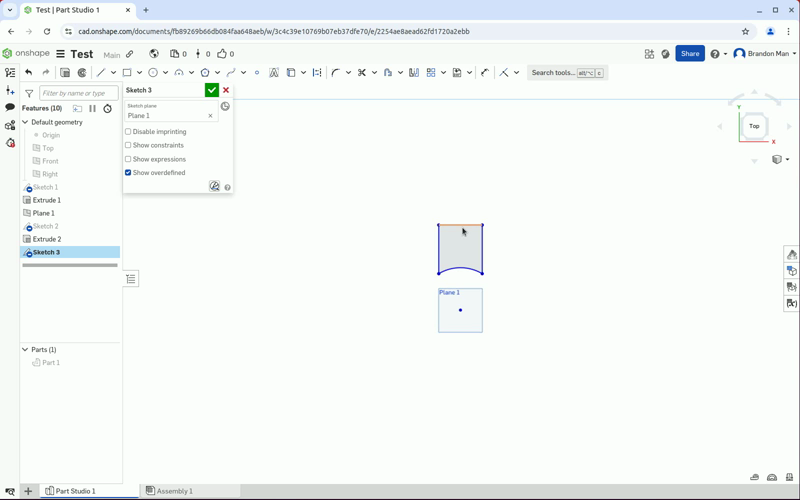
scroll(6)
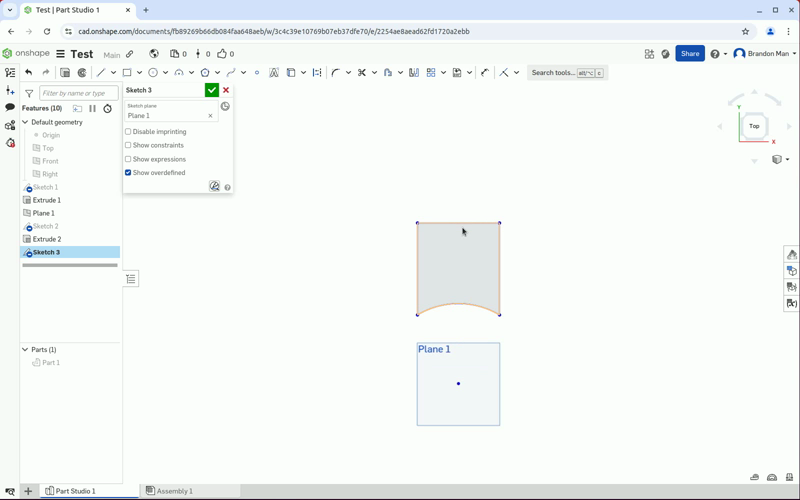
scroll(6)
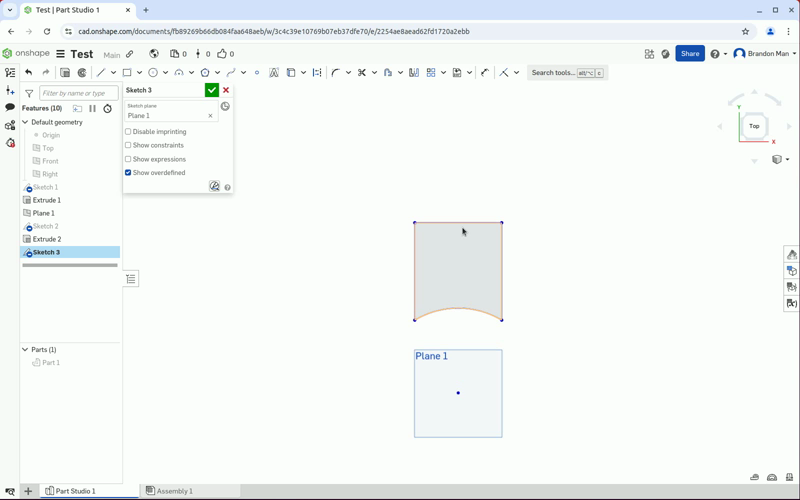
scroll(6)
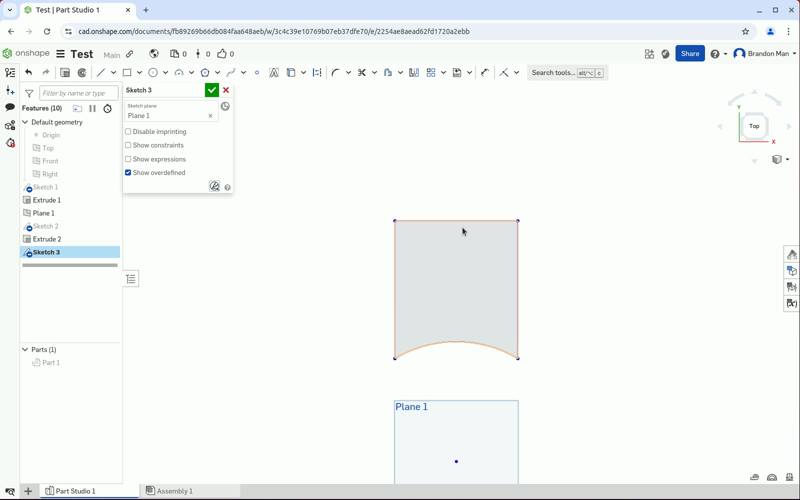
scroll(6)
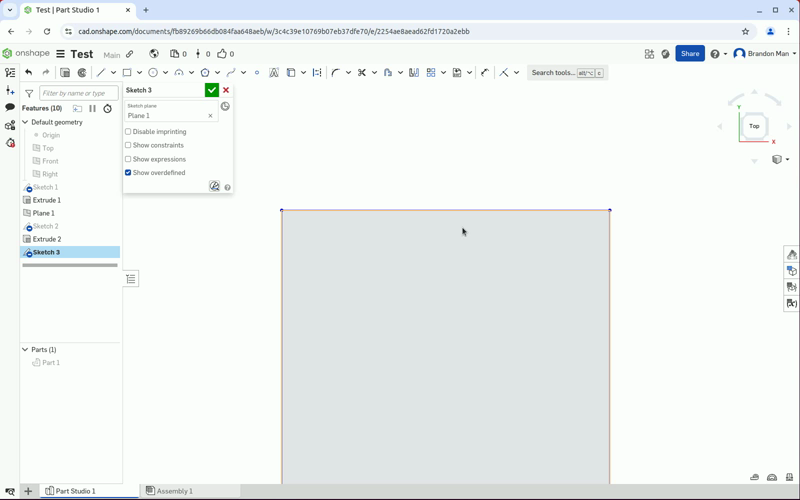
click(462, 227)
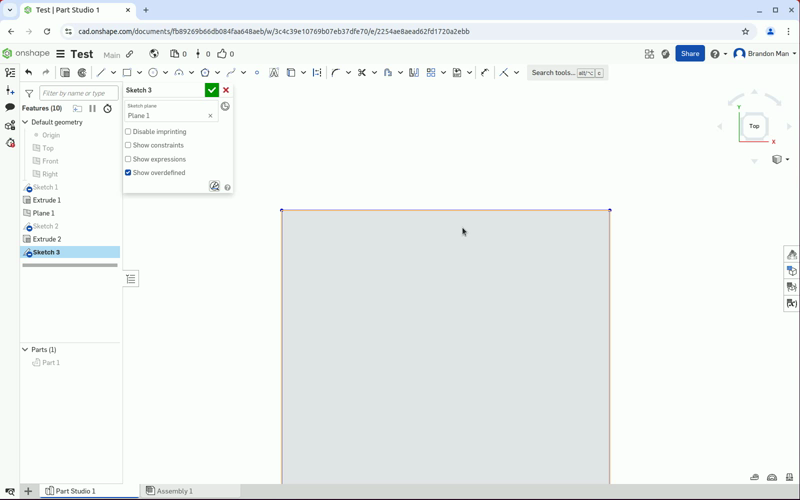
scroll(-6)
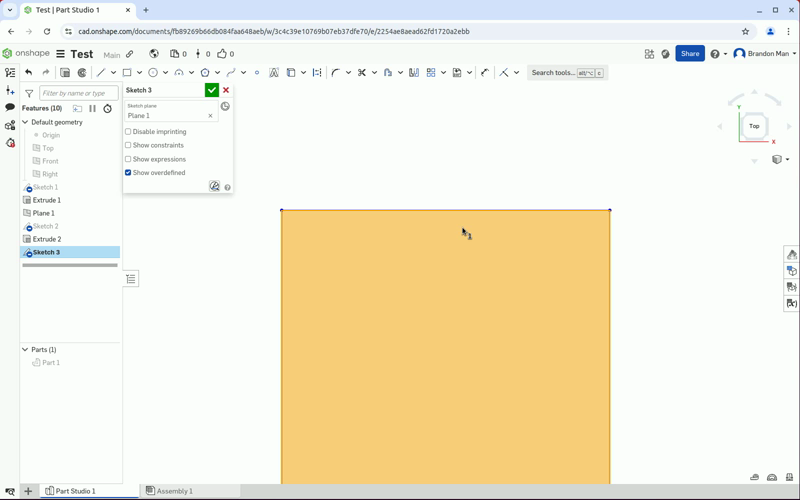
scroll(-6)
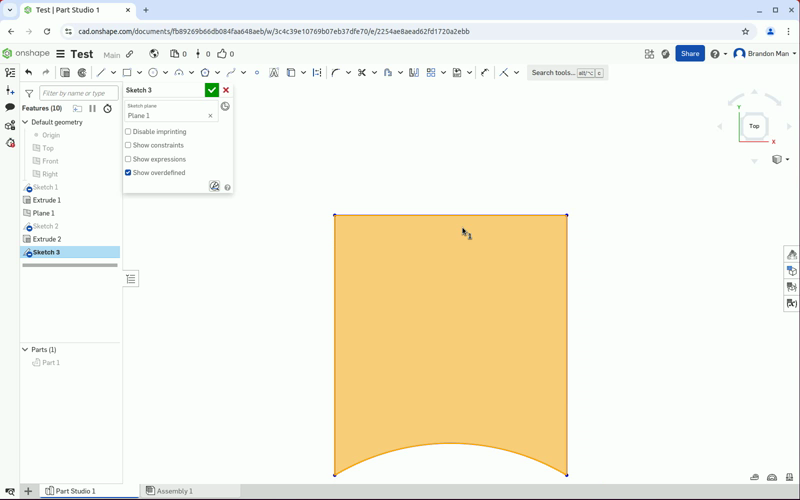
scroll(-6)
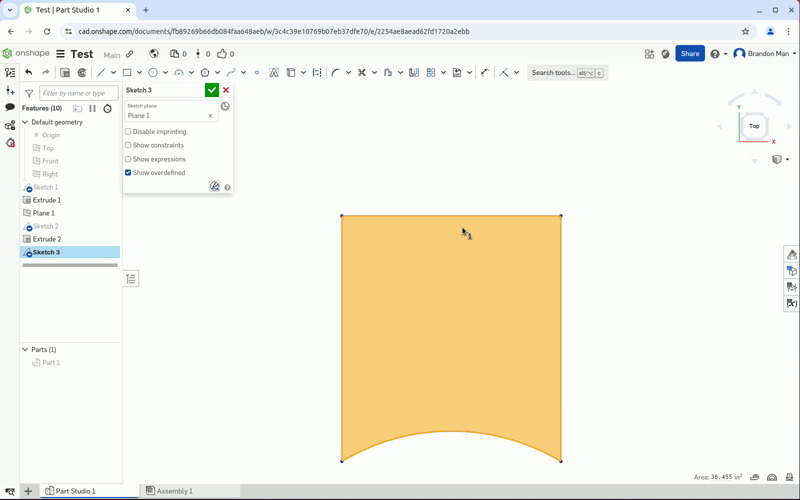
scroll(-6)
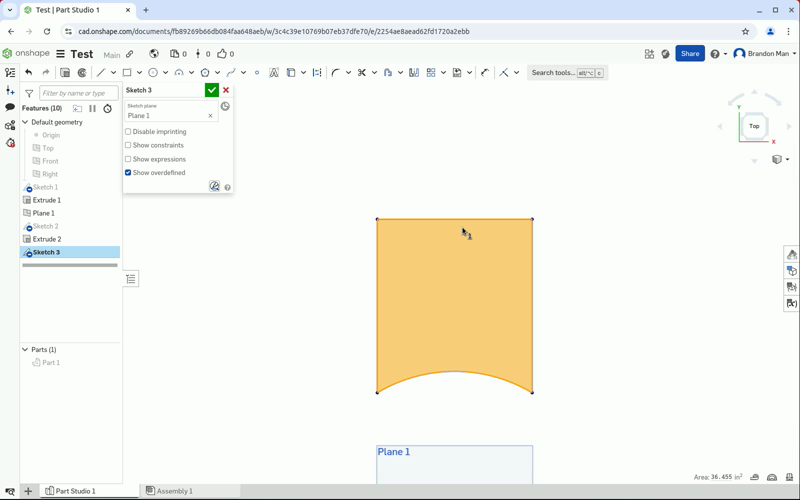
scroll(-6)
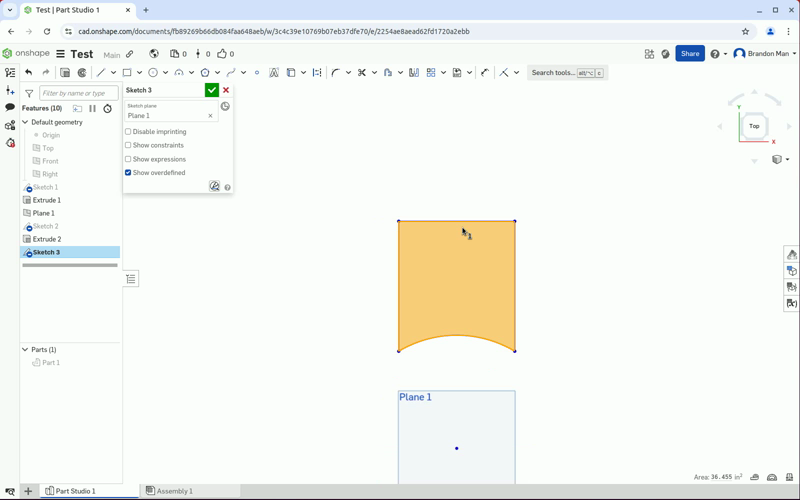
scroll(-6)
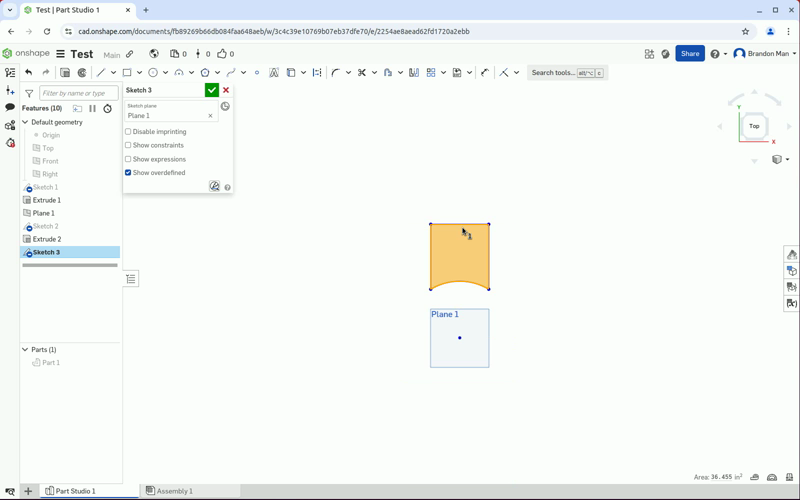
scroll(-6)
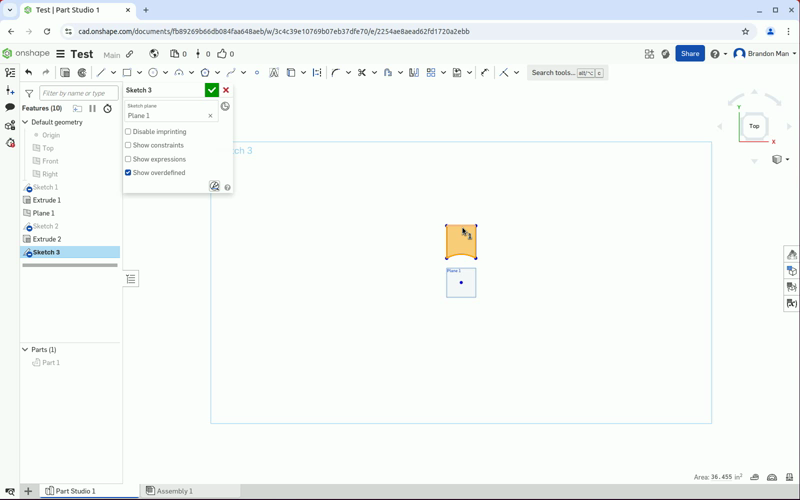
mouse_move(73, 352)
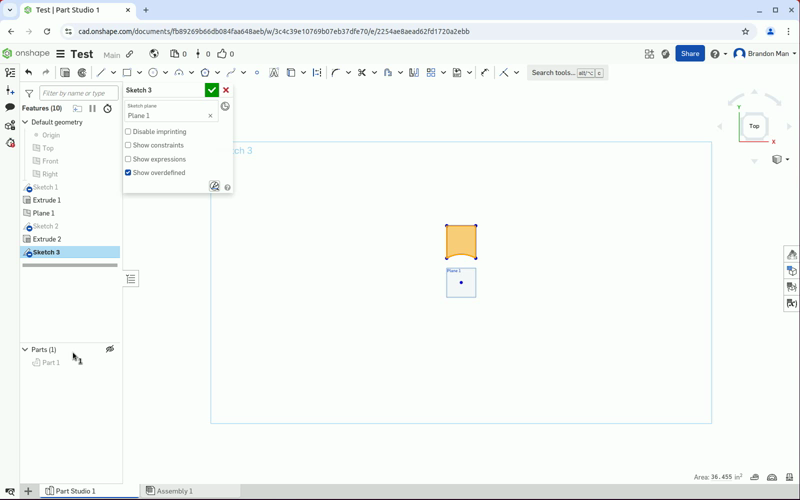
key(shift+y)
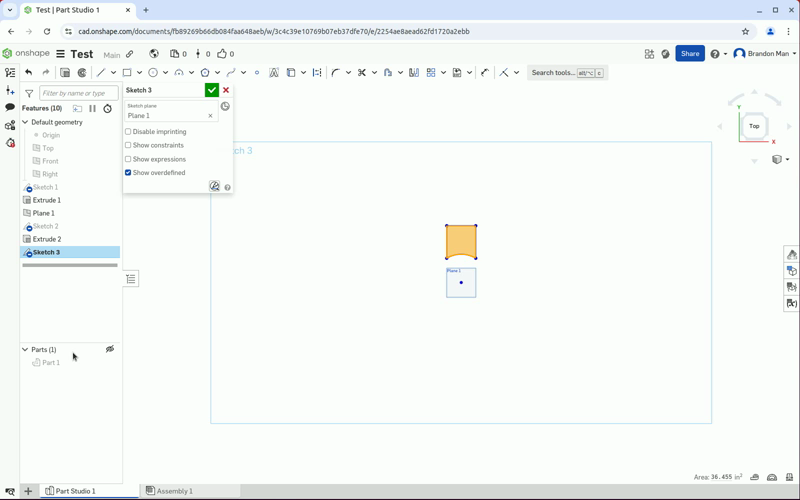
key(shift+e)
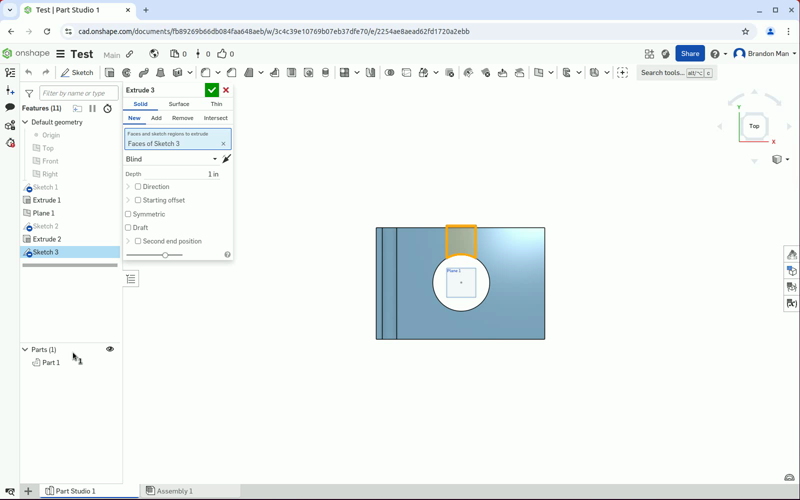
mouse_move(143, 106)
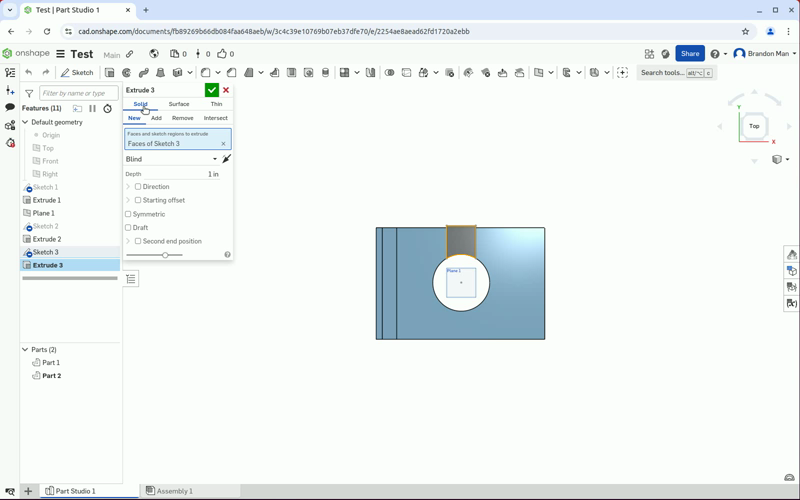
click(143, 106)
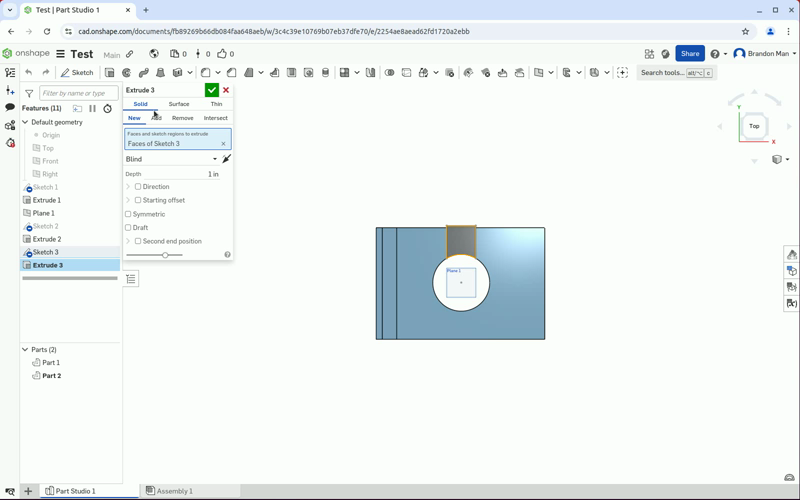
mouse_move(186, 120)
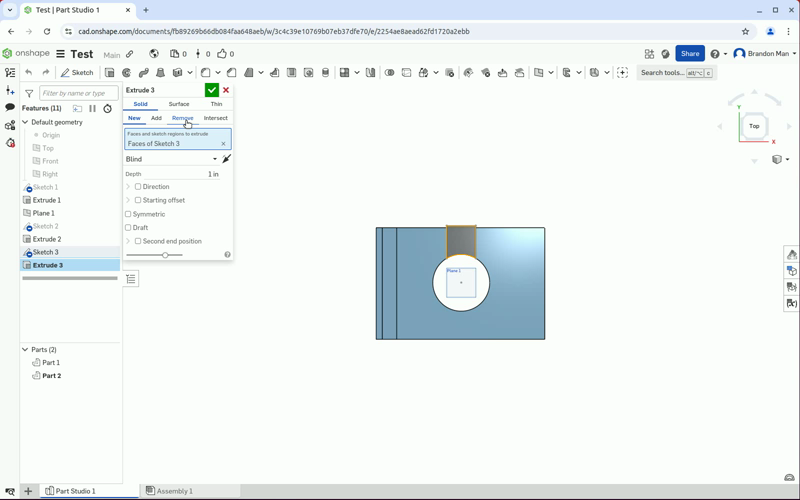
click(186, 120)
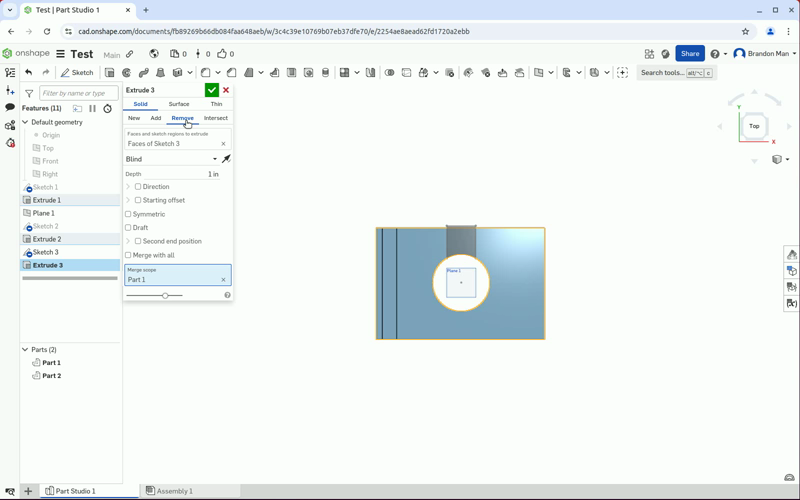
key(tab, 4)
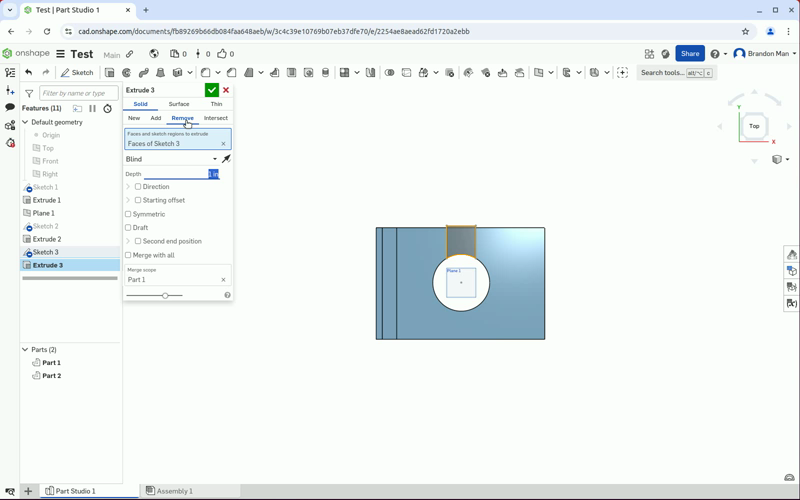
text(1.204)
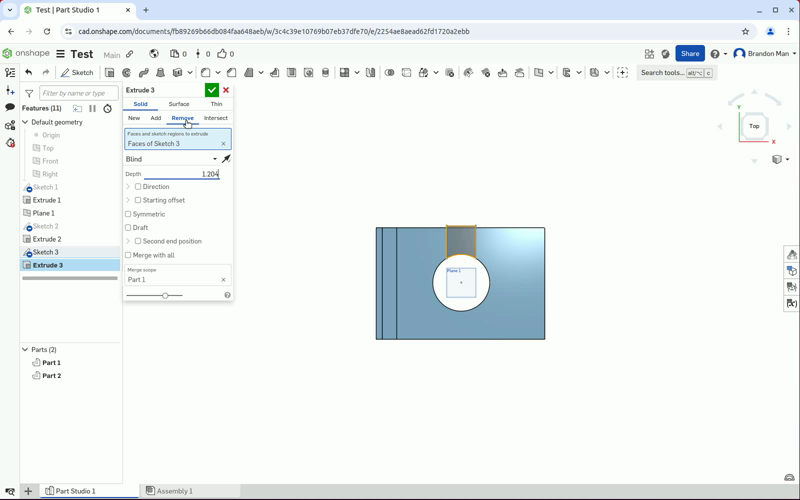
key(tab, 6)
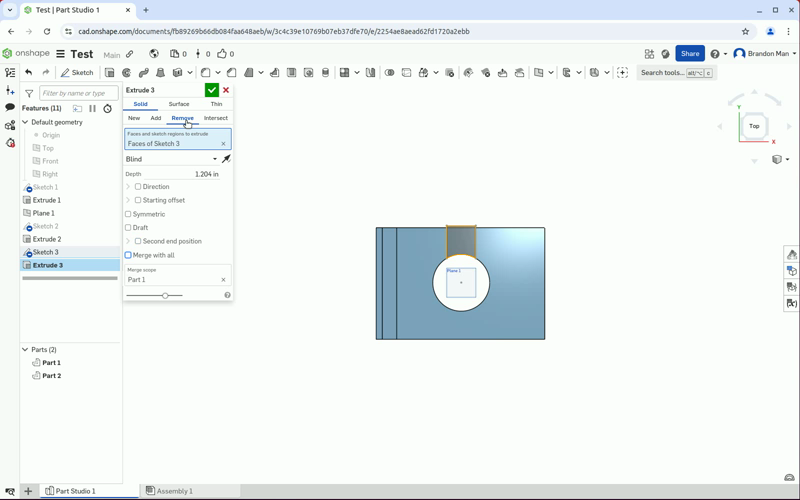
key(space)
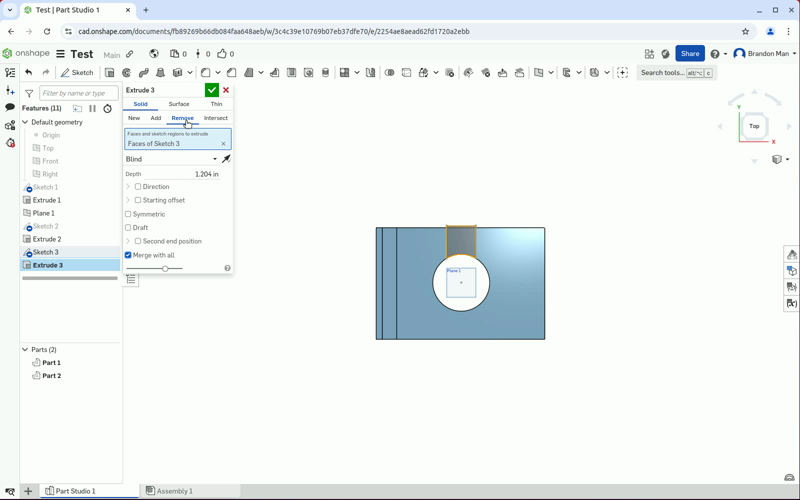
key(enter)
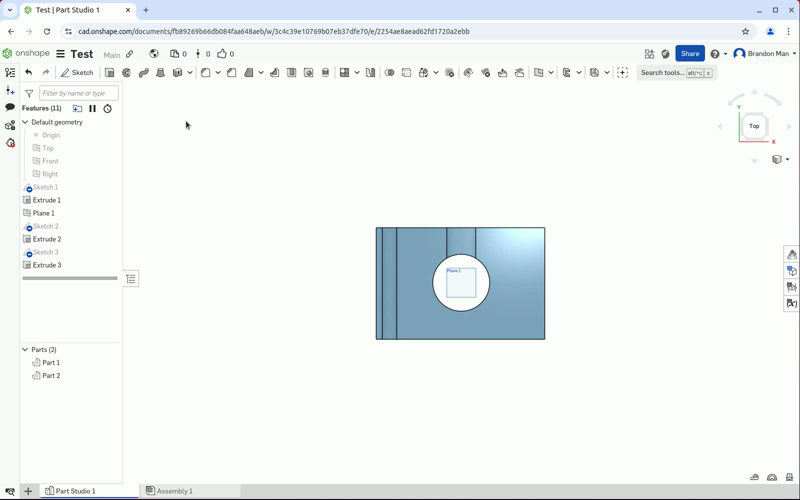
key(shift+h)
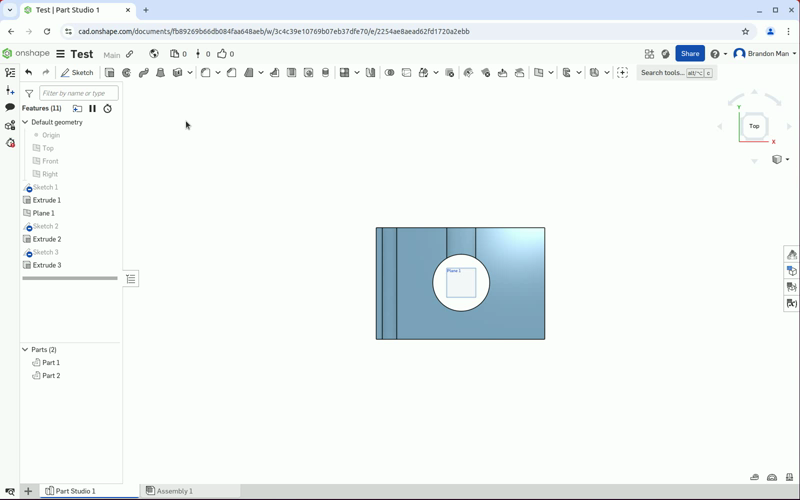
key(shift+h)
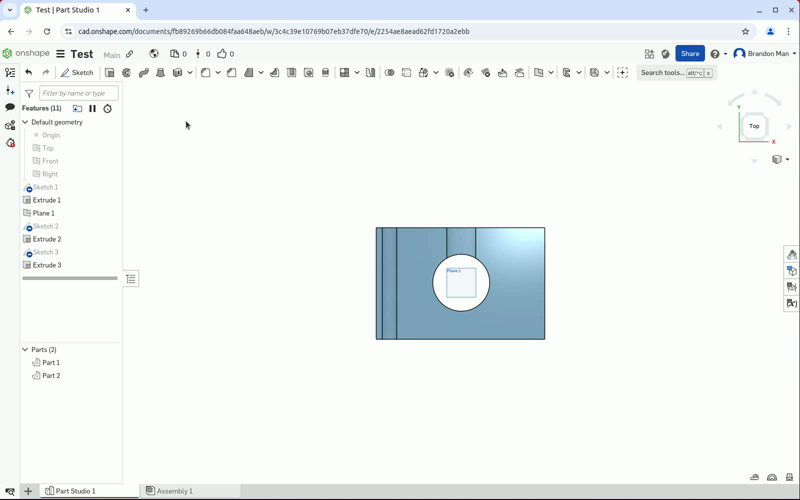
mouse_move(73, 189)
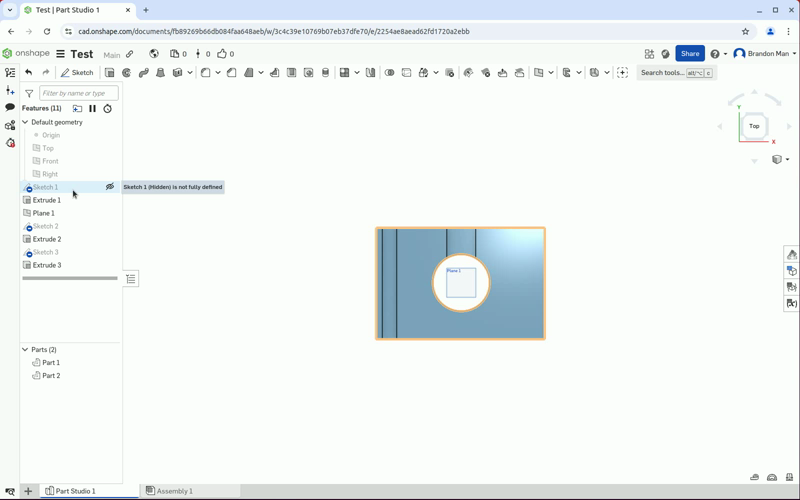
click(73, 189)
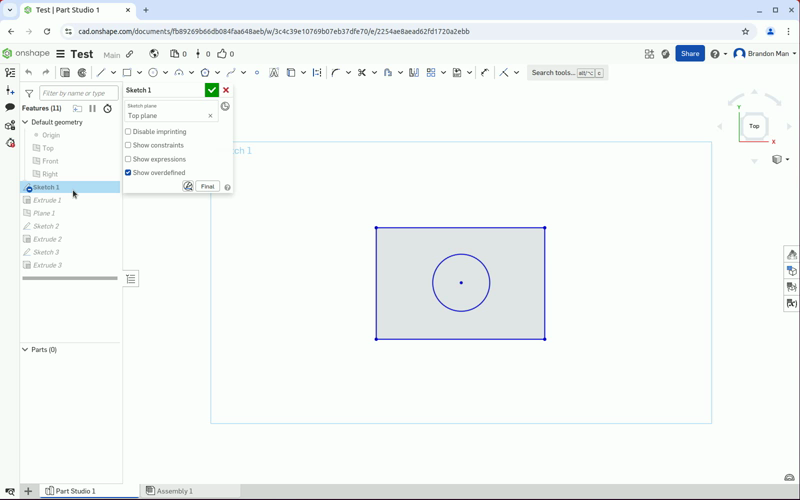
mouse_move(229, 92)
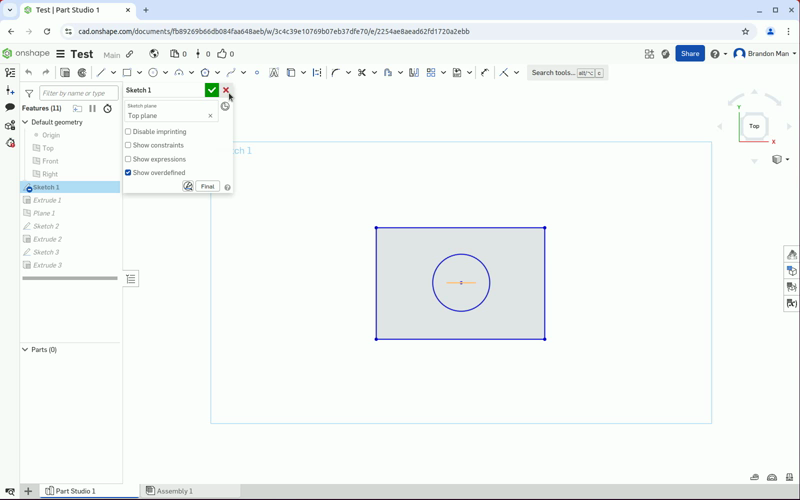
click(229, 92)
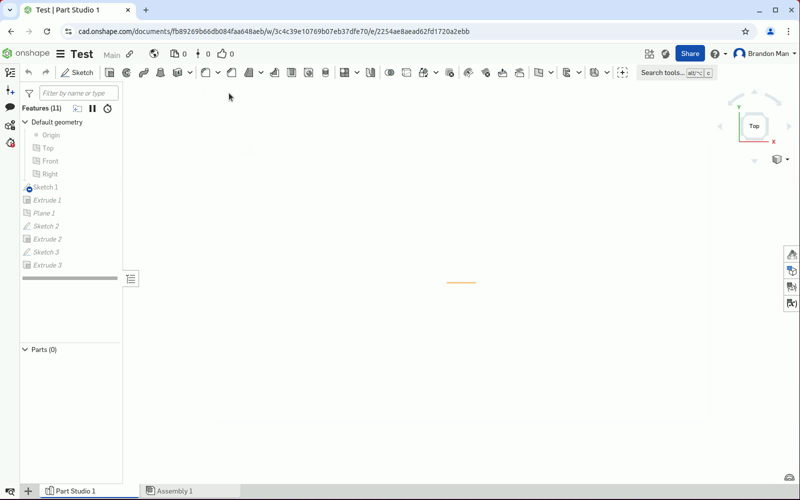
key(shift+s)
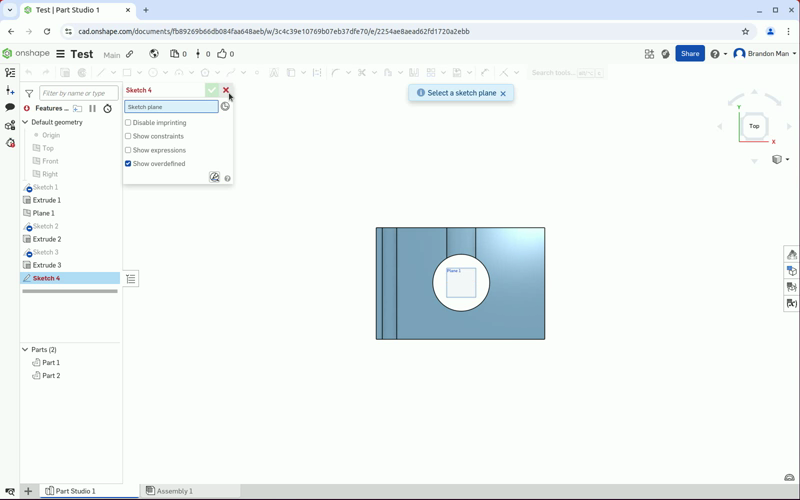
mouse_move(73, 215)
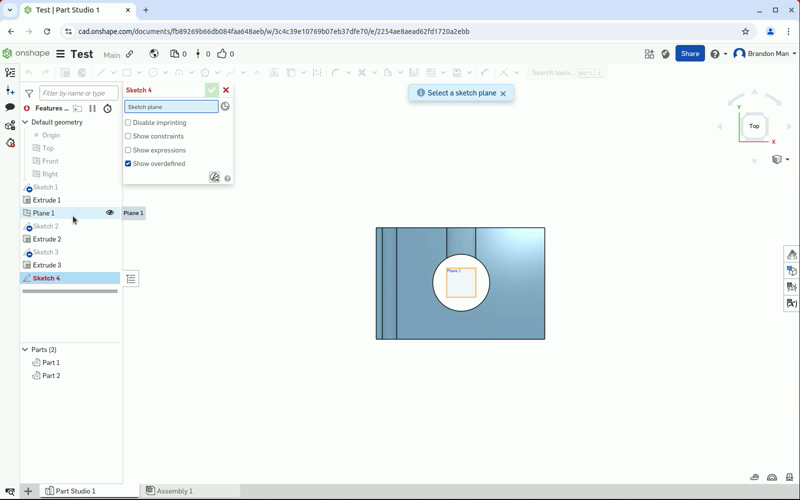
click(73, 215)
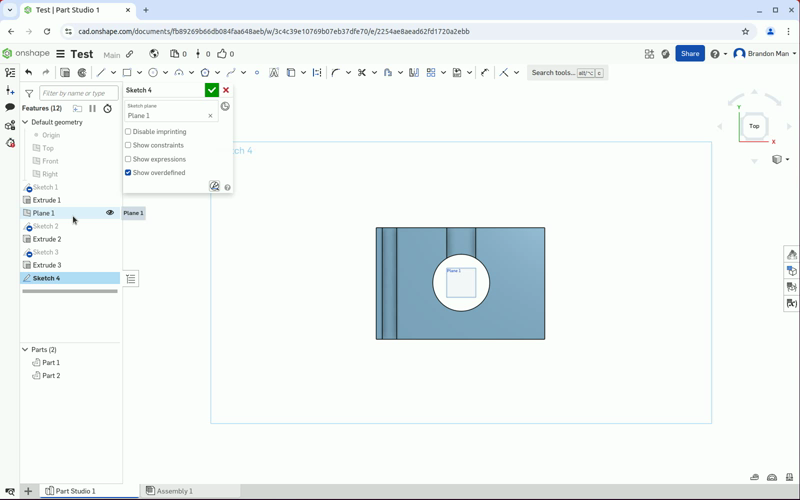
mouse_move(73, 352)
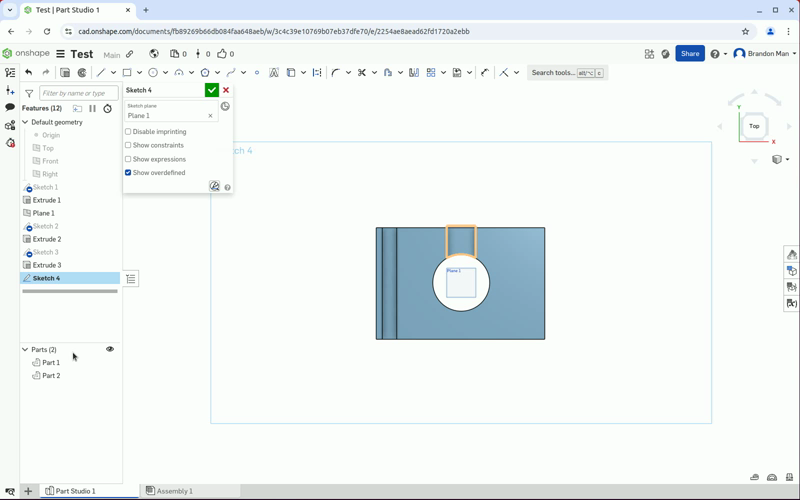
key(y)
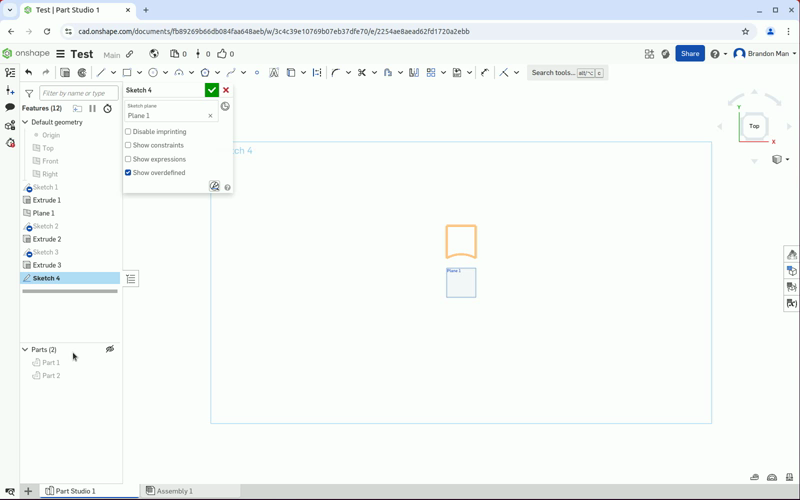
key(l)
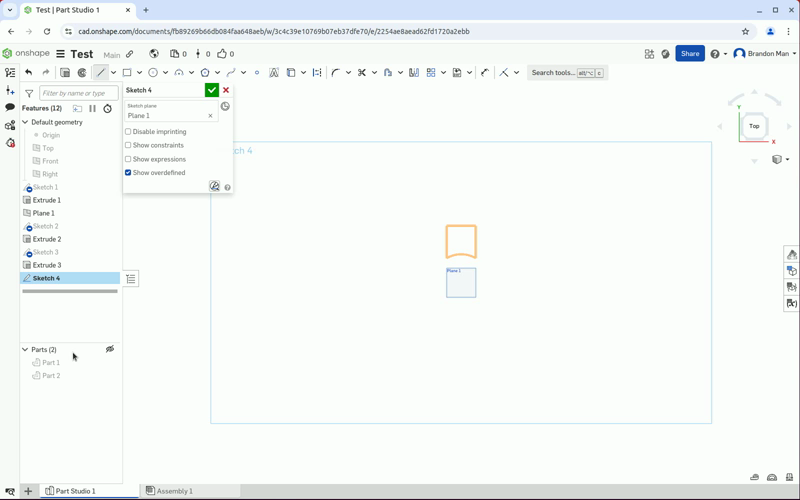
key_down(shift)
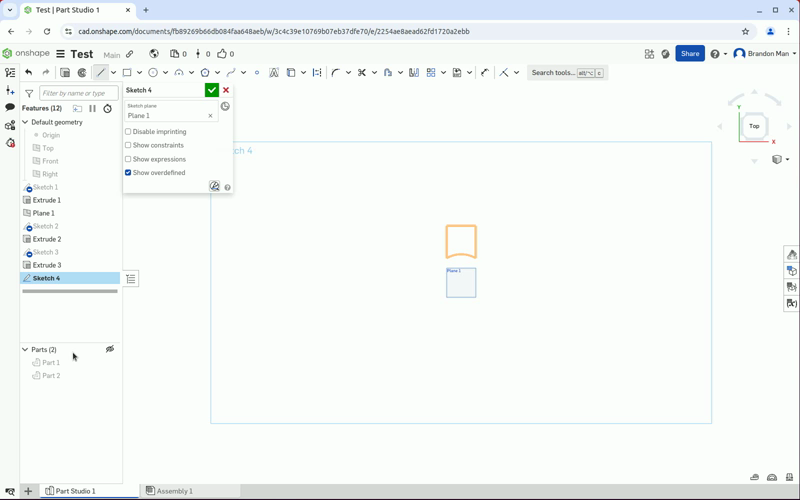
mouse_move(446, 339)
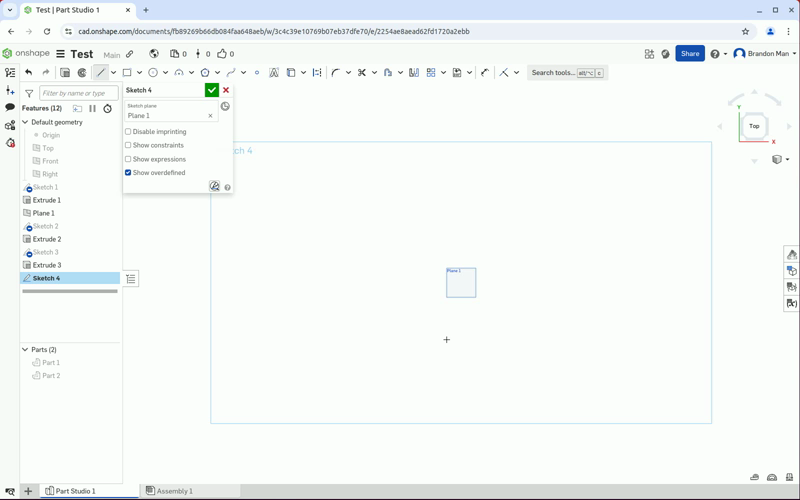
click(446, 339)
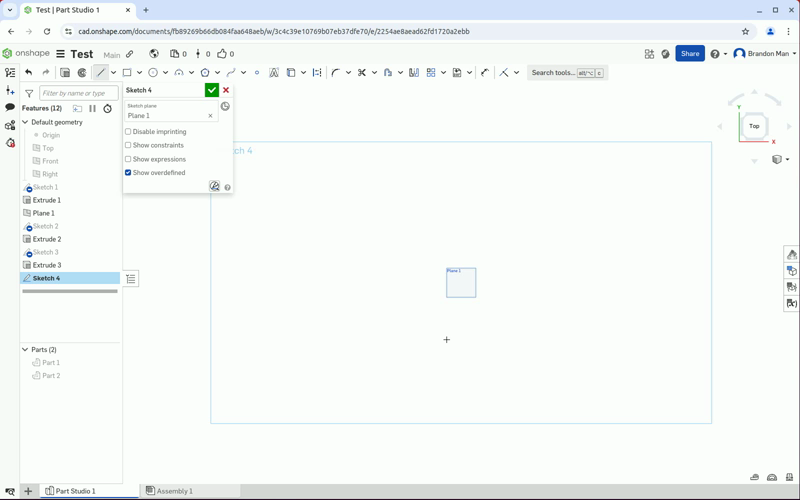
key_up(shift)
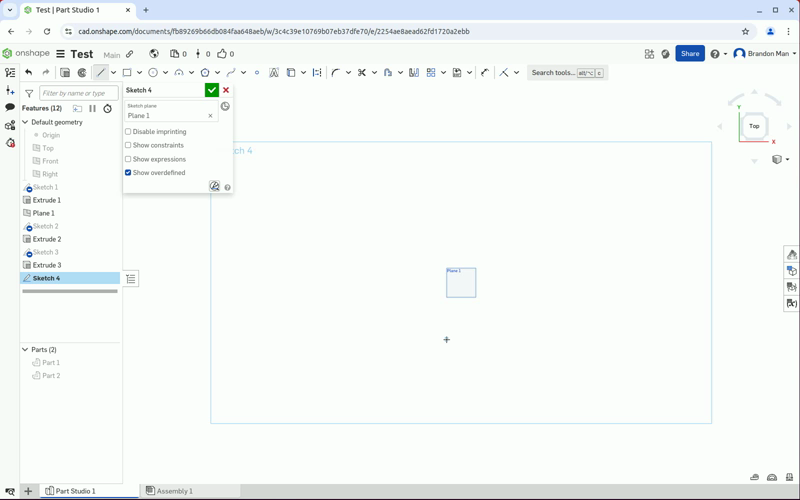
key_down(shift)
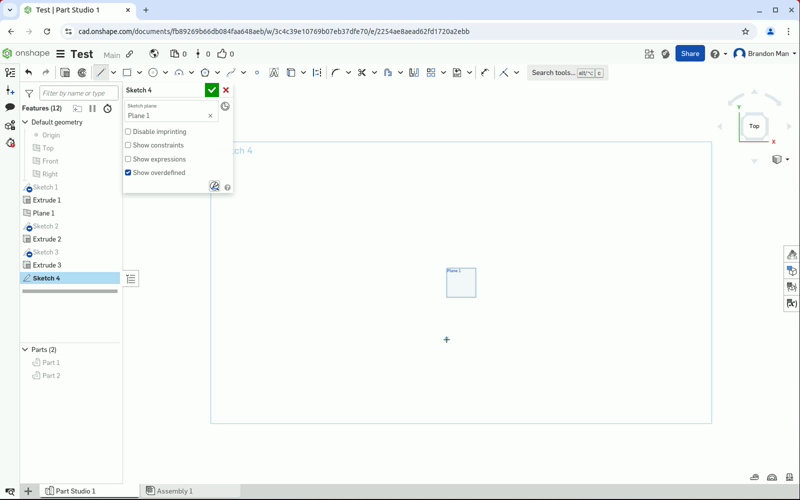
mouse_move(476, 339)
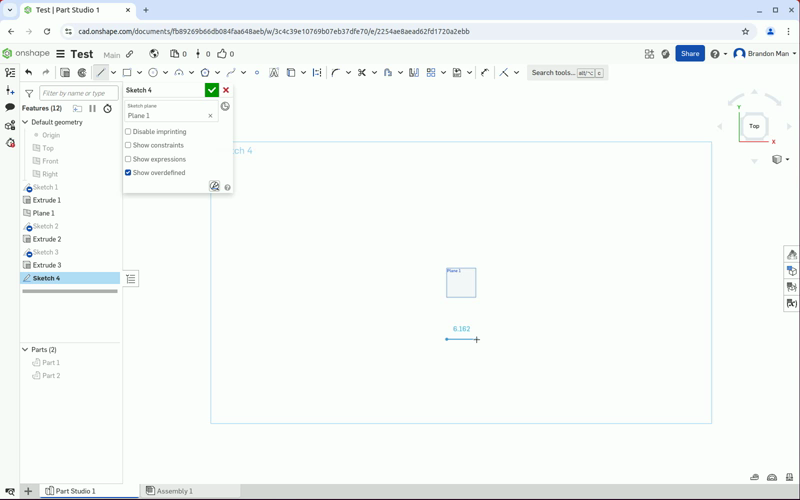
mouse_move(475, 339)
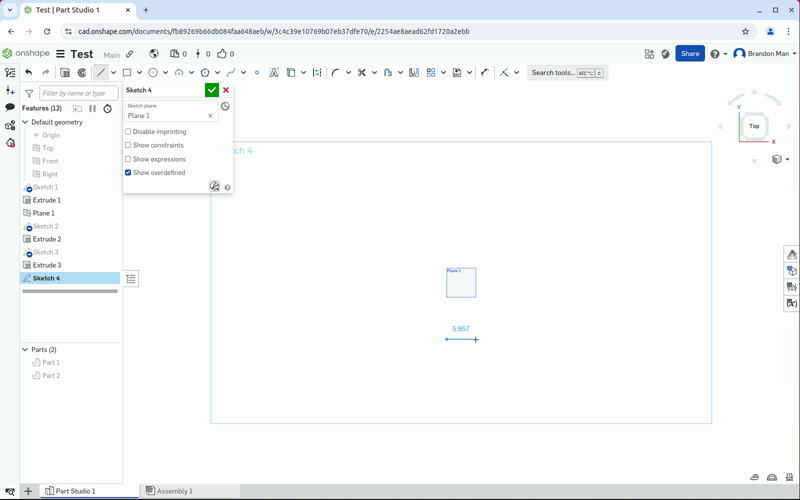
click(475, 339)
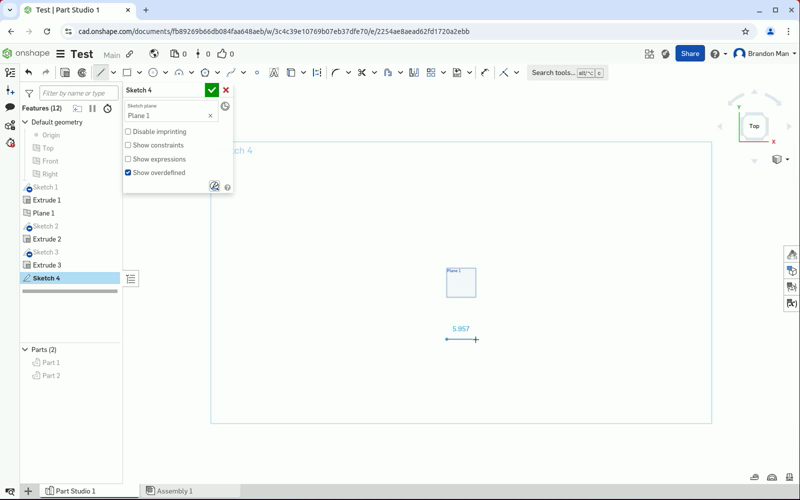
key_up(shift)
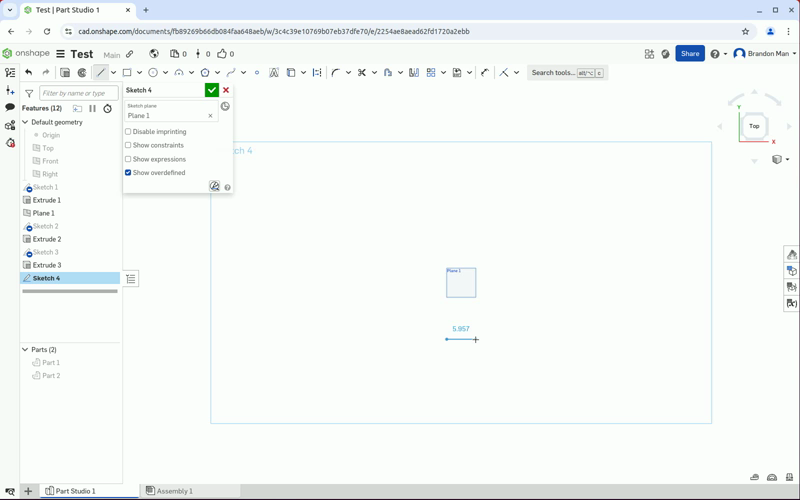
key_down(shift)
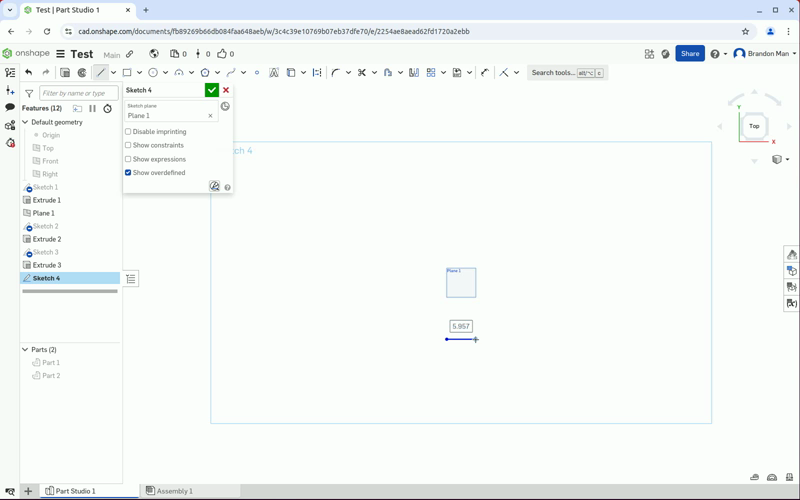
mouse_move(505, 339)
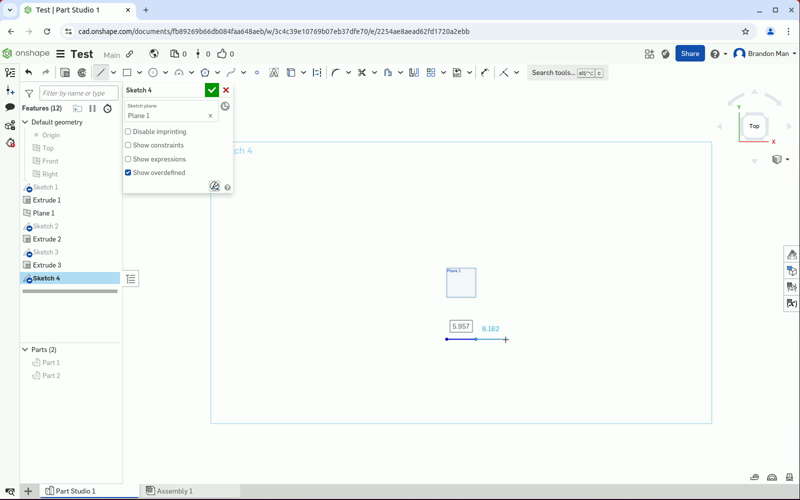
mouse_move(475, 306)
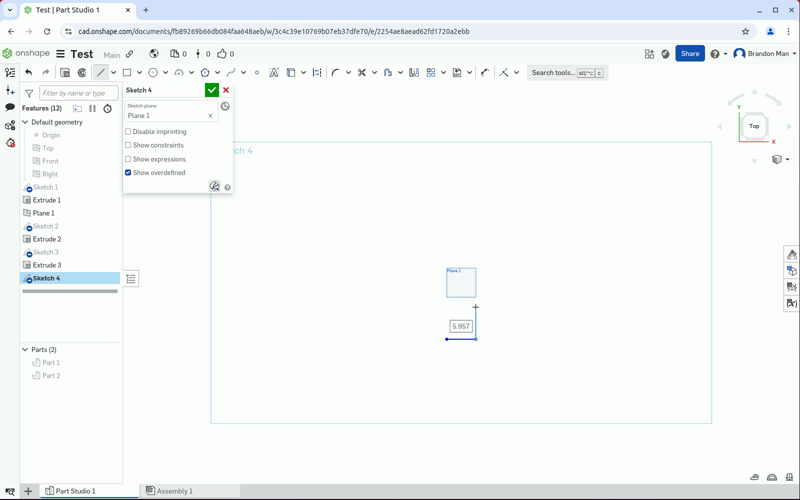
click(475, 306)
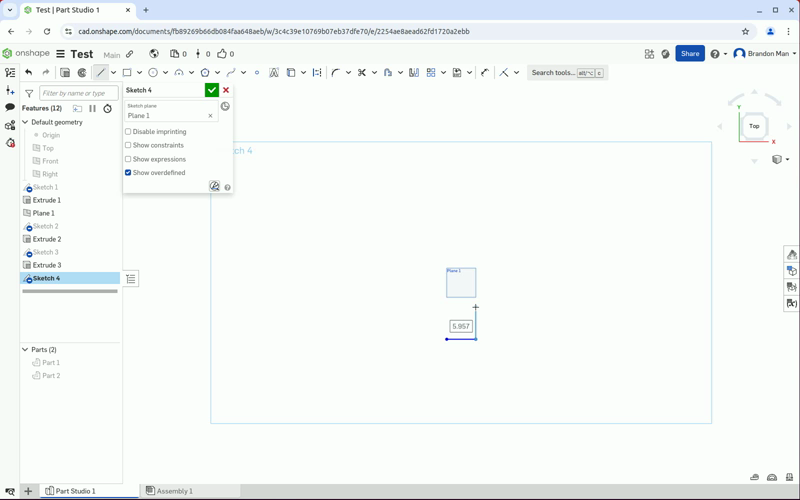
key_up(shift)
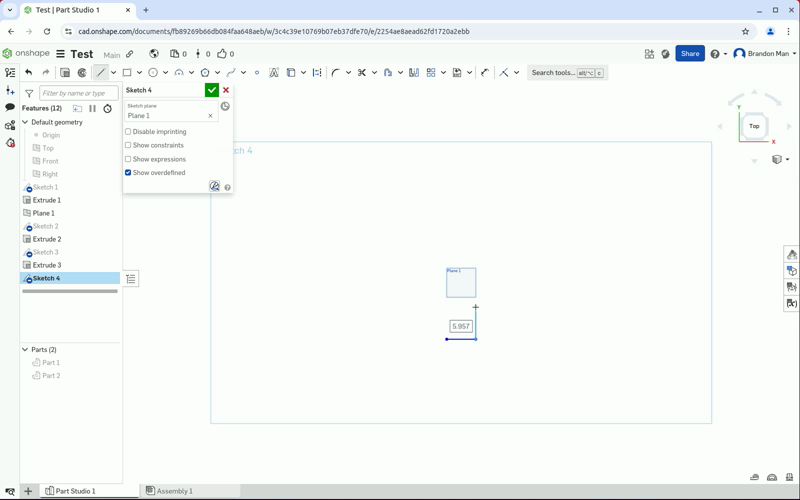
key(esc)
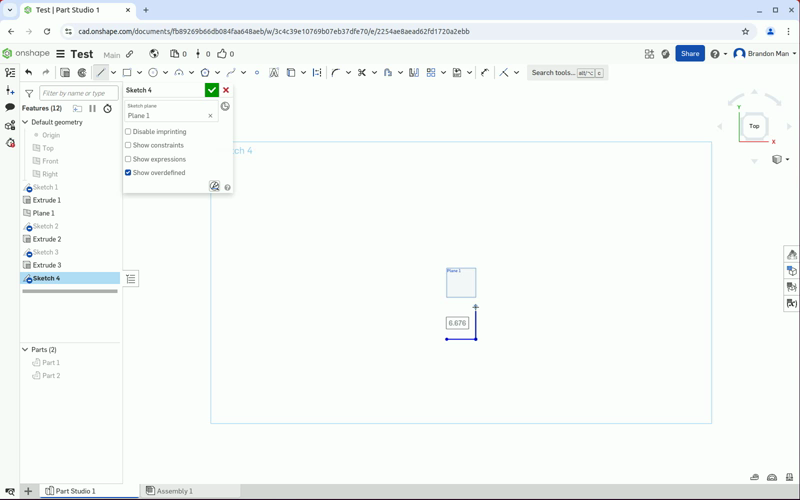
key(a)
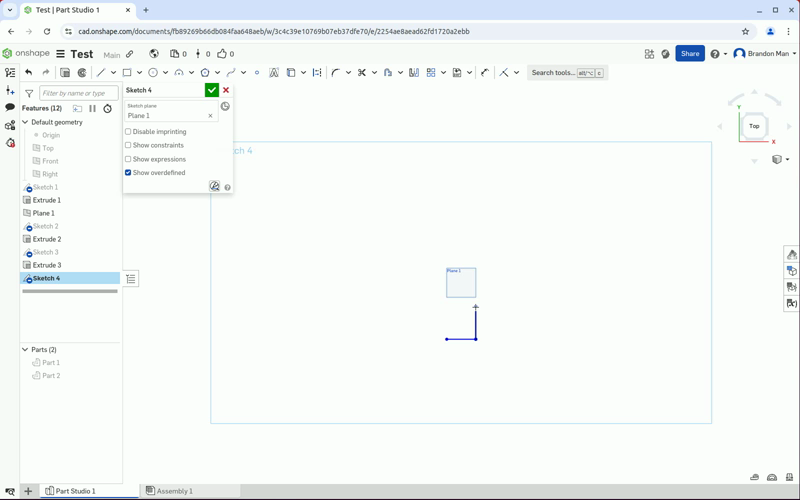
mouse_move(475, 306)
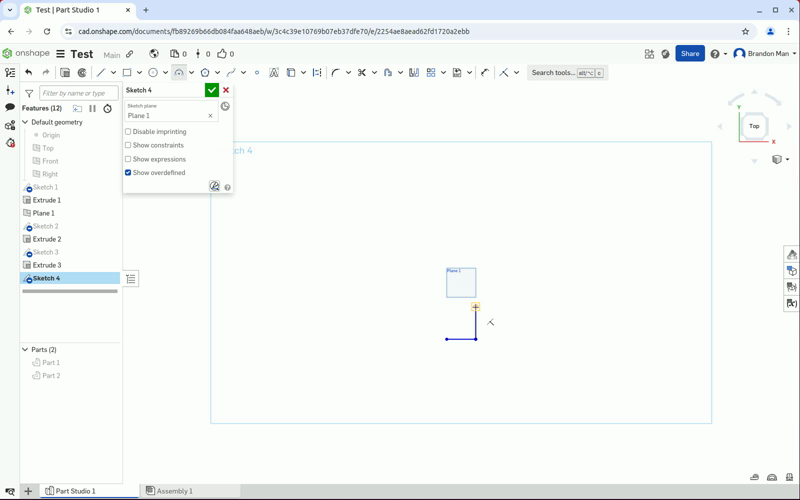
click(475, 306)
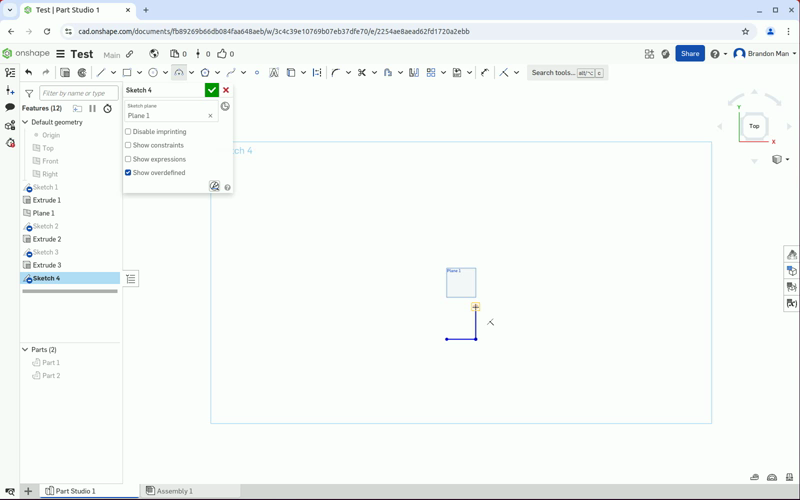
key_down(shift)
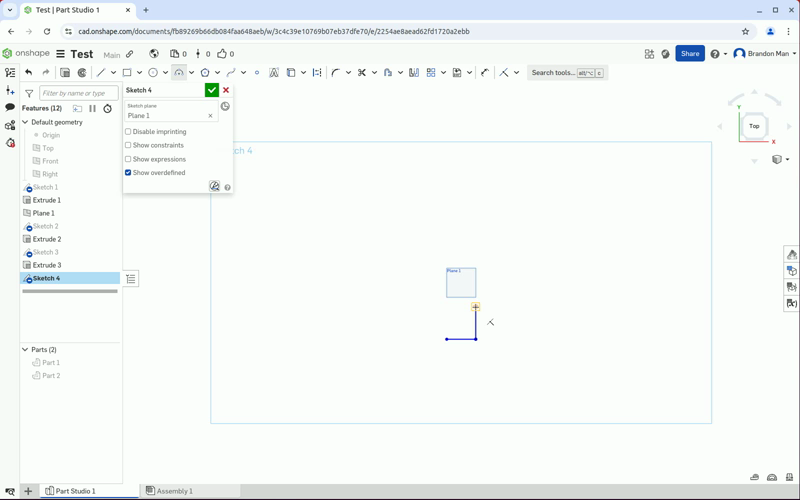
mouse_move(446, 306)
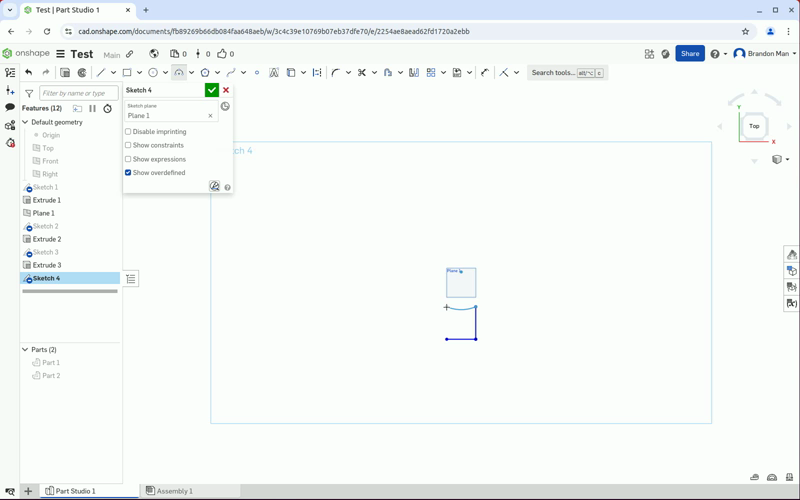
click(446, 306)
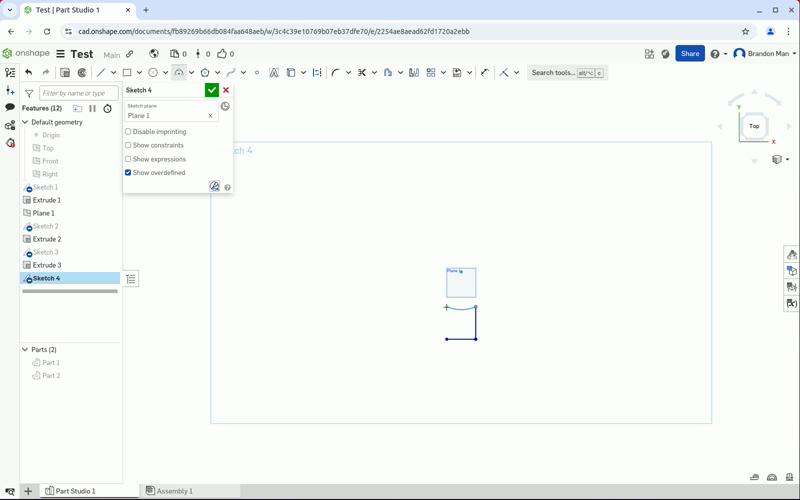
mouse_move(461, 310)
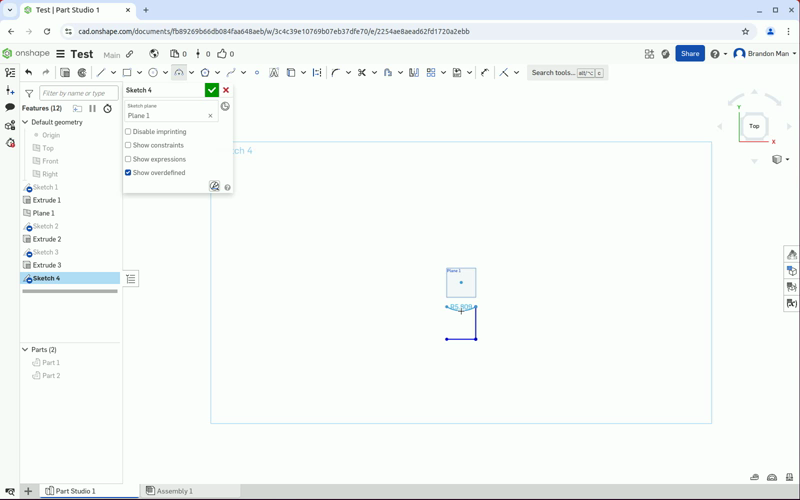
click(461, 310)
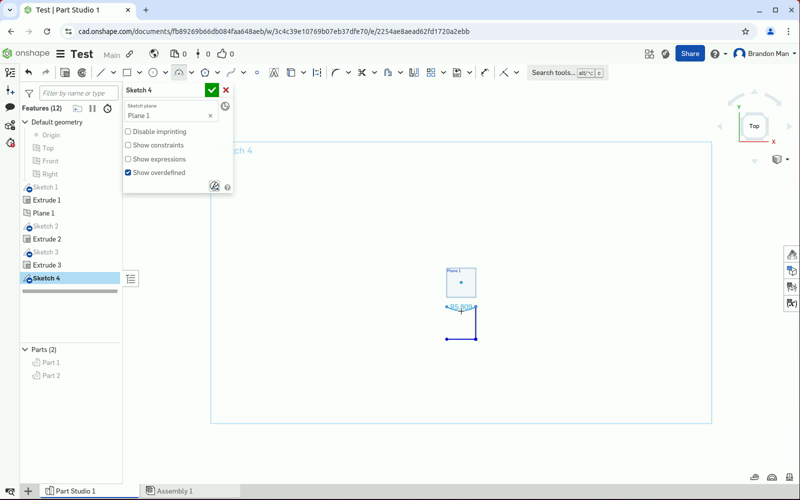
key_up(shift)
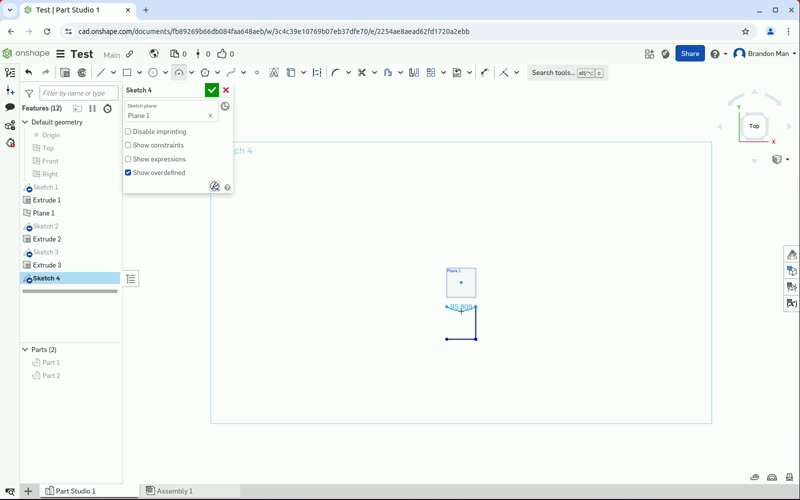
key(esc)
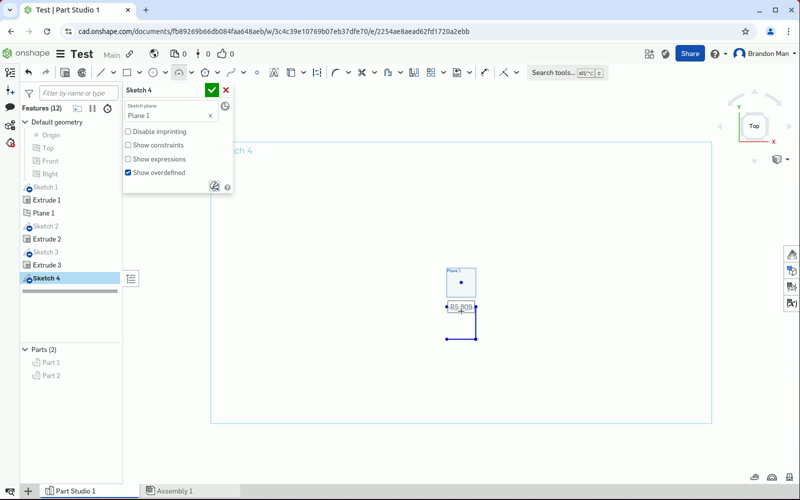
key(l)
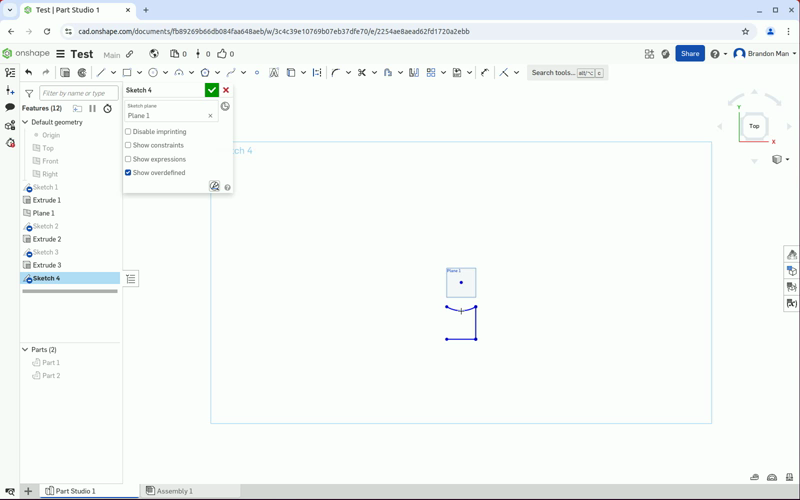
mouse_move(446, 306)
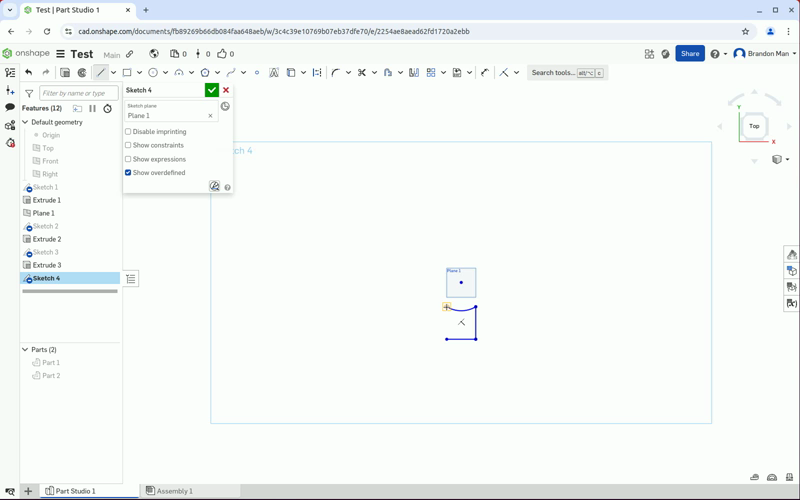
click(446, 306)
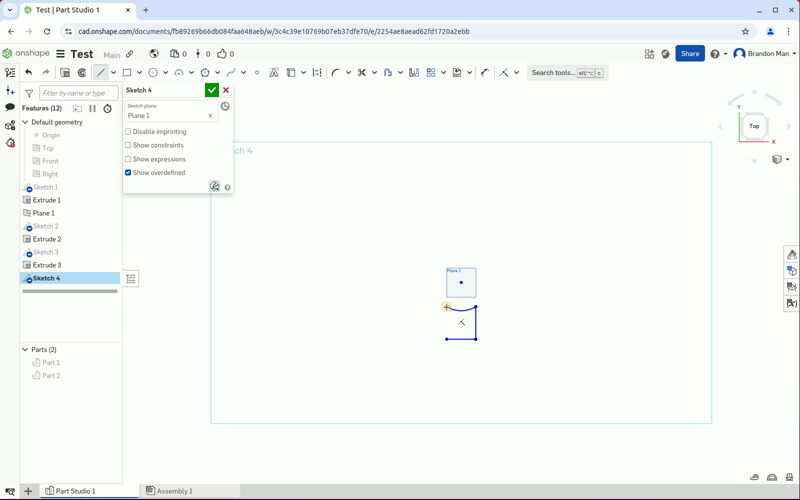
mouse_move(476, 306)
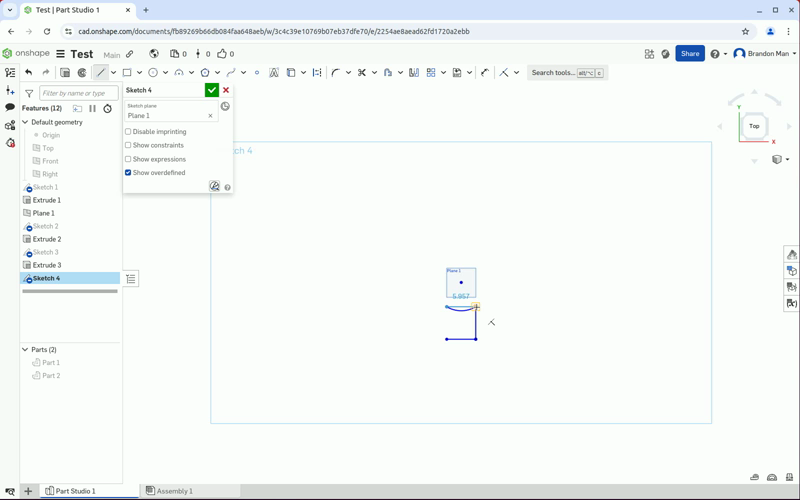
key_down(shift)
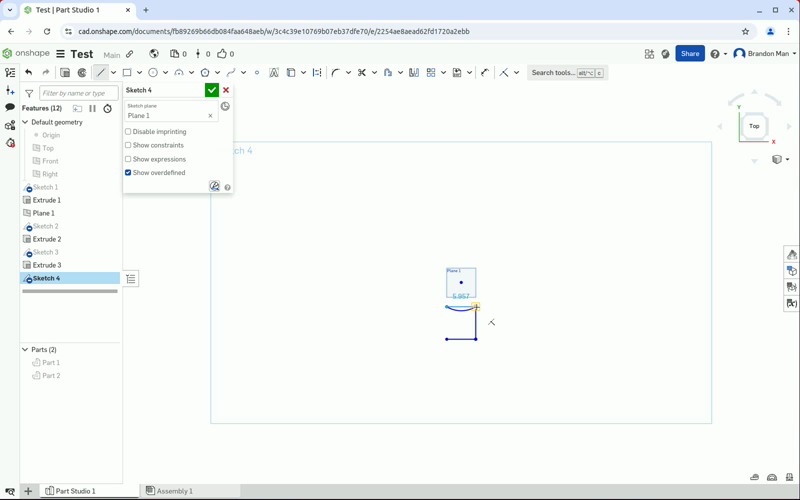
mouse_move(446, 339)
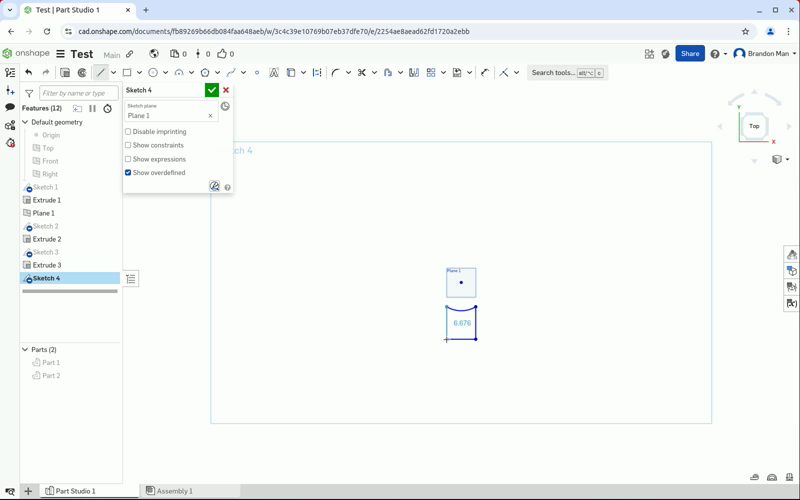
key_up(shift)
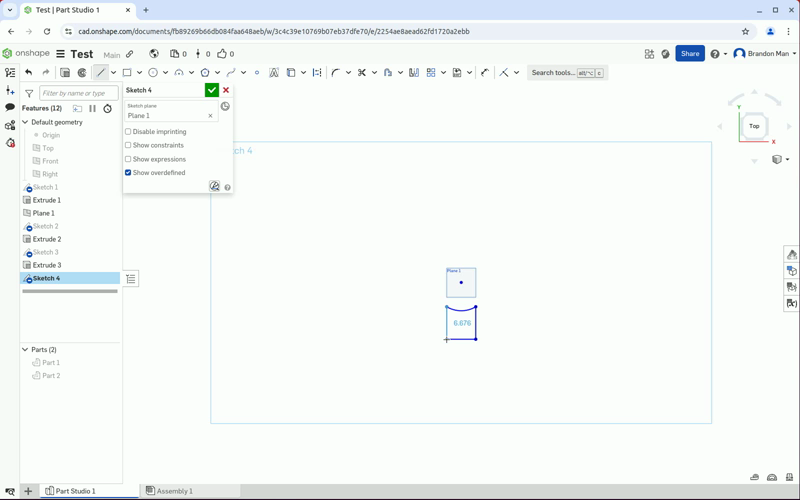
click(446, 339)
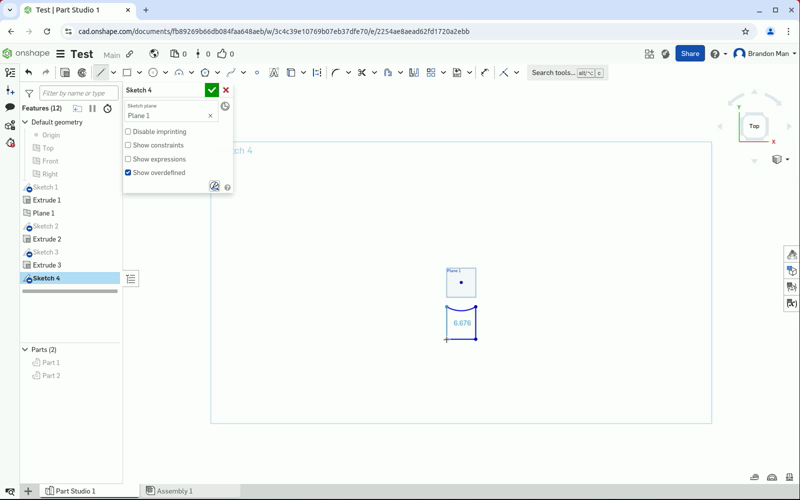
key(esc)
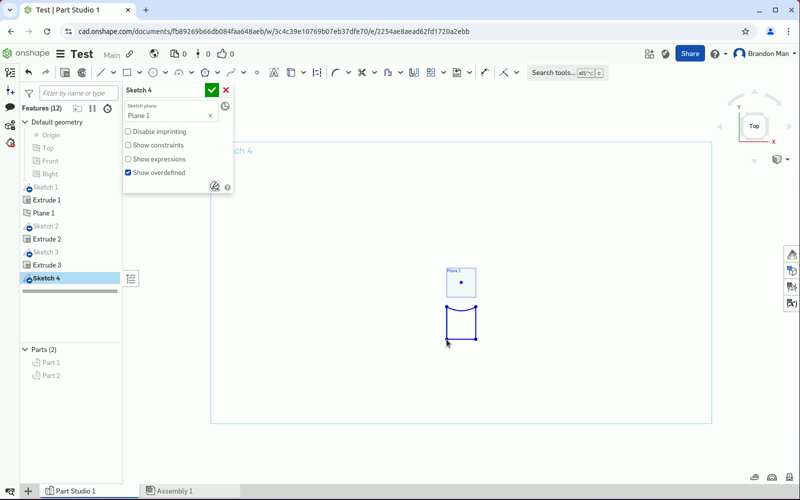
mouse_move(471, 313)
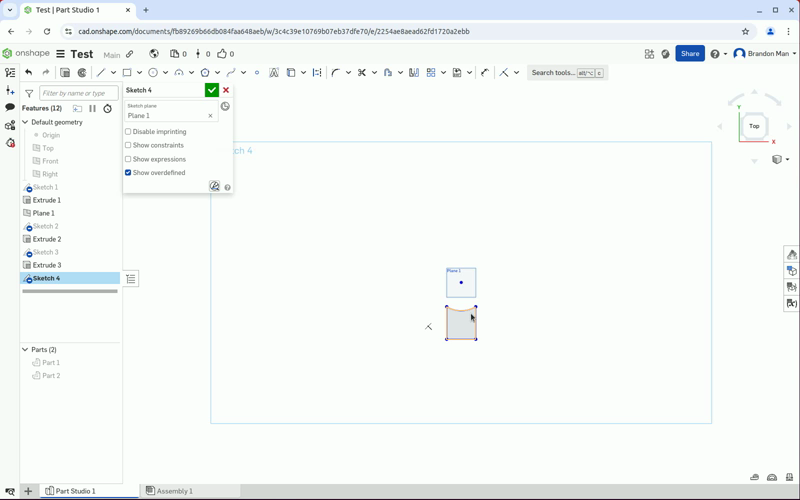
scroll(6)
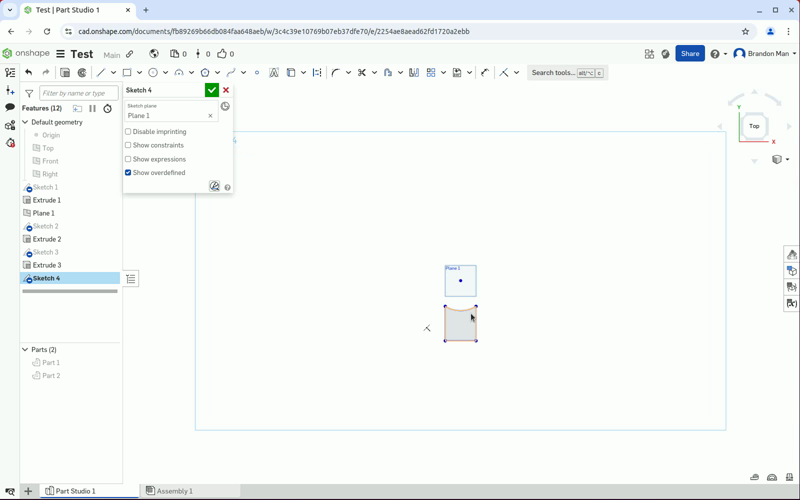
scroll(6)
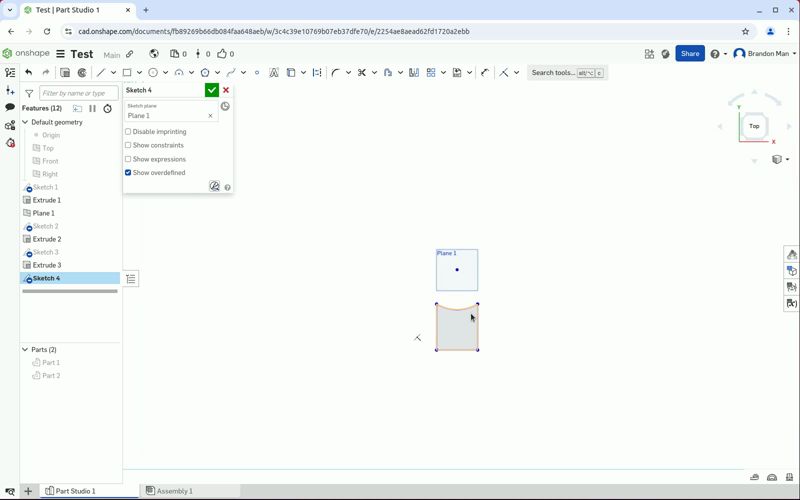
scroll(6)
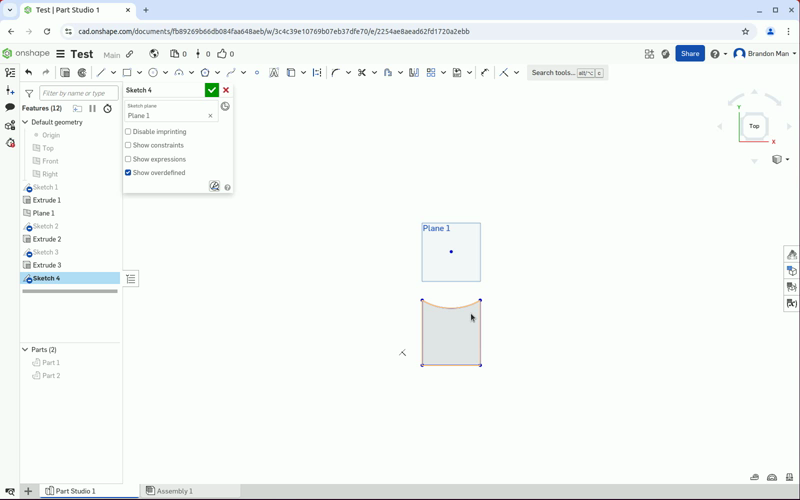
scroll(6)
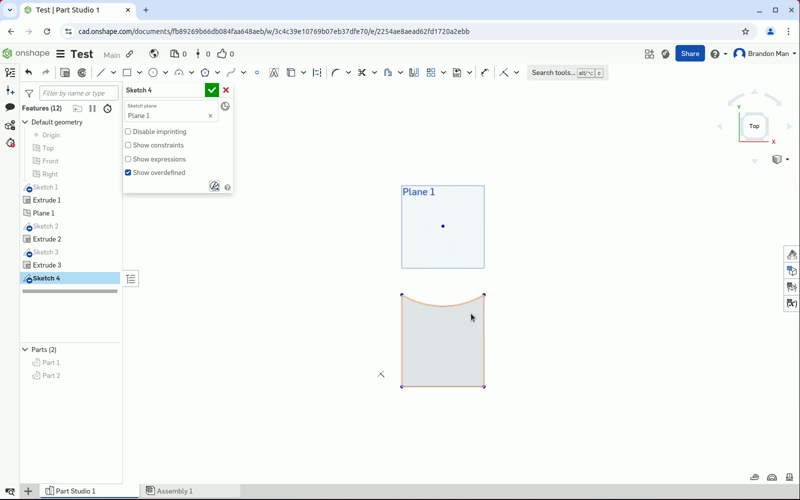
scroll(6)
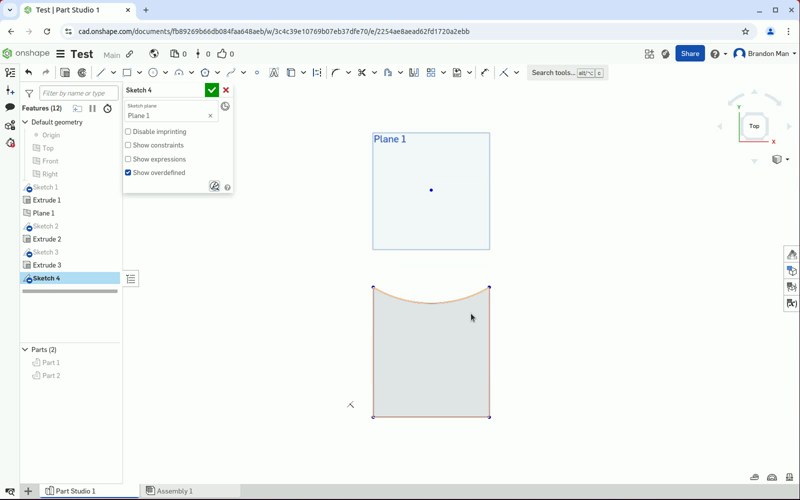
scroll(6)
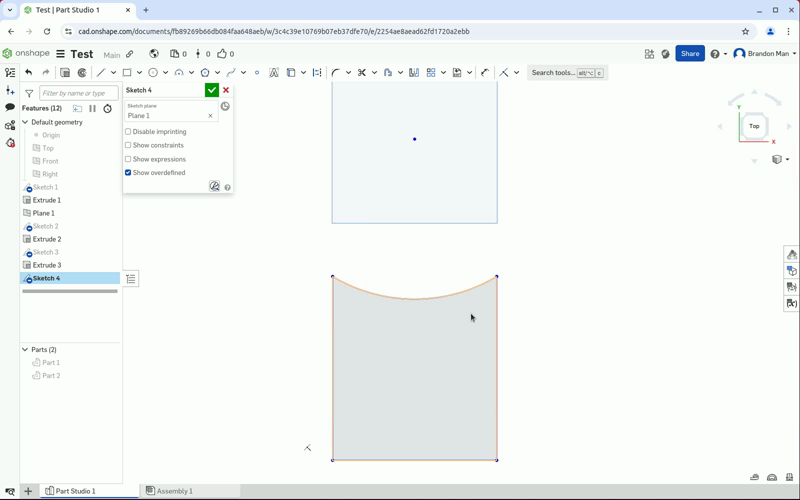
scroll(6)
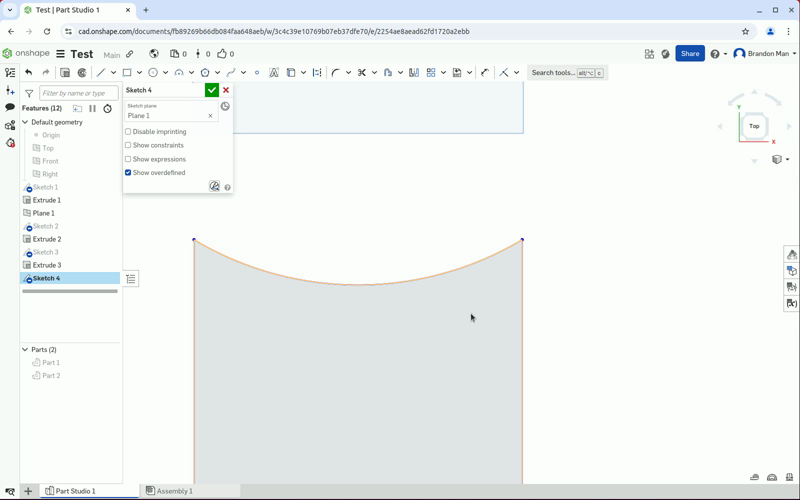
click(471, 313)
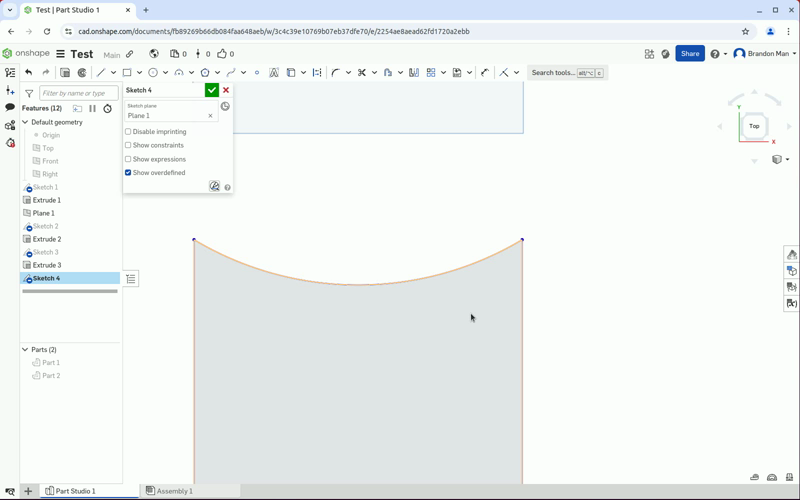
scroll(-6)
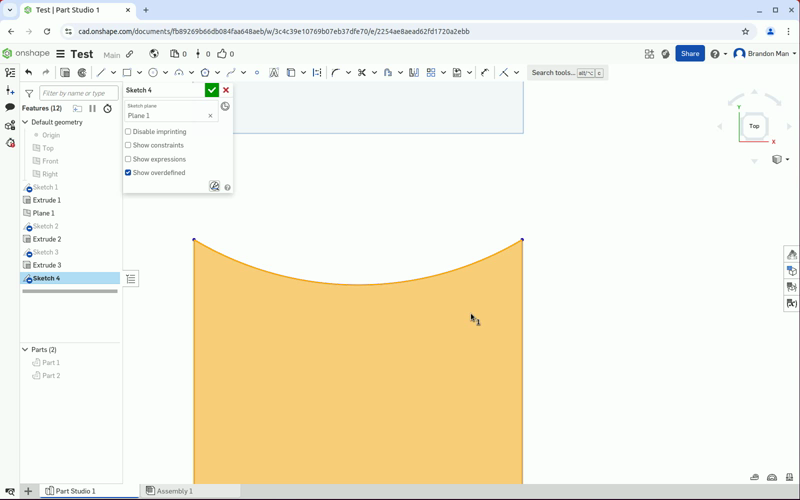
scroll(-6)
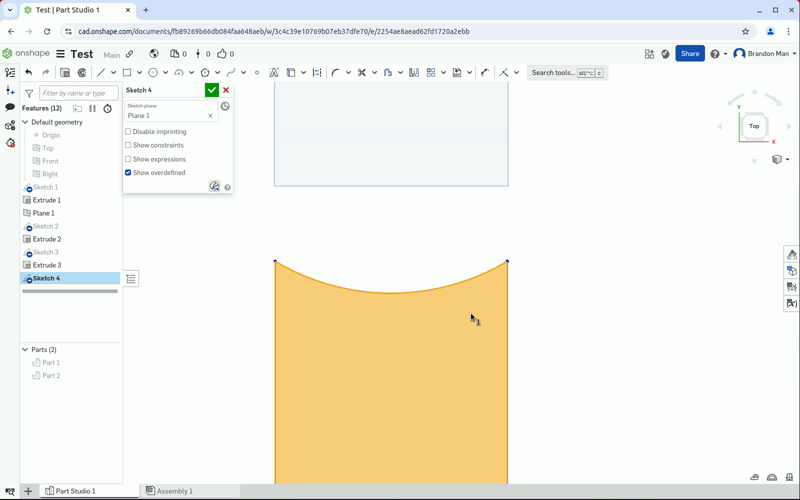
scroll(-6)
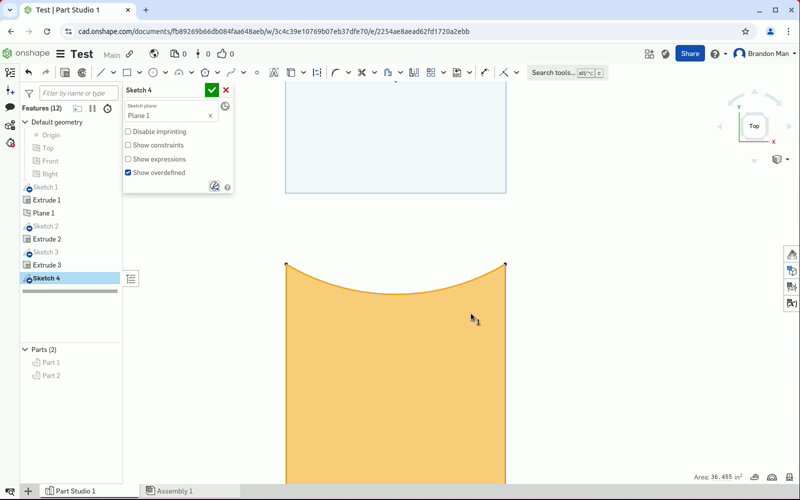
scroll(-6)
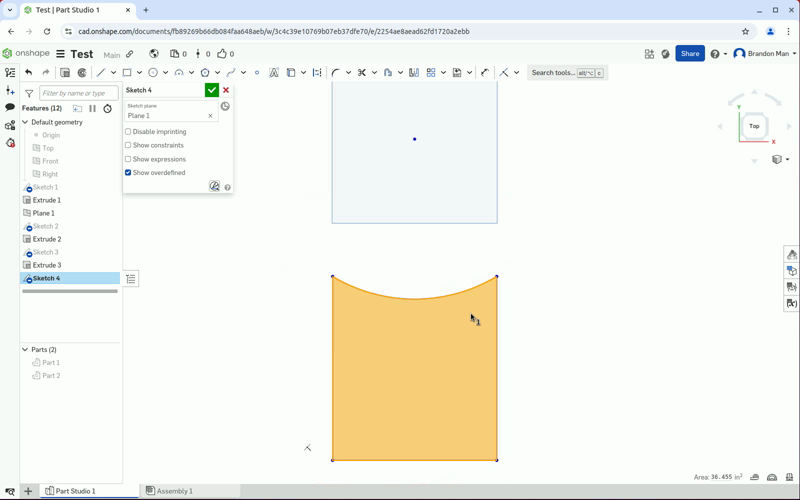
scroll(-6)
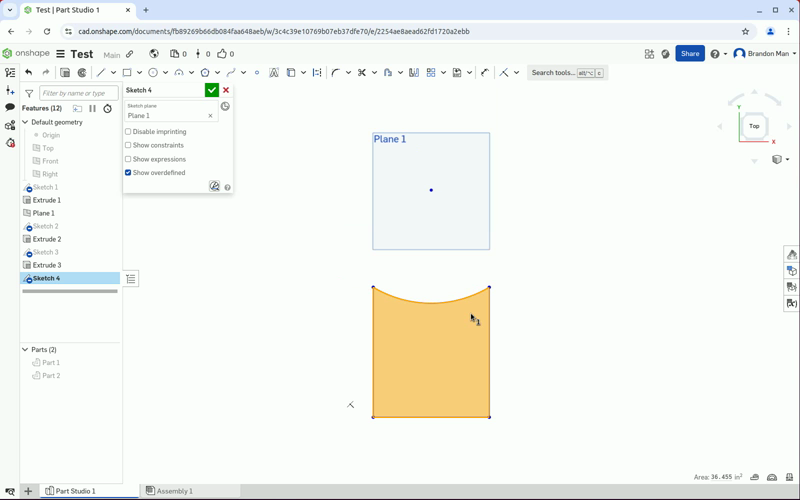
scroll(-6)
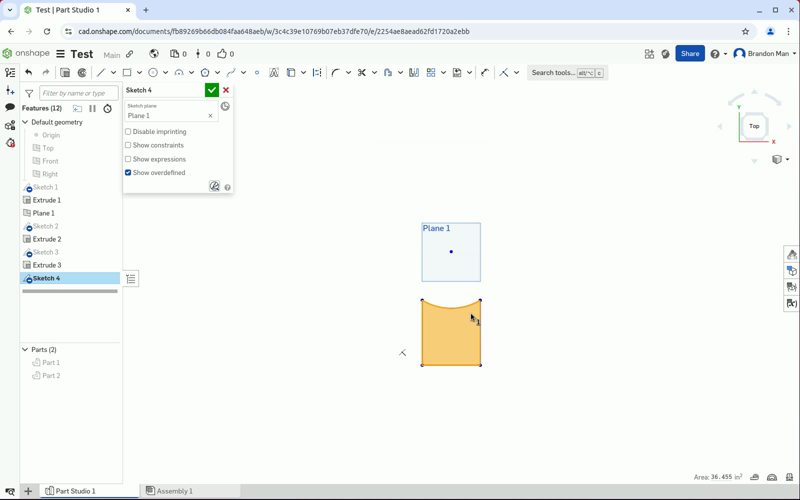
scroll(-6)
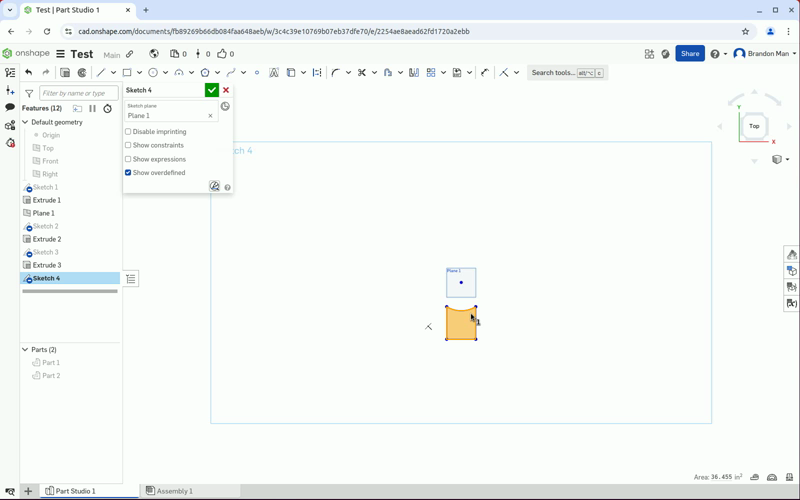
mouse_move(73, 352)
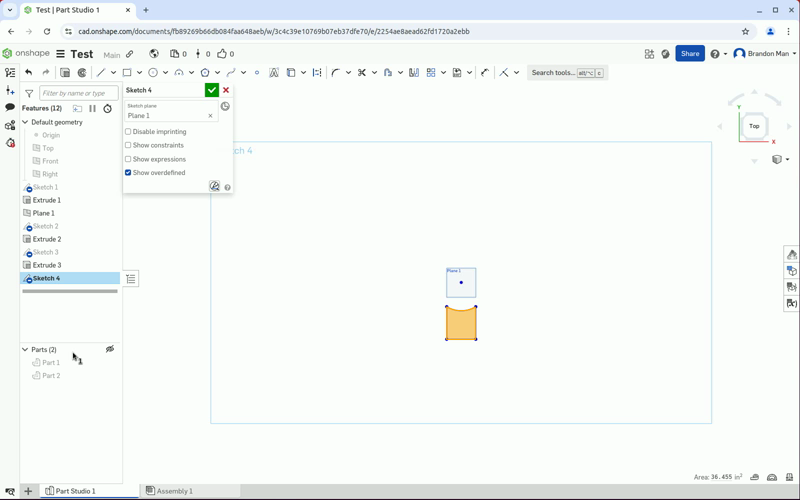
key(shift+y)
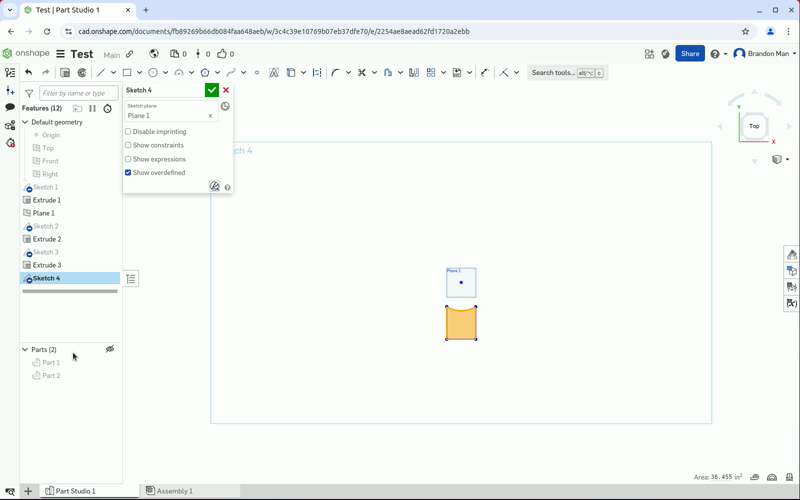
key(shift+e)
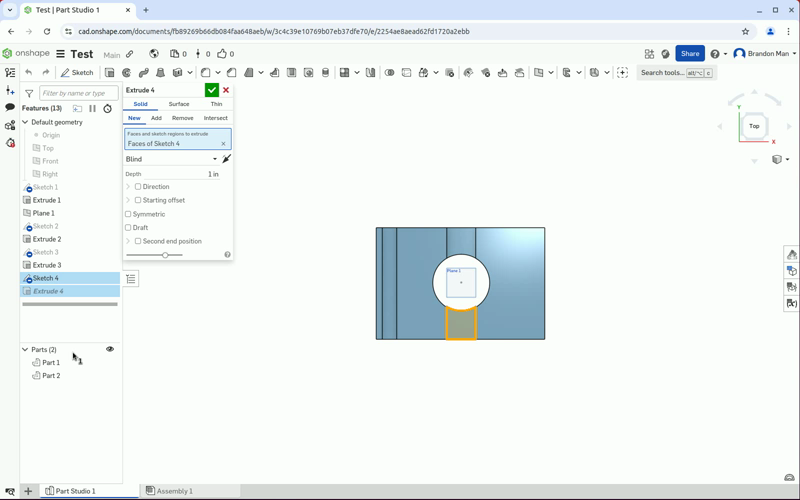
mouse_move(143, 106)
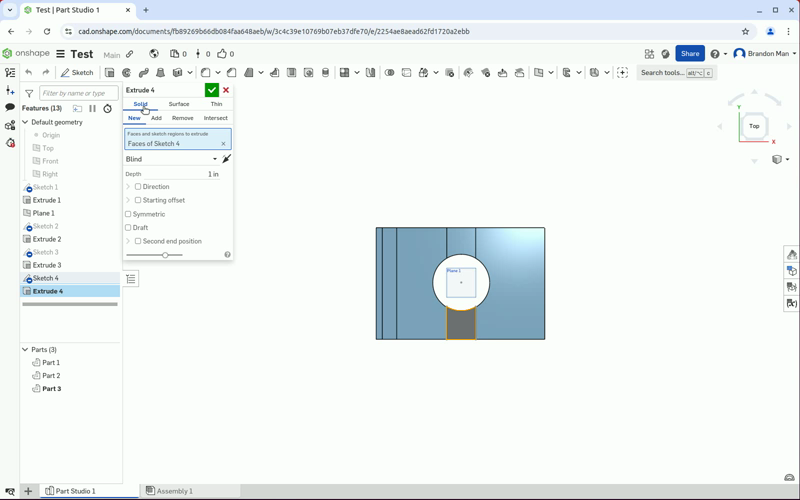
click(143, 106)
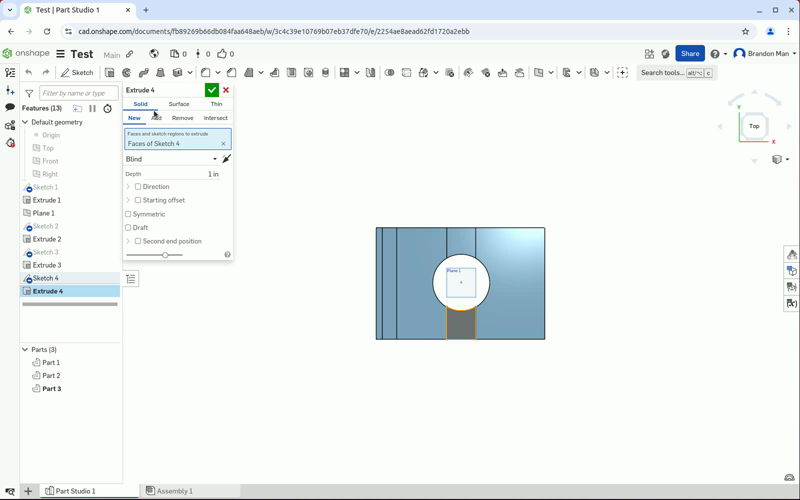
mouse_move(186, 120)
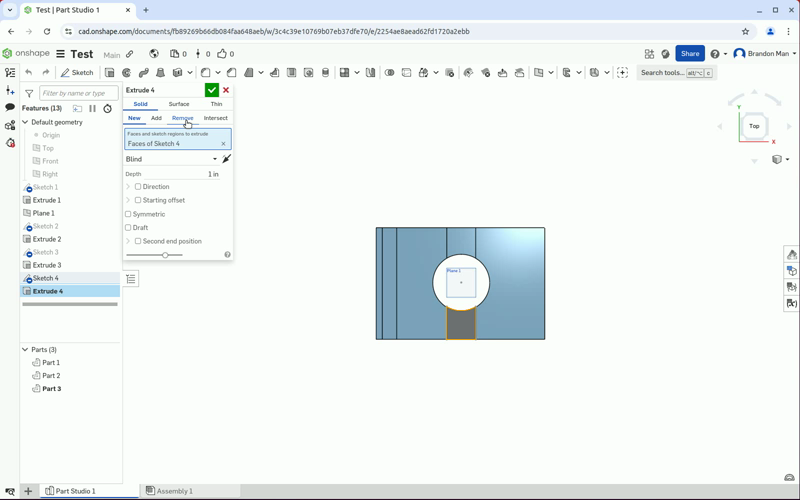
click(186, 120)
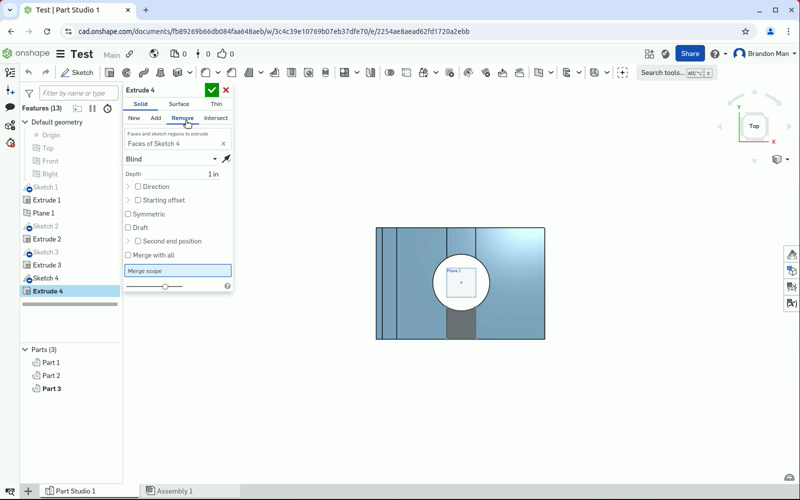
key(tab, 4)
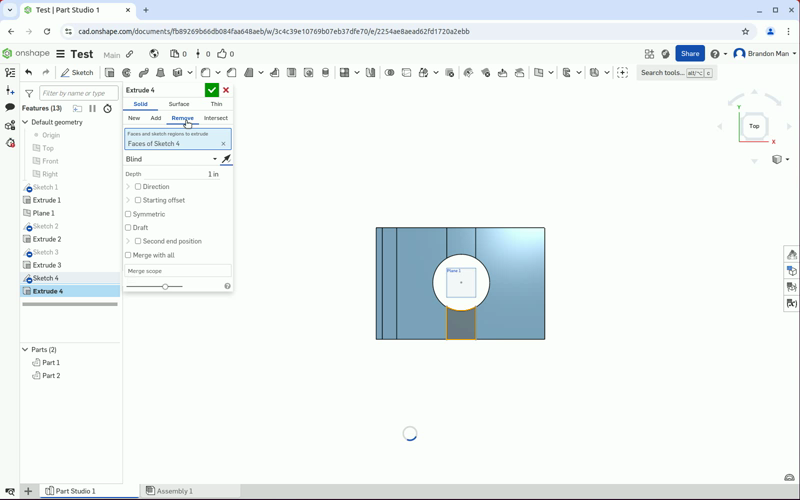
text(1.204)
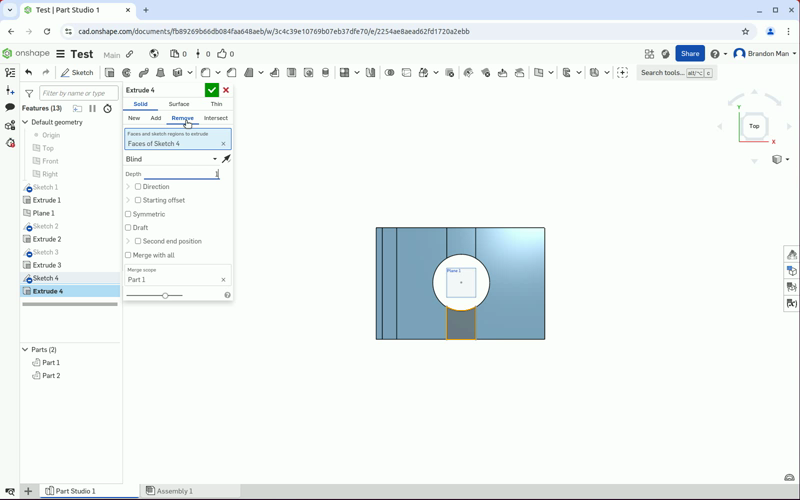
key(tab, 6)
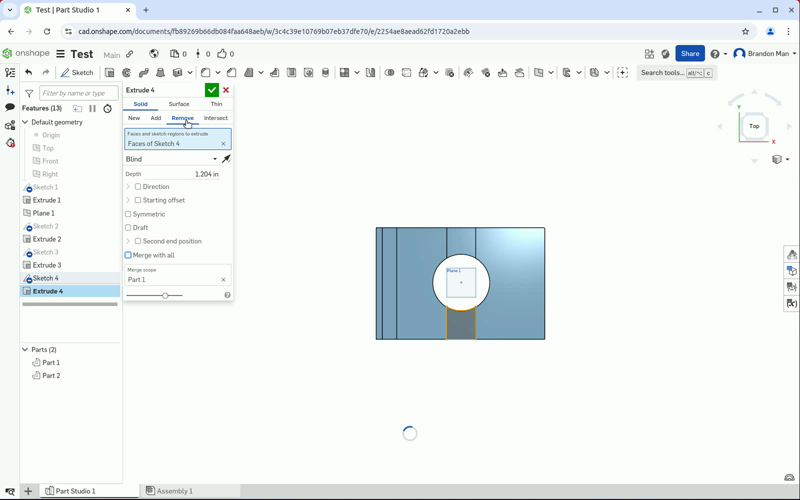
key(space)
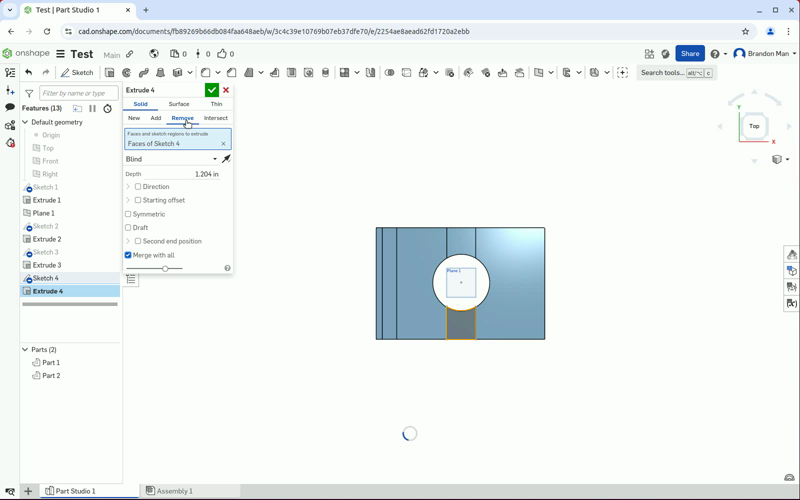
key(enter)
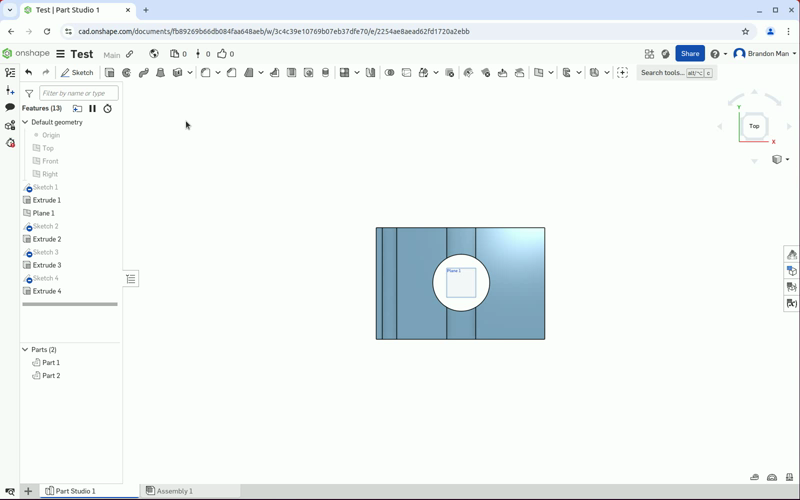
key(shift+h)
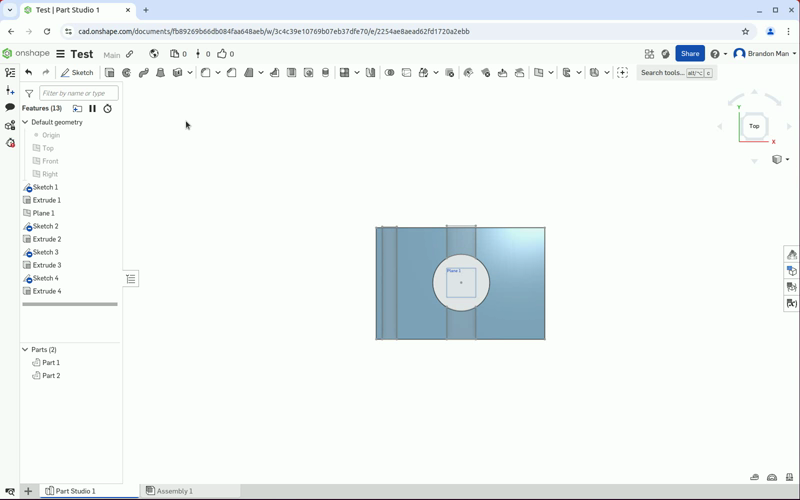
key(shift+h)
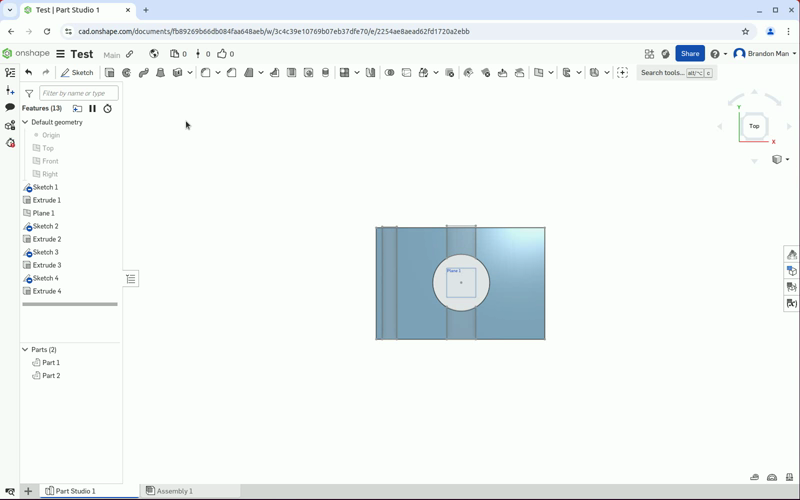
key(shift+7)
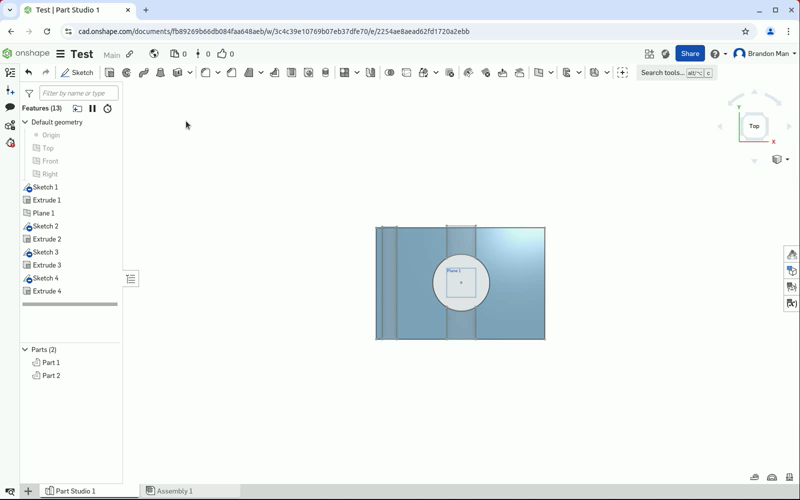
key(up, 3)
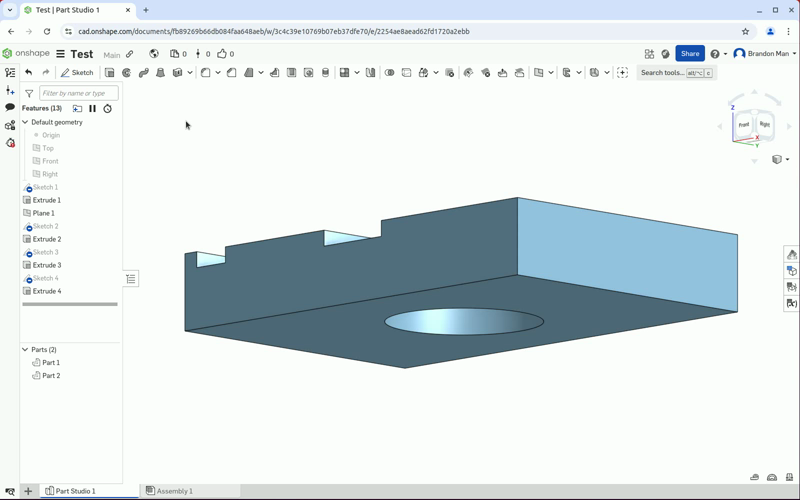
key(left, 3)
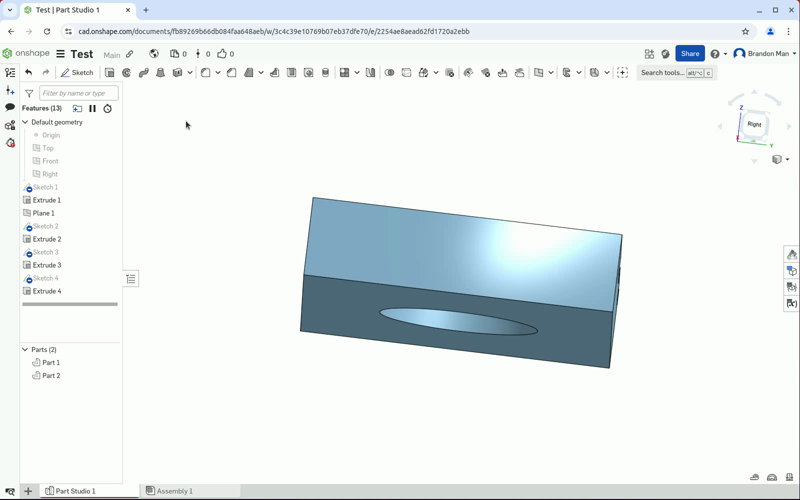
key(right, 3)
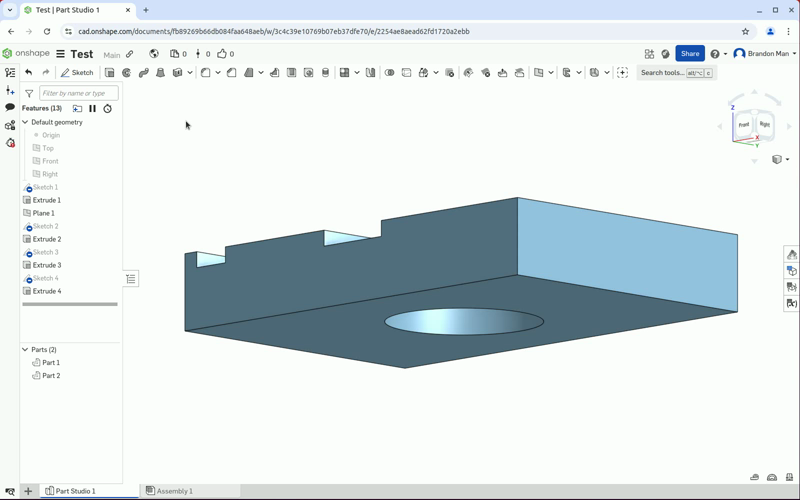
key(down, 3)
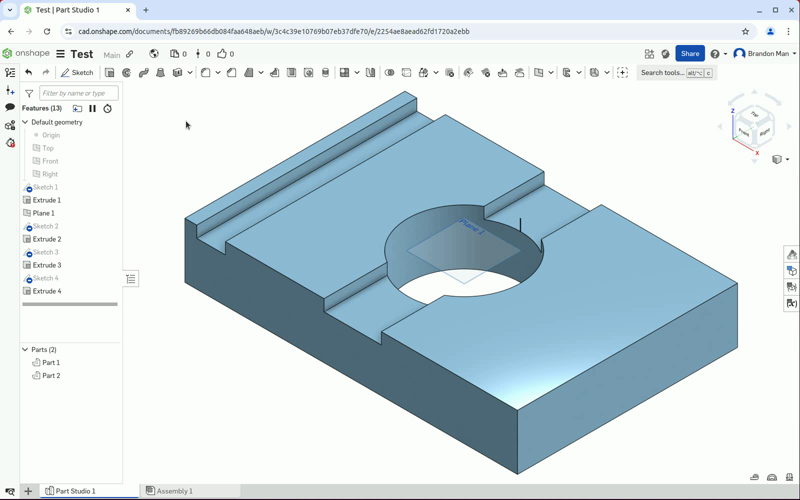
mouse_move(73, 189)
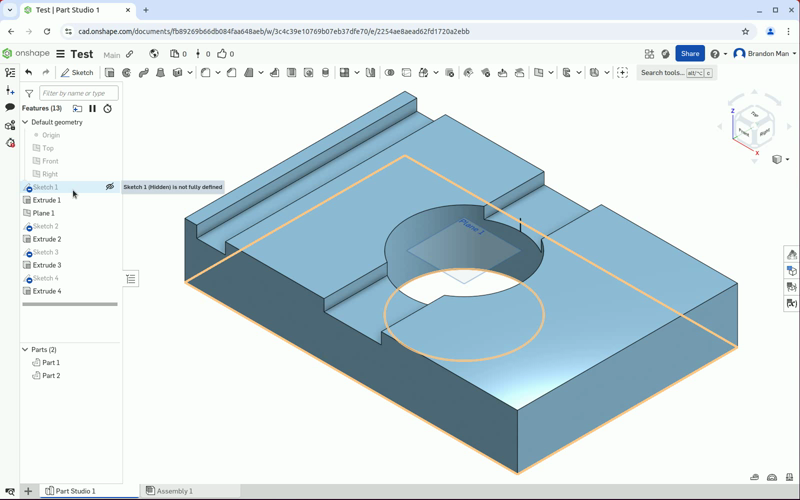
click(73, 189)